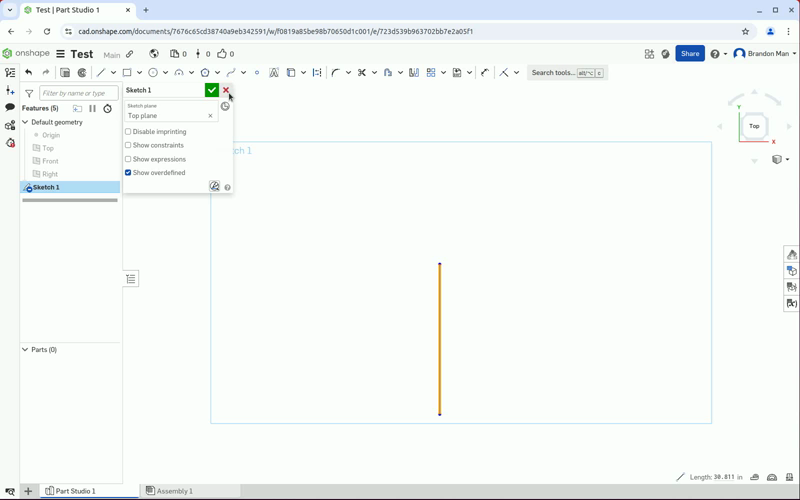
key(shift+h)
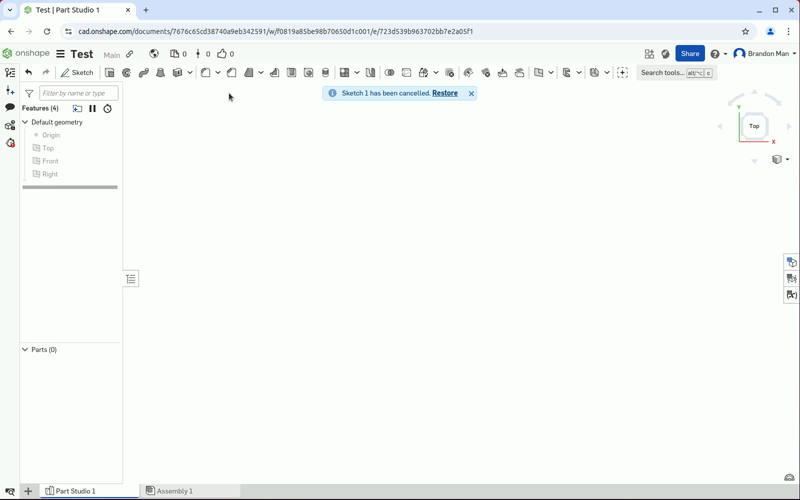
mouse_move(73, 352)
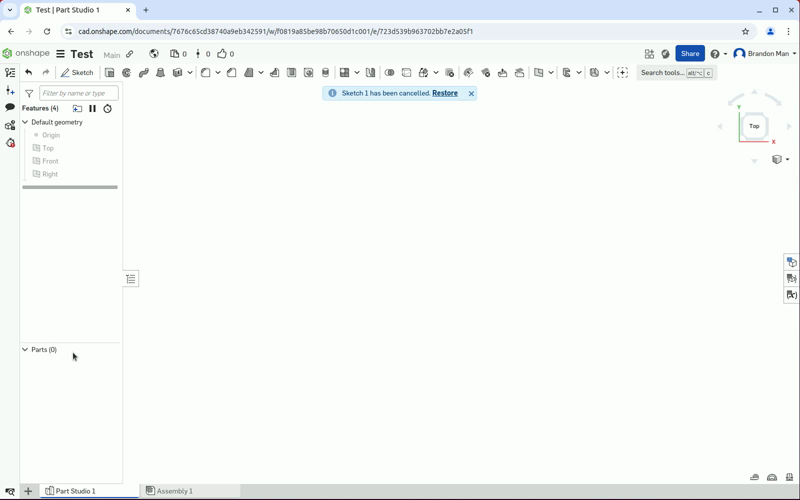
key(y)
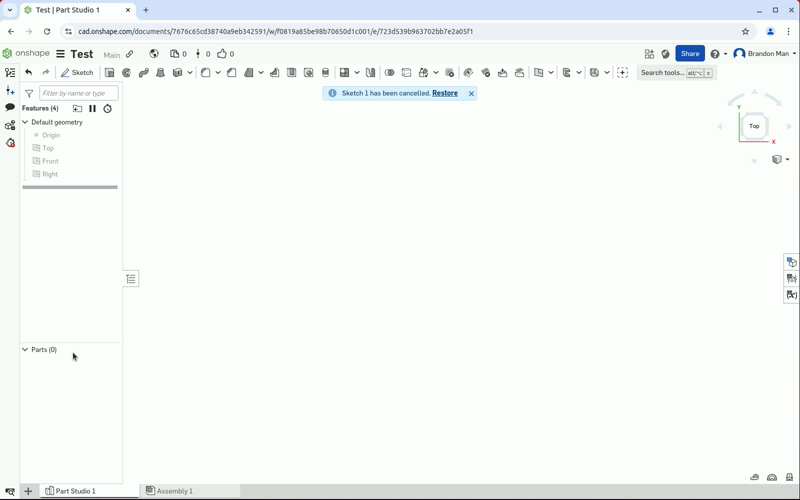
key(shift+p)
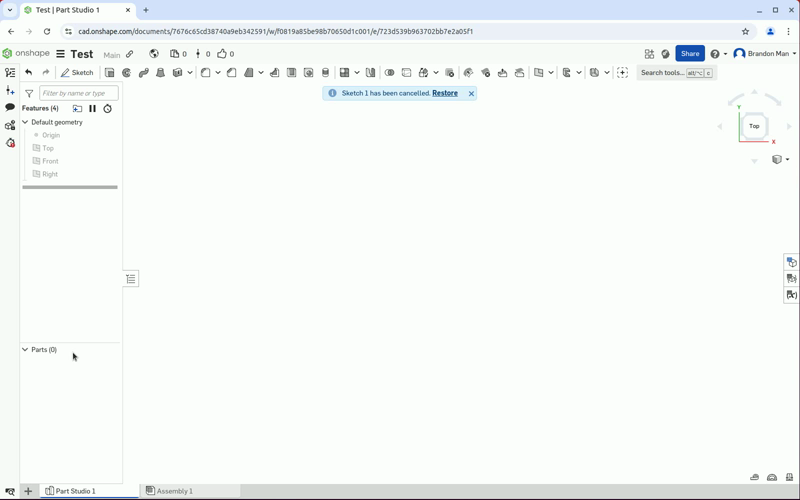
key(space)
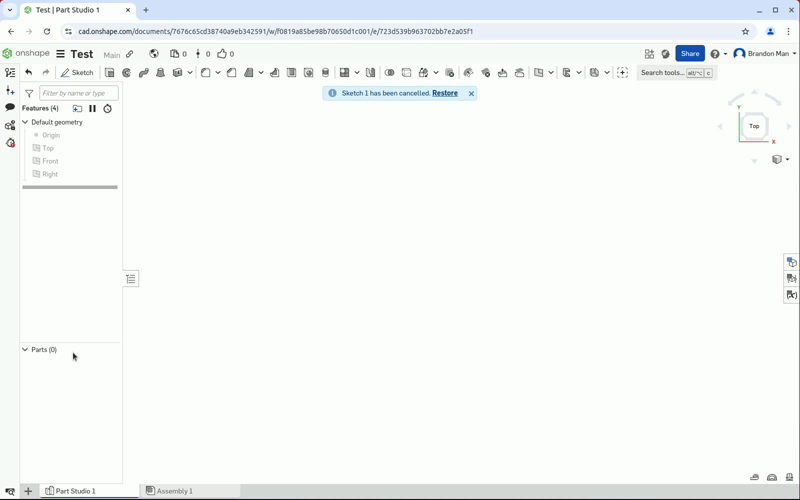
key_down(shift)
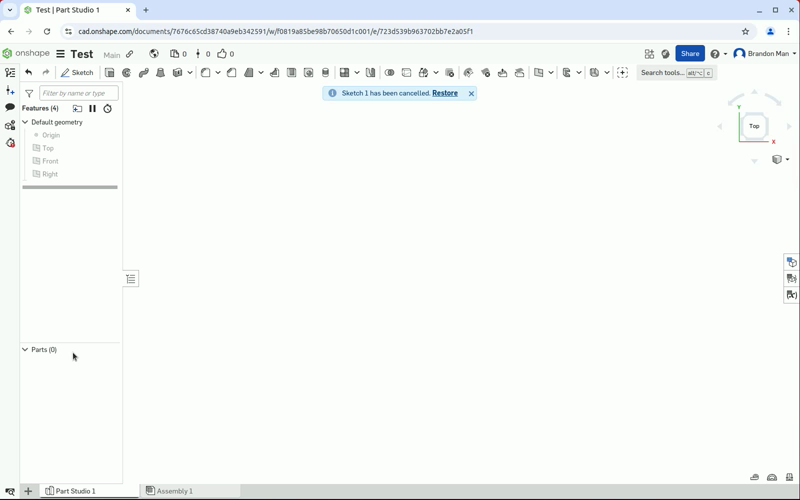
key(up)
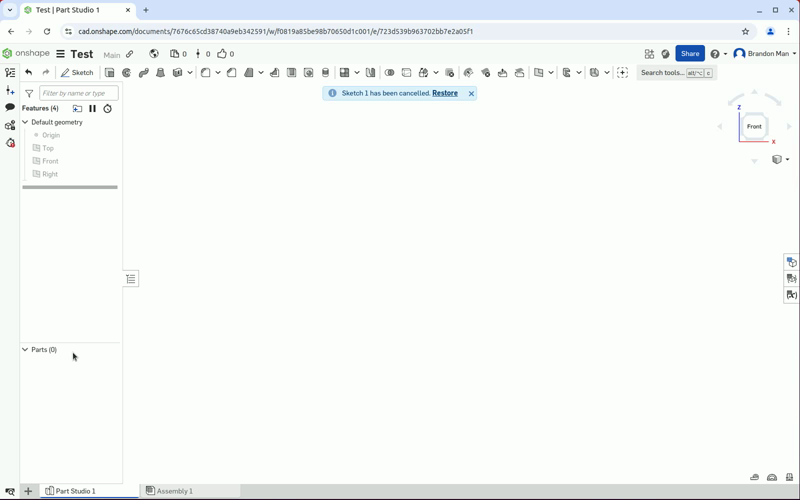
key_up(shift)
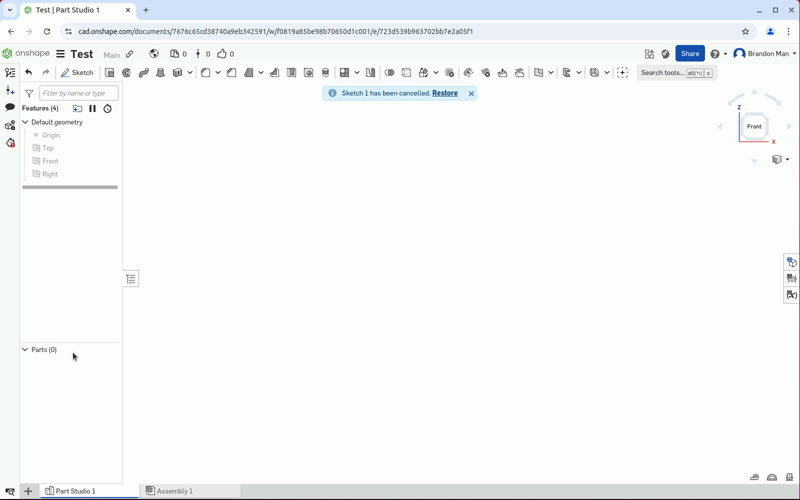
key(space)
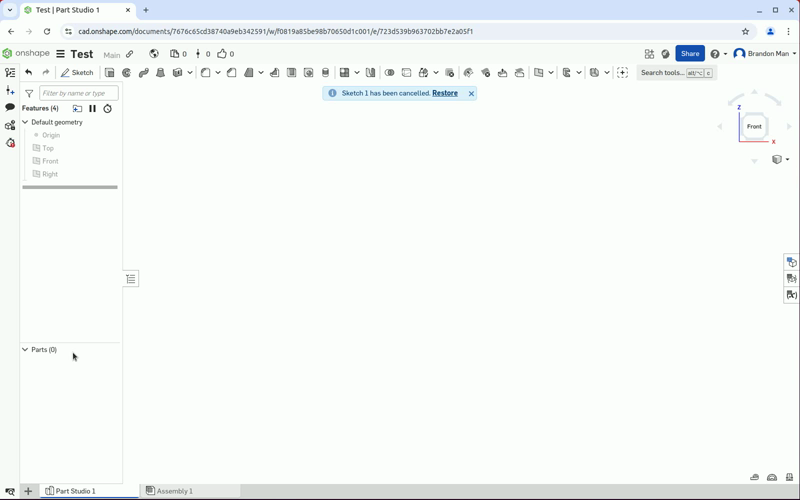
key_down(shift)
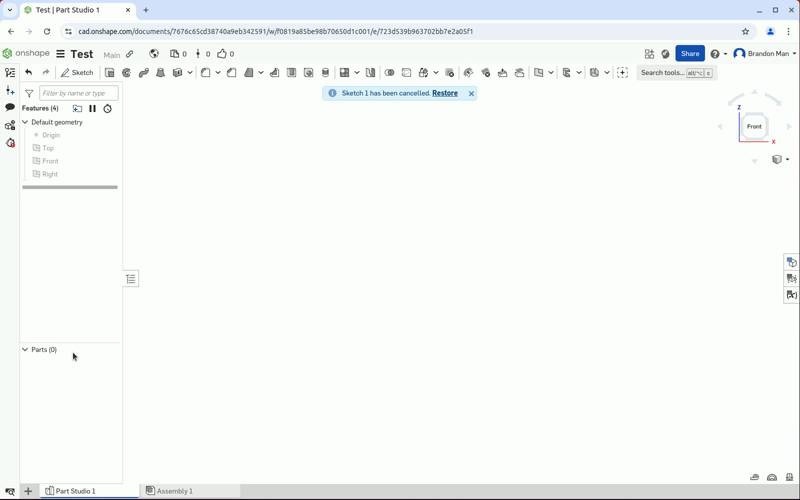
key(left)
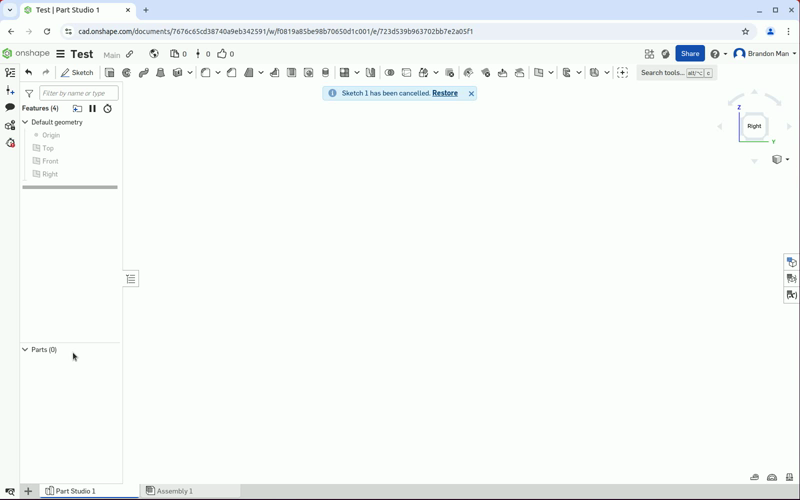
key_up(shift)
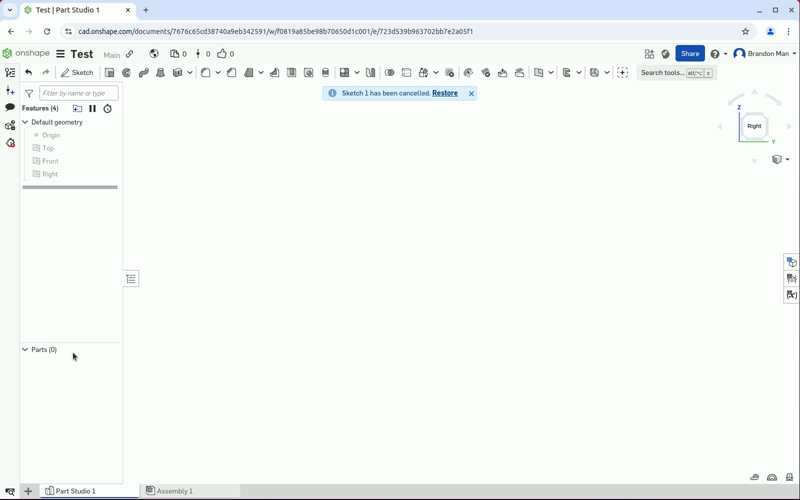
mouse_move(73, 352)
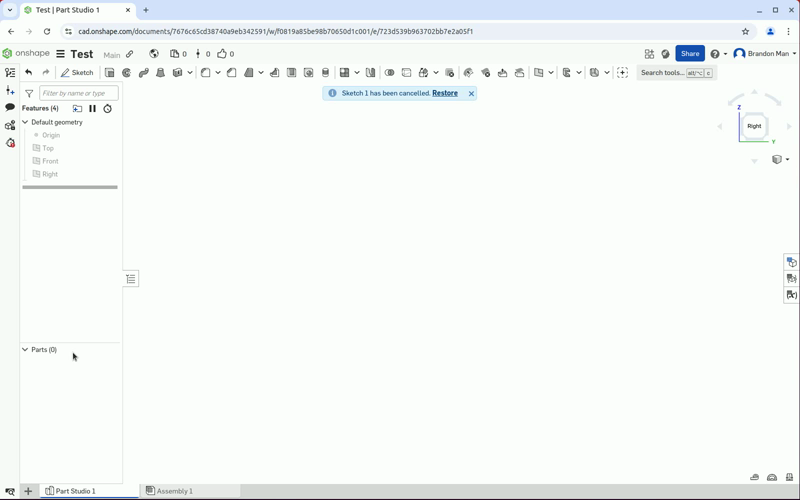
key(shift+y)
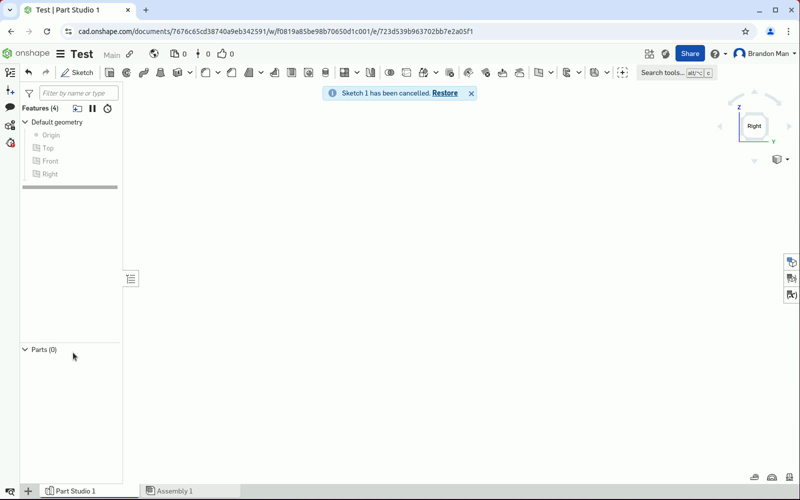
key(shift+s)
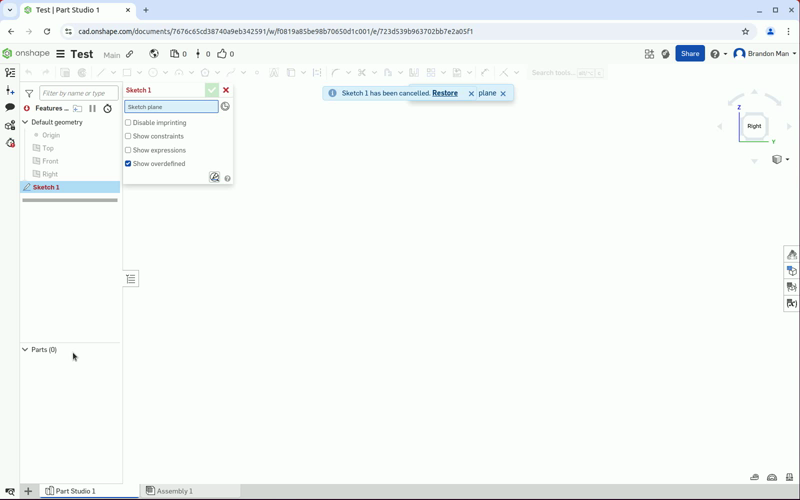
mouse_move(73, 176)
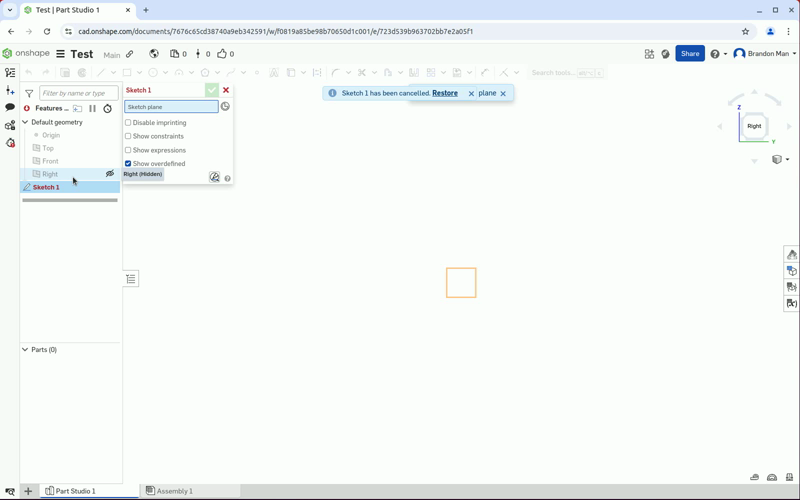
click(73, 176)
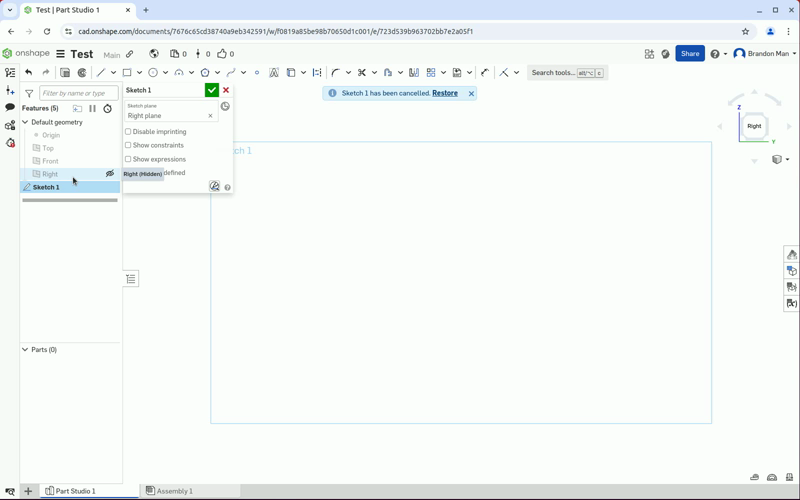
mouse_move(73, 352)
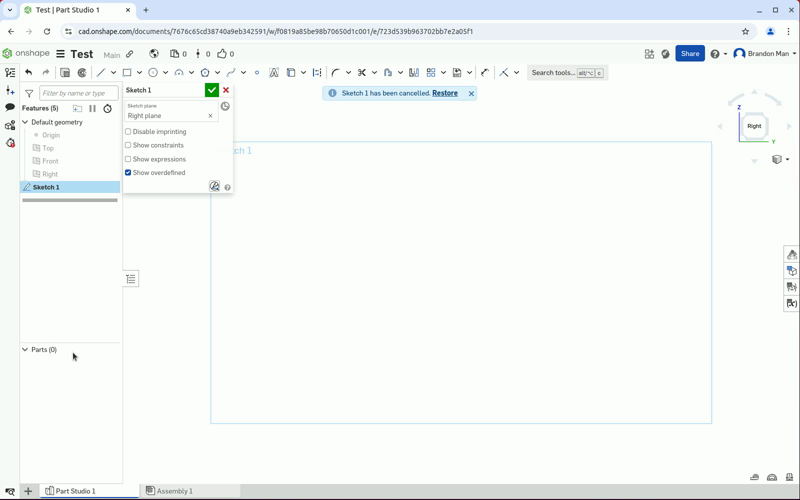
key(y)
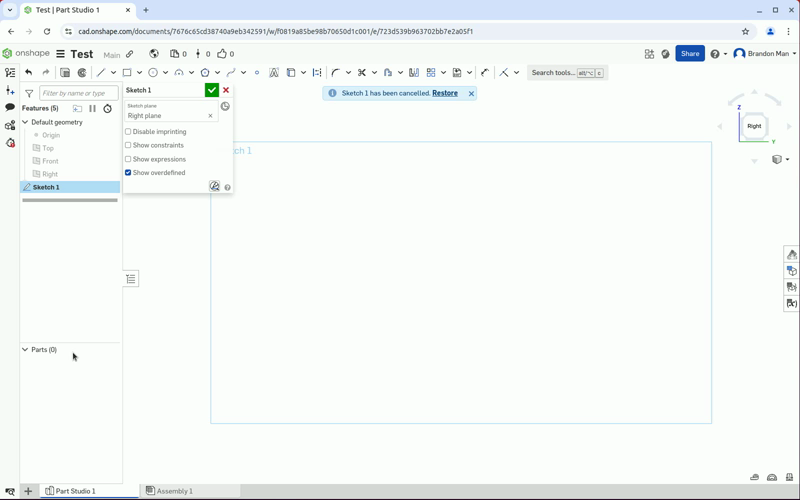
key(l)
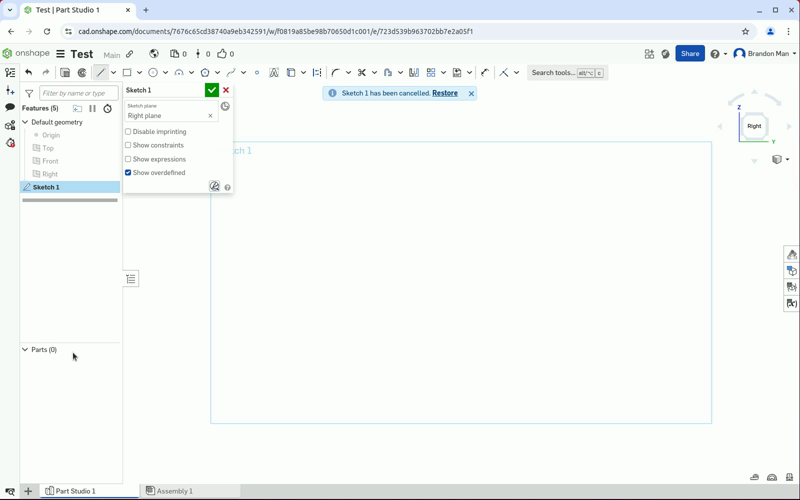
key_down(shift)
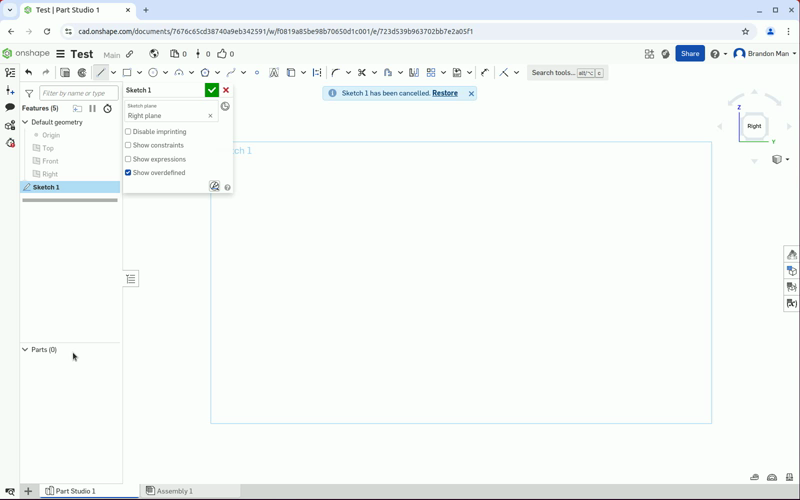
mouse_move(357, 349)
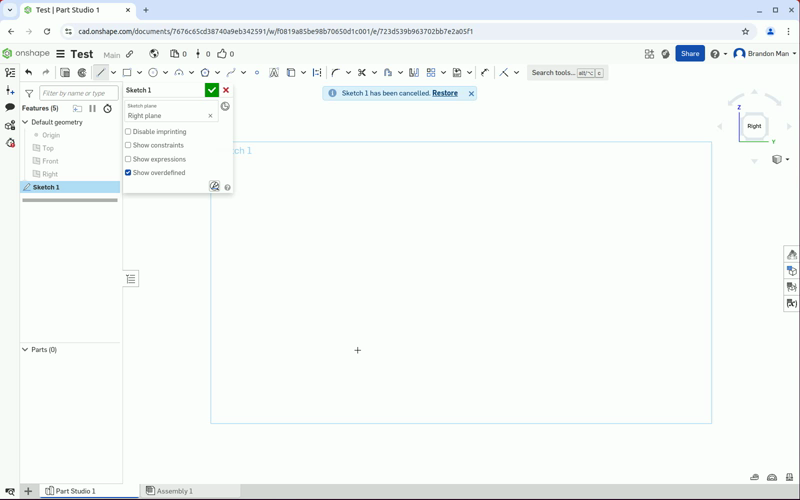
click(357, 349)
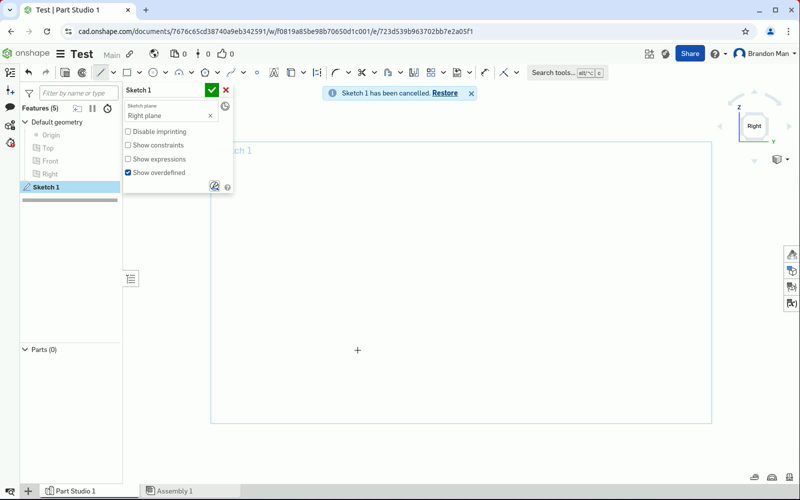
key_up(shift)
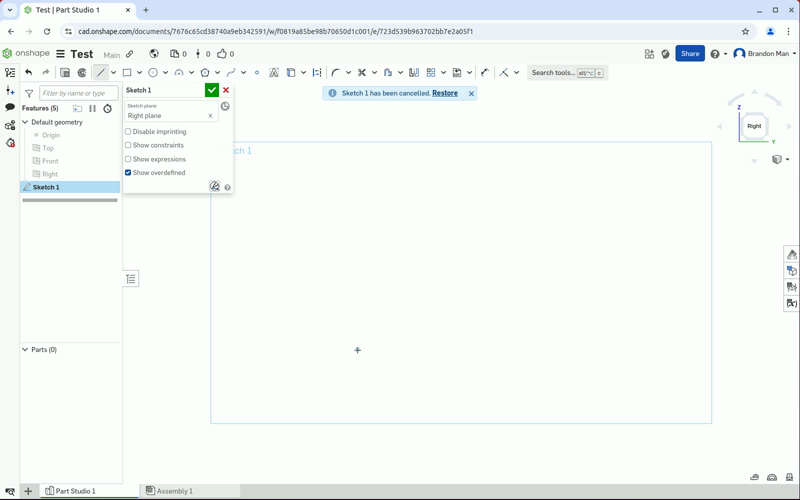
key_down(shift)
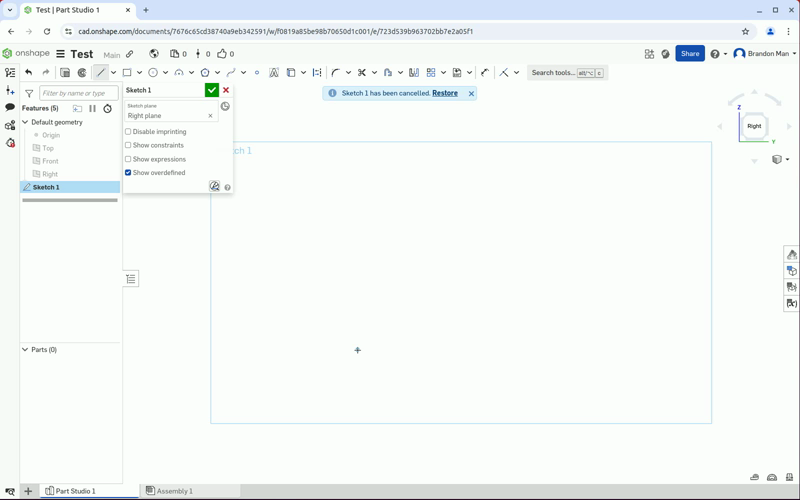
mouse_move(387, 349)
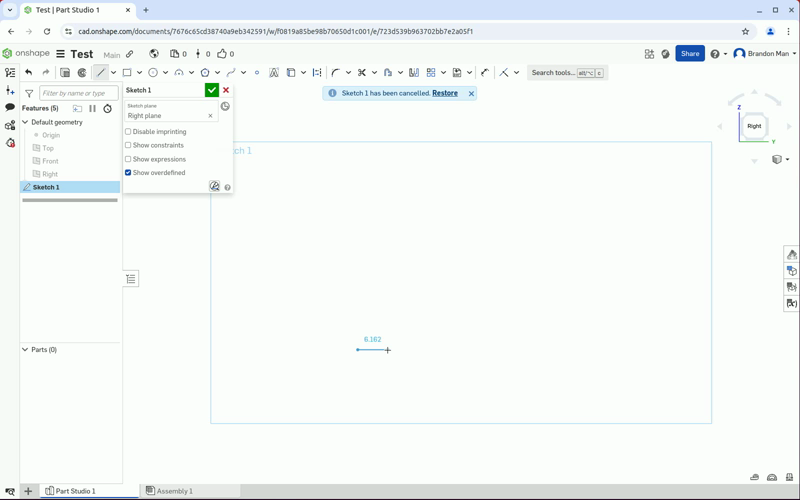
mouse_move(382, 349)
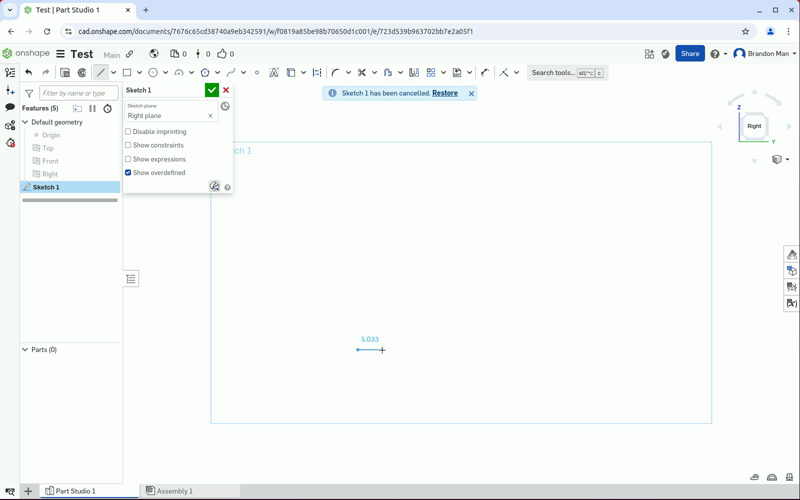
click(382, 349)
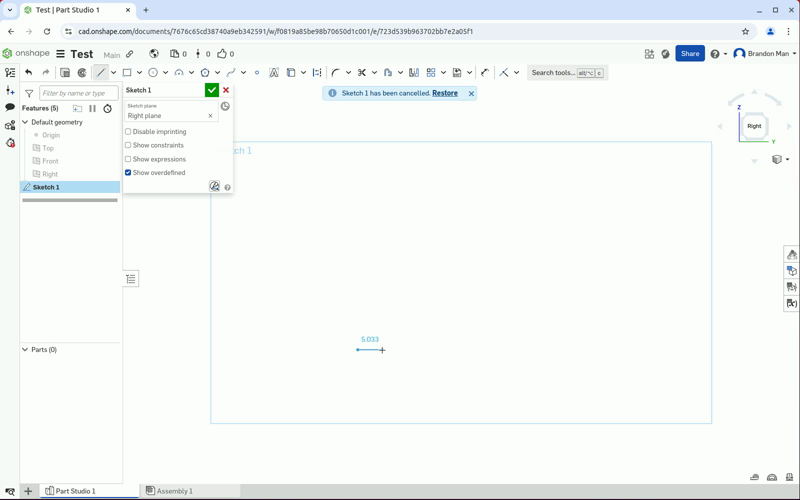
key_up(shift)
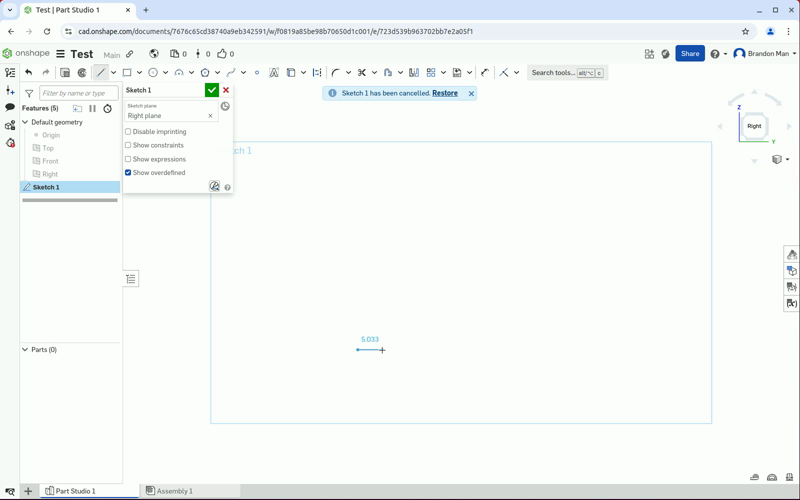
key_down(shift)
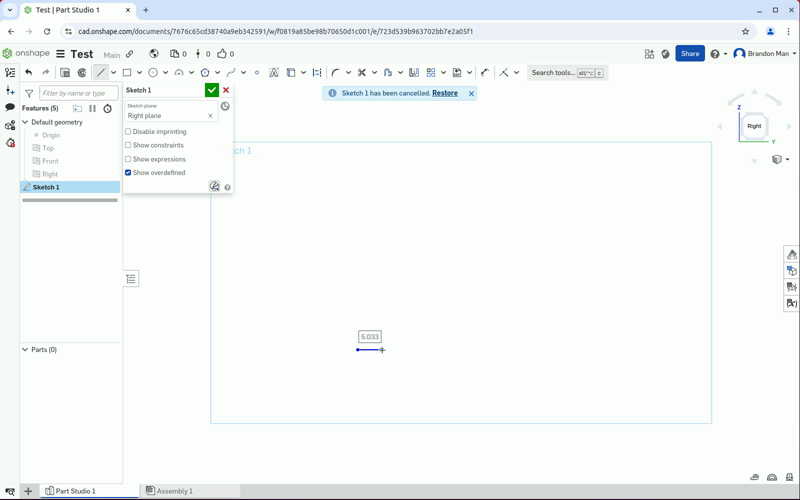
mouse_move(382, 266)
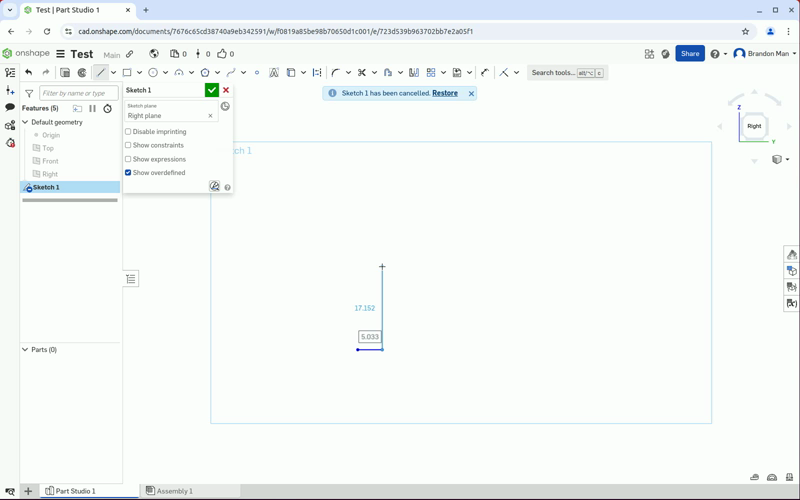
click(382, 266)
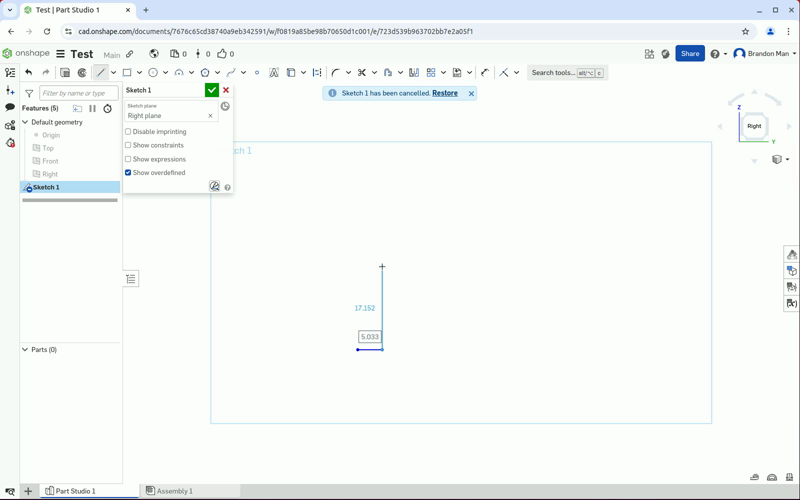
key_up(shift)
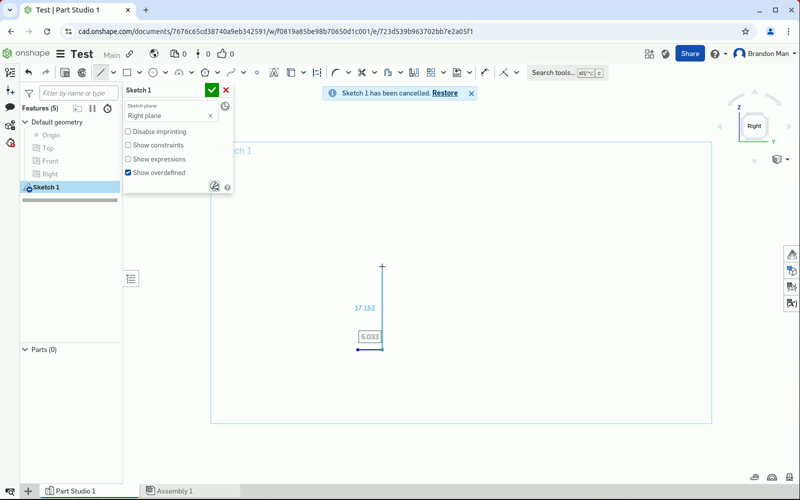
key_down(shift)
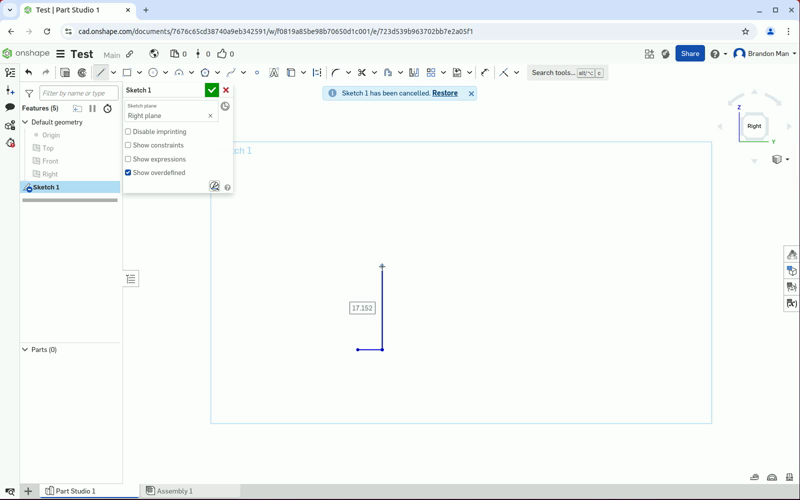
mouse_move(547, 266)
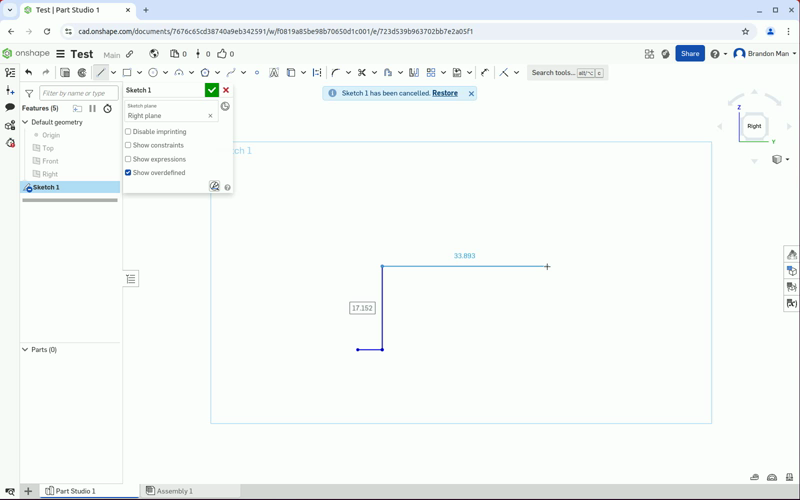
click(547, 266)
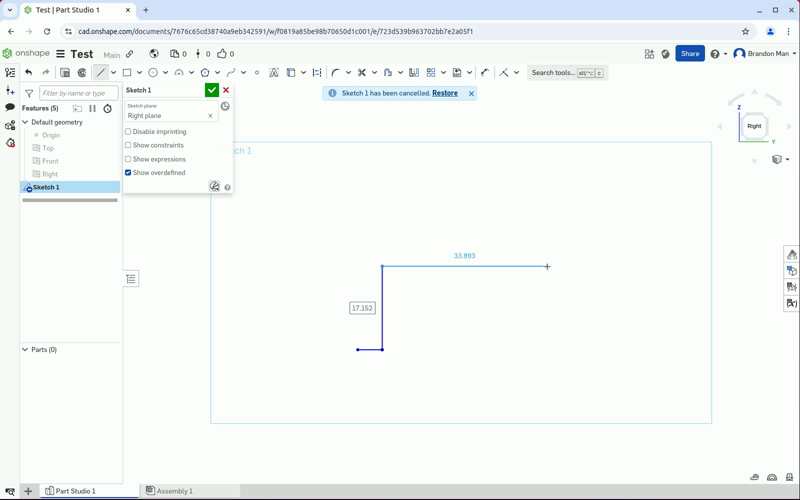
key_up(shift)
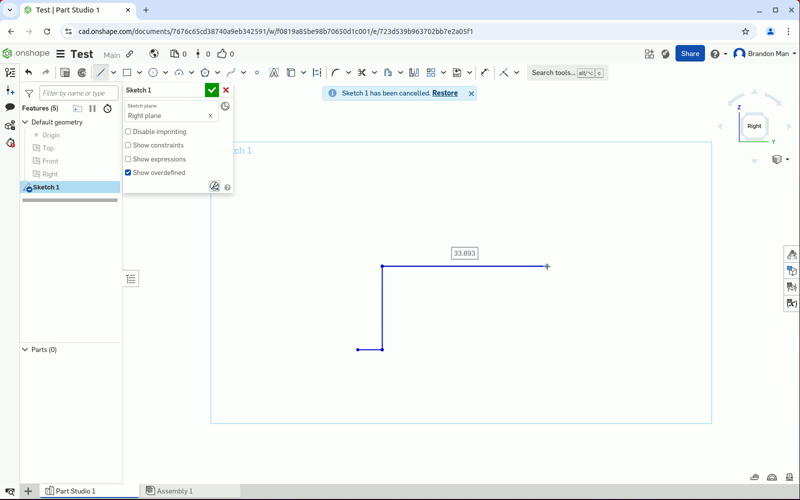
key_down(shift)
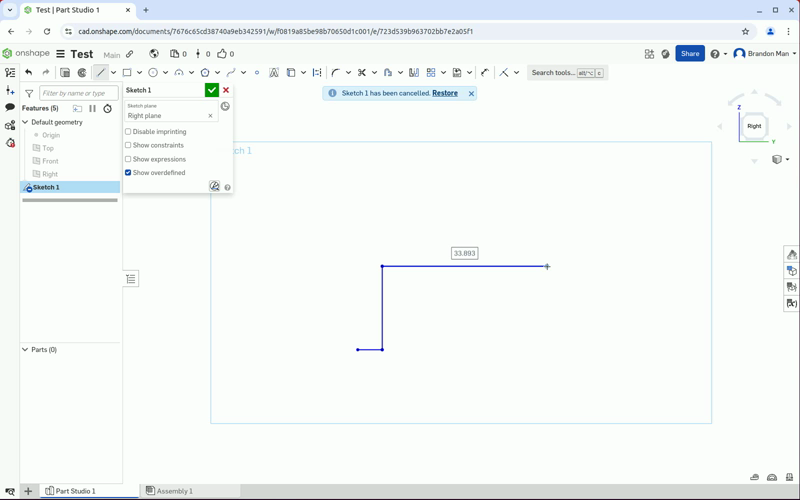
mouse_move(547, 349)
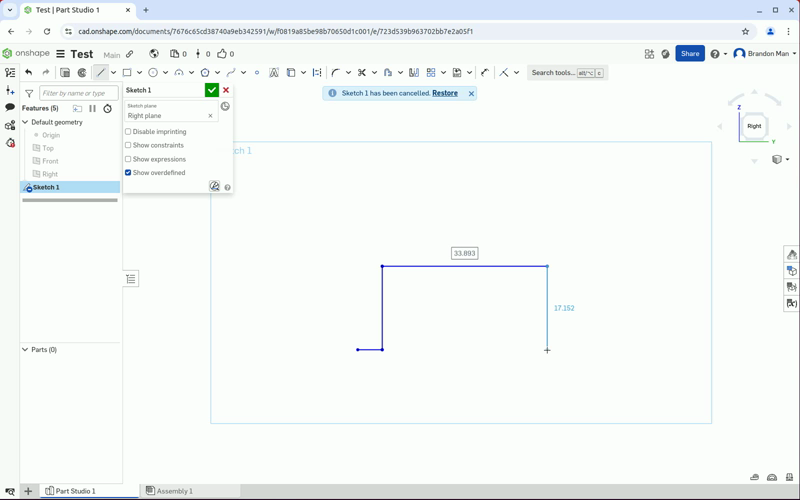
click(547, 349)
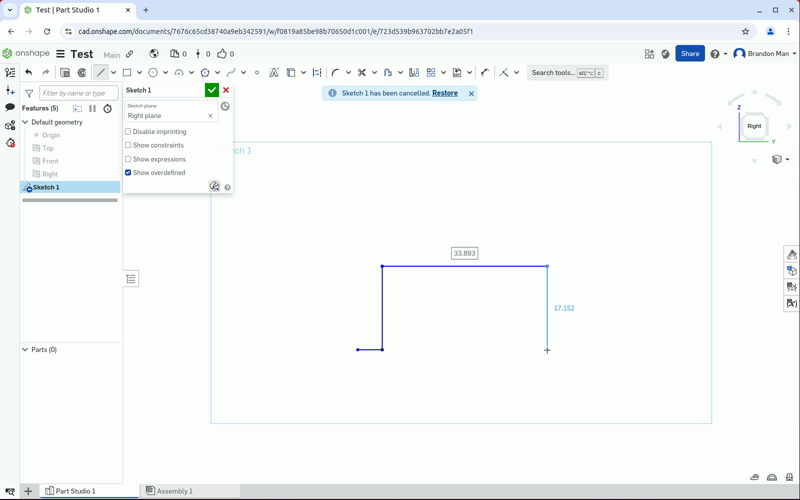
key_up(shift)
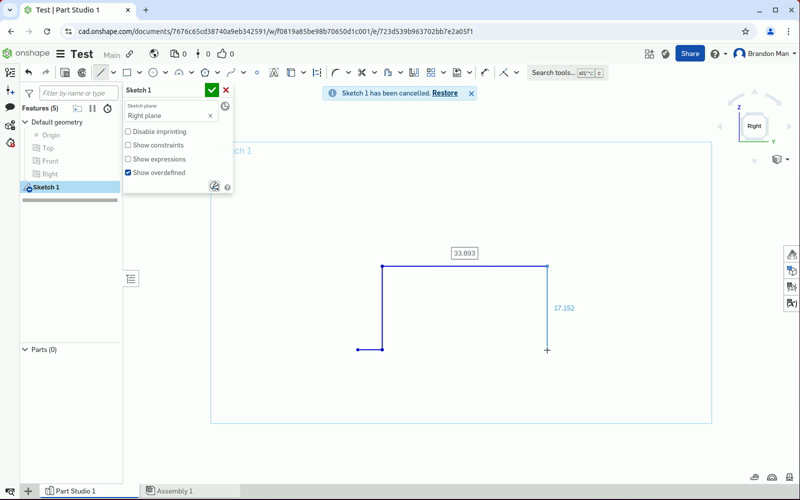
key_down(shift)
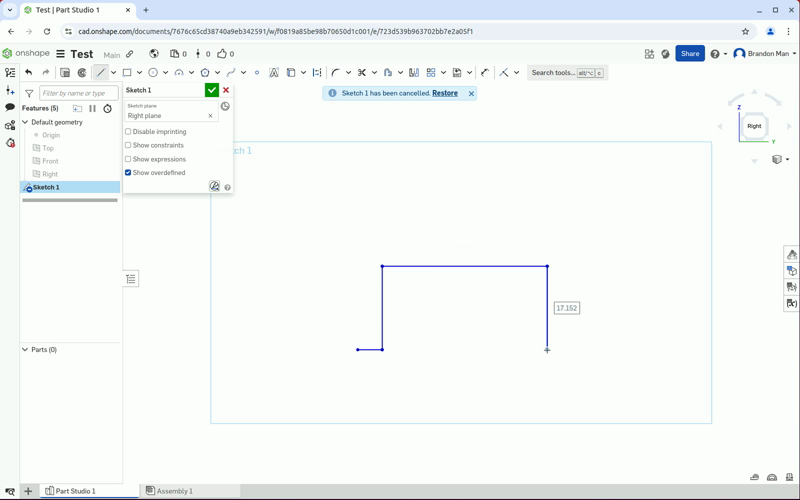
mouse_move(577, 349)
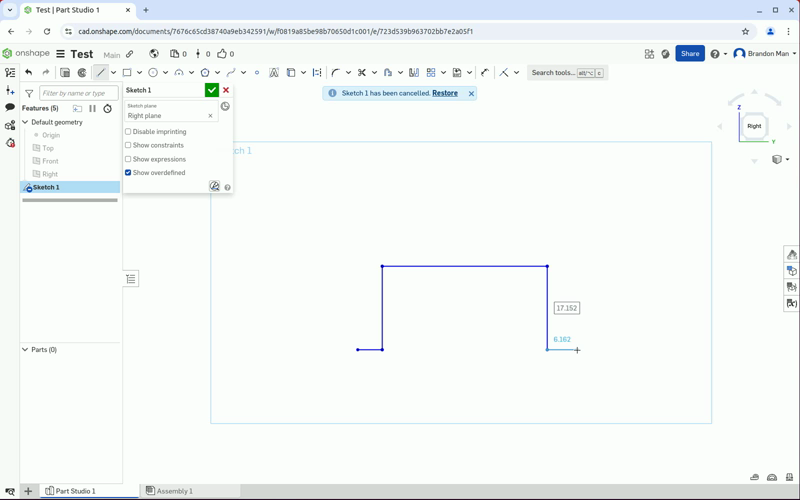
mouse_move(572, 349)
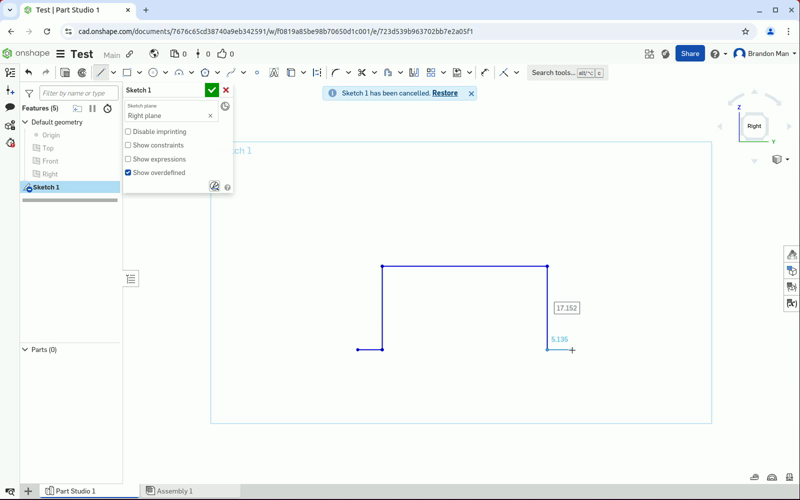
click(572, 349)
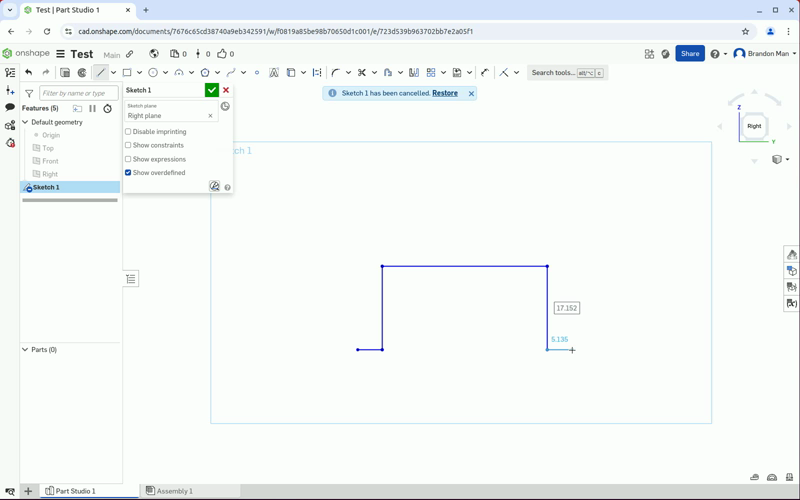
key_up(shift)
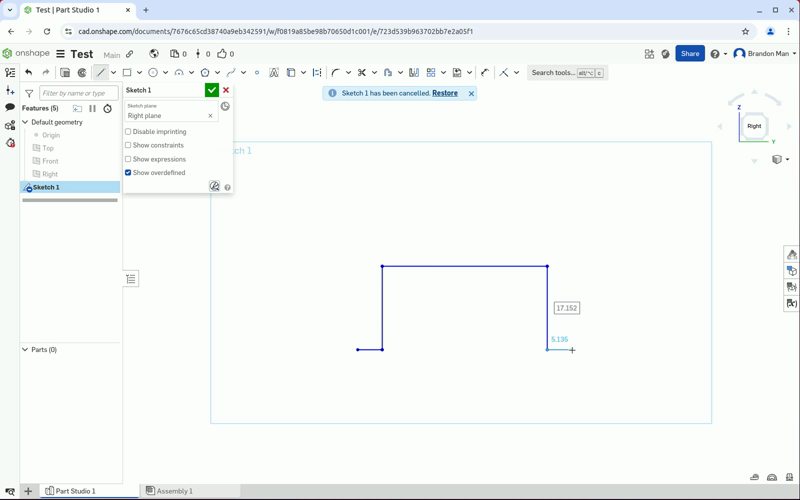
key_down(shift)
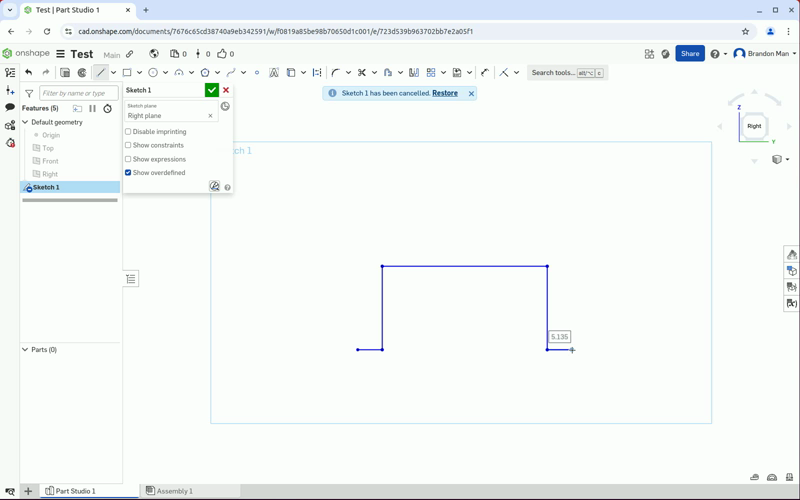
mouse_move(589, 349)
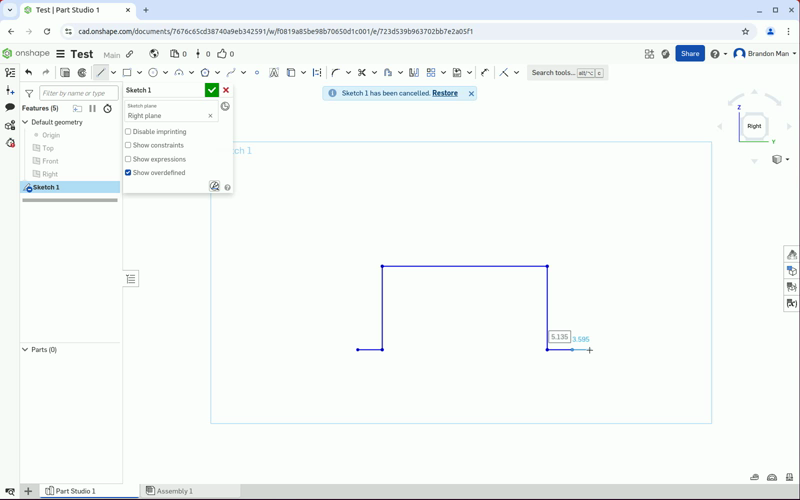
mouse_move(572, 340)
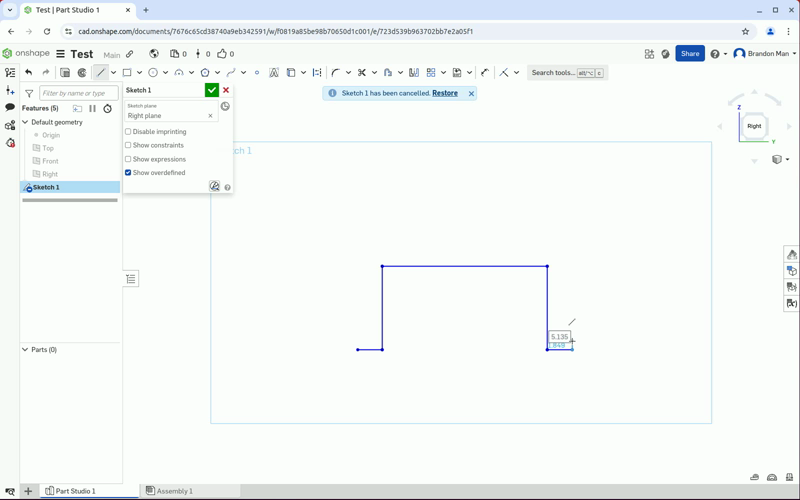
click(572, 340)
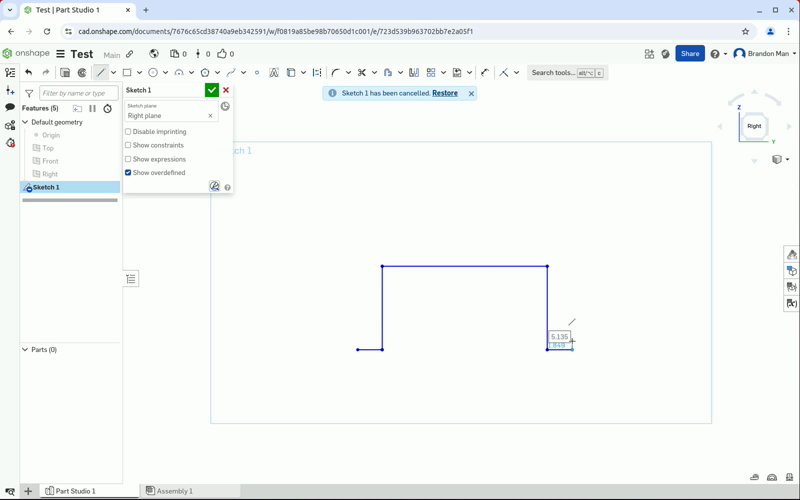
key_up(shift)
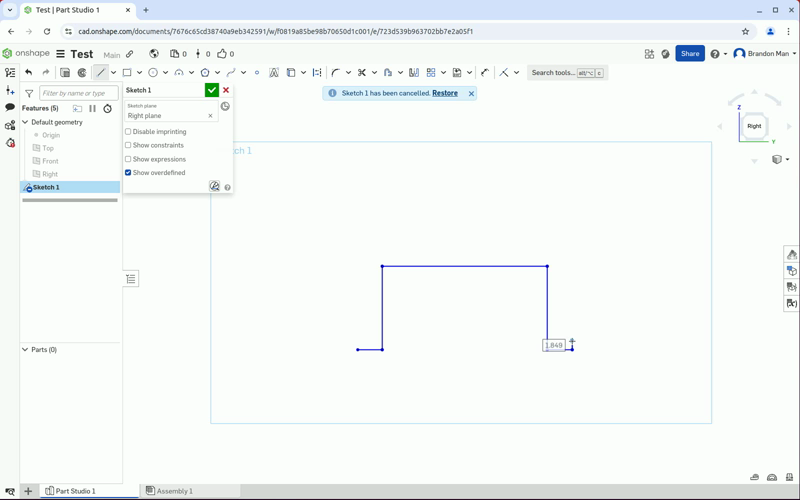
key_down(shift)
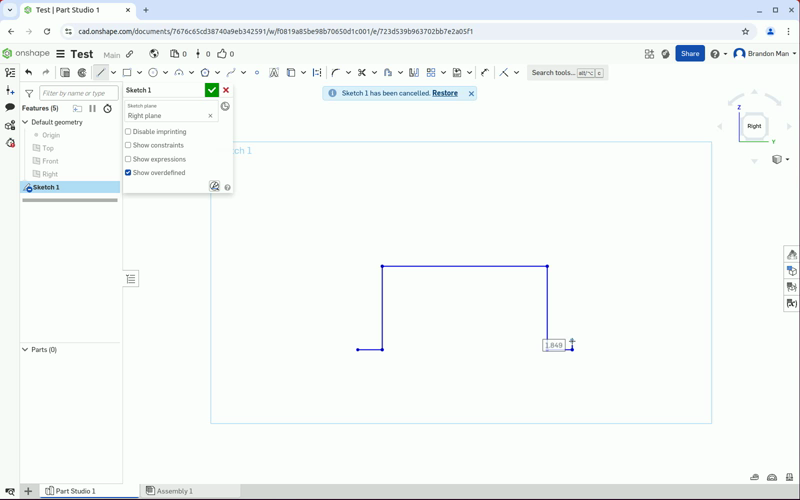
mouse_move(589, 340)
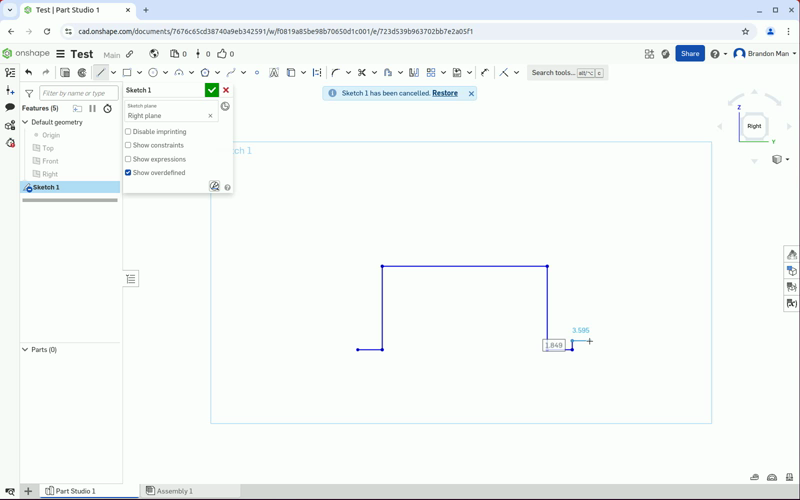
mouse_move(556, 340)
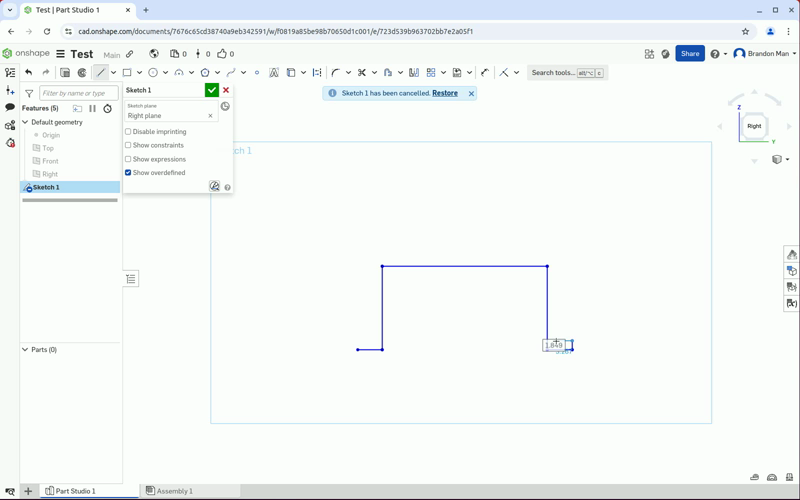
click(556, 340)
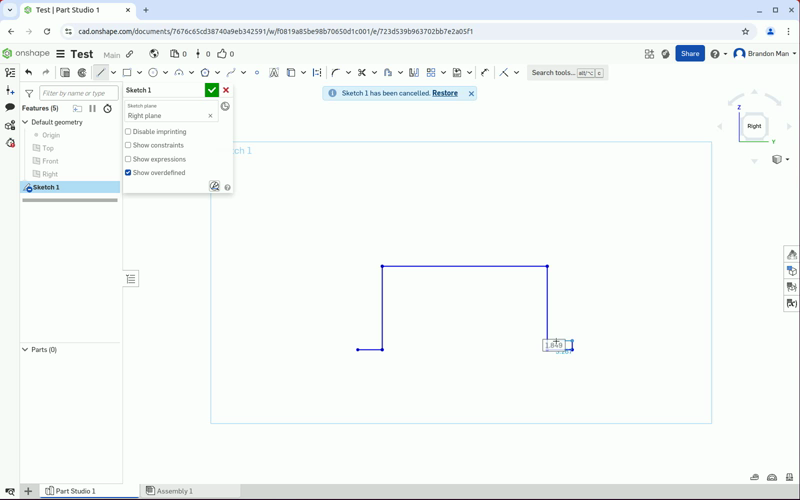
key_up(shift)
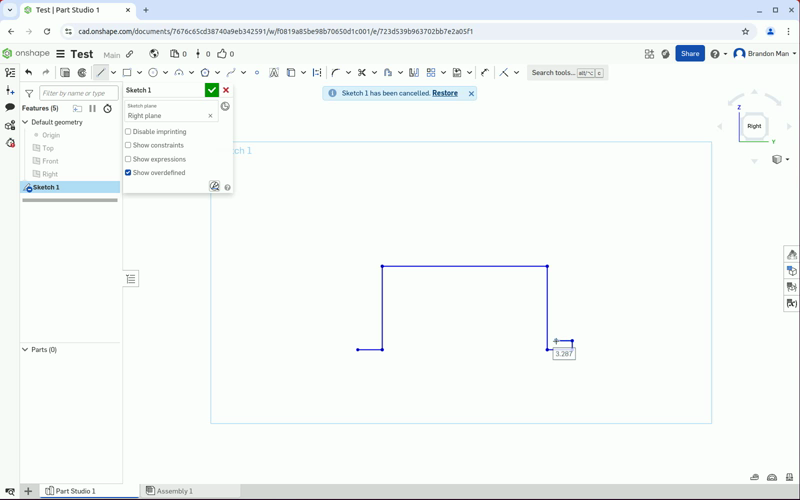
key_down(shift)
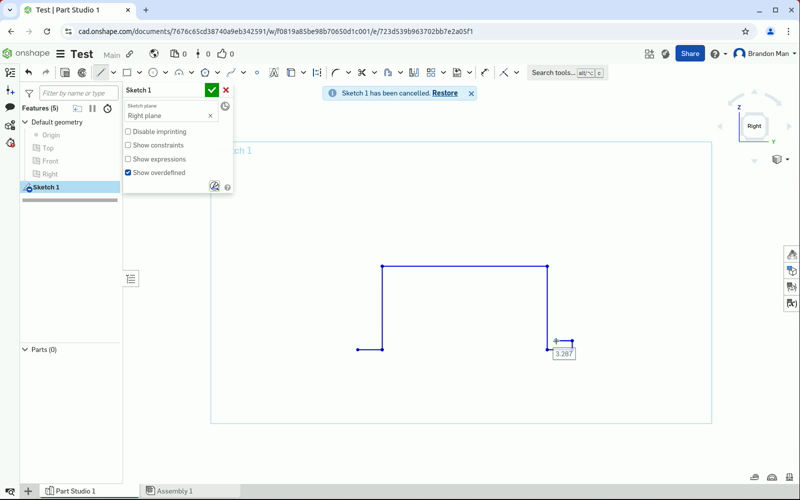
mouse_move(556, 259)
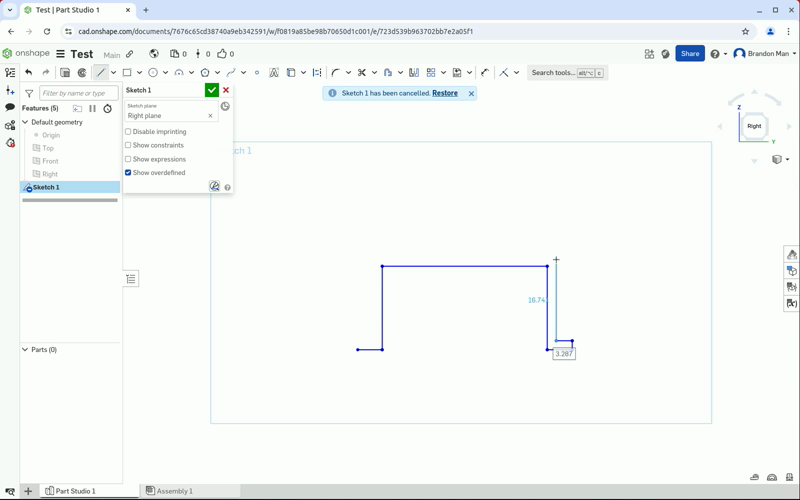
click(556, 259)
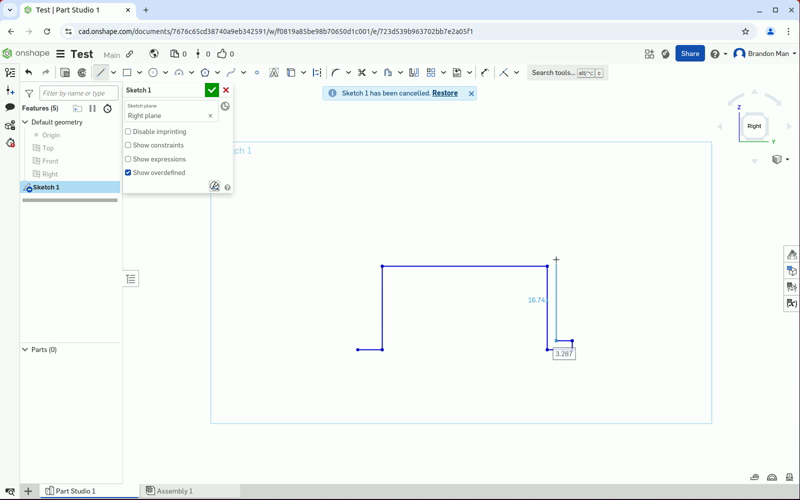
key_up(shift)
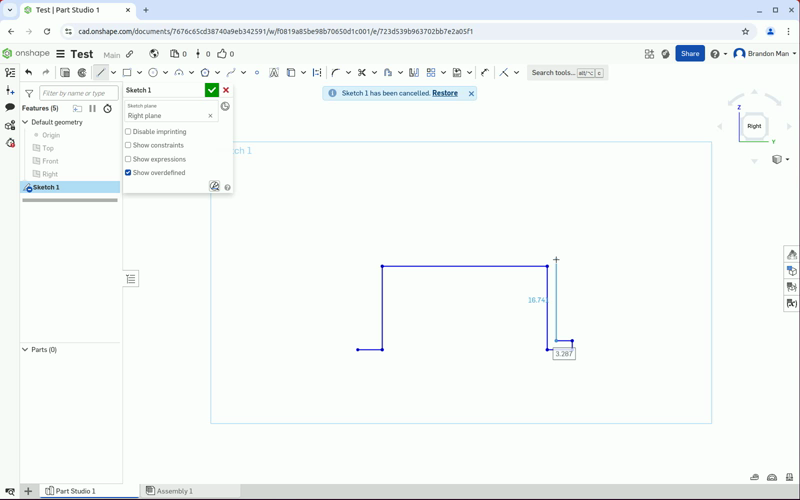
key_down(shift)
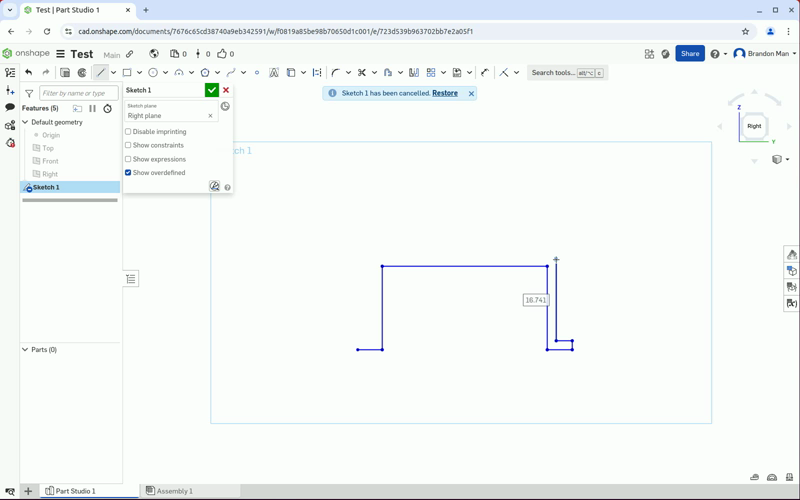
mouse_move(373, 259)
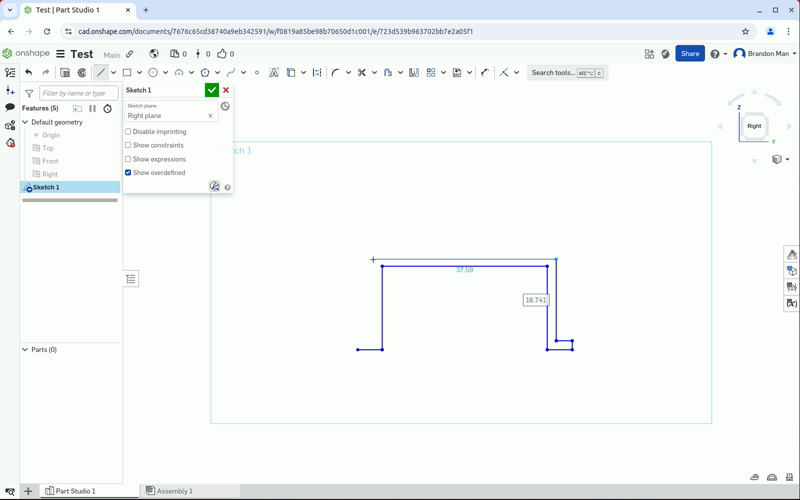
click(373, 259)
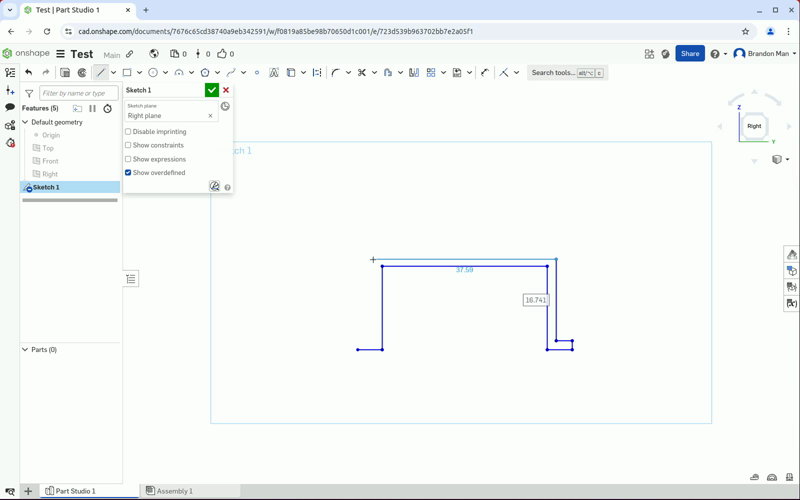
key_up(shift)
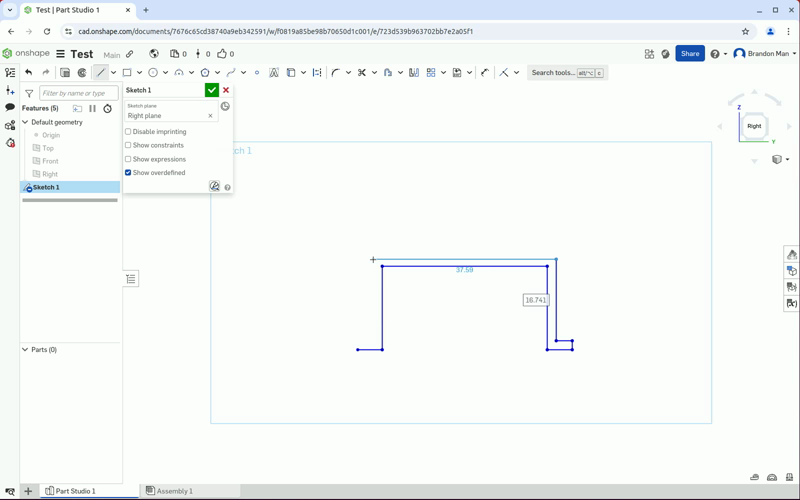
key_down(shift)
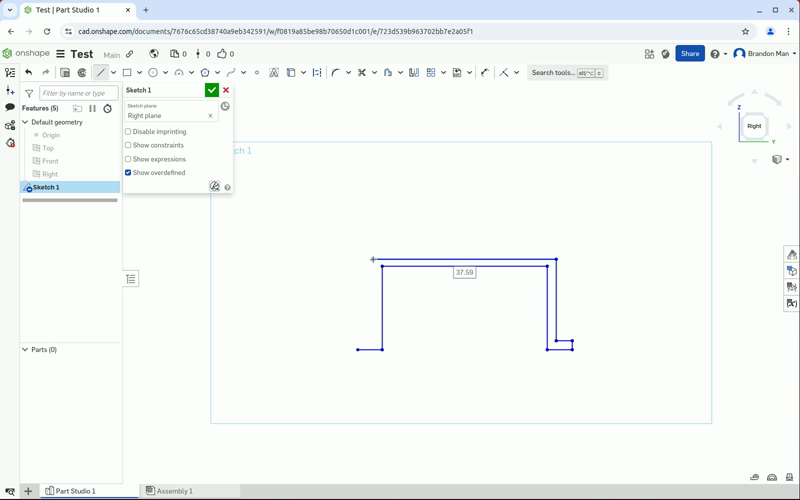
mouse_move(373, 340)
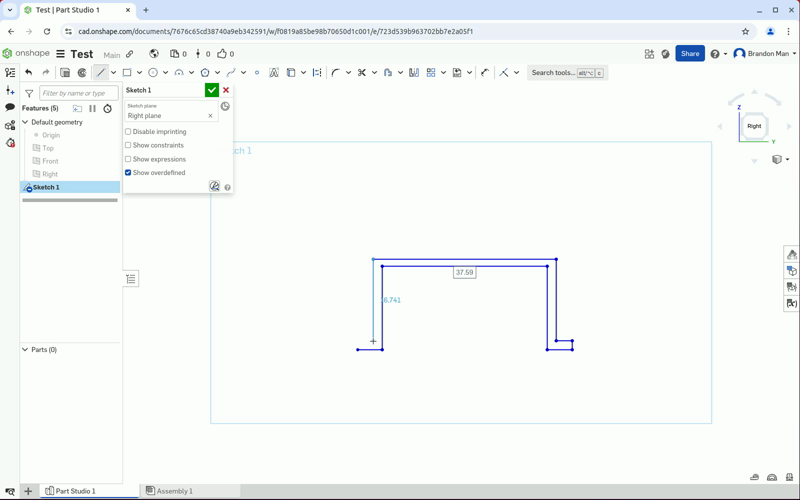
click(373, 340)
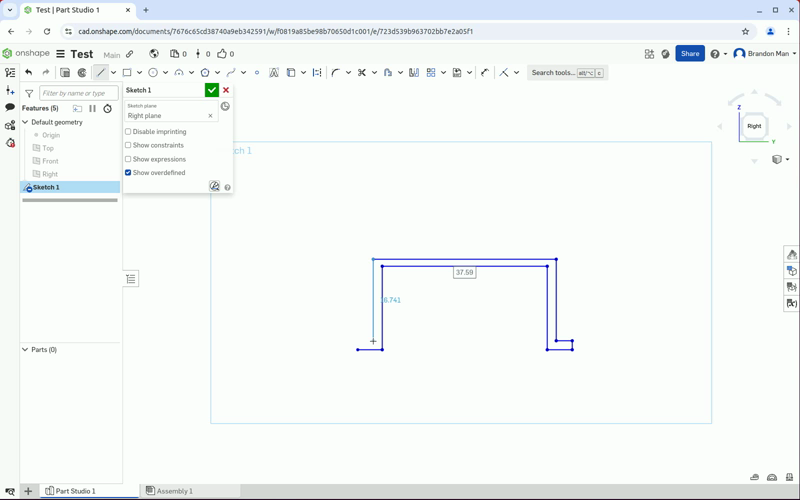
key_up(shift)
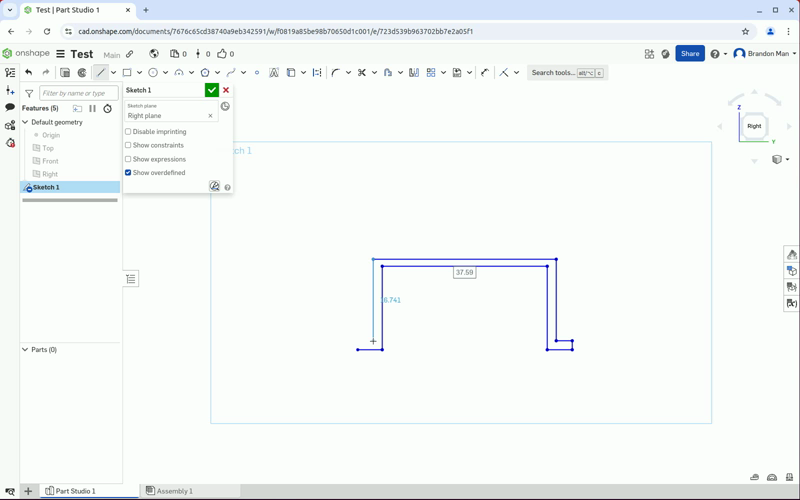
key_down(shift)
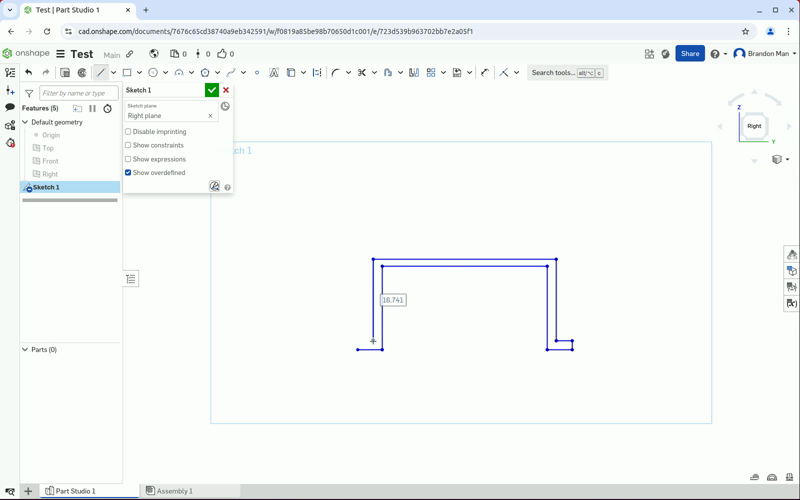
mouse_move(403, 340)
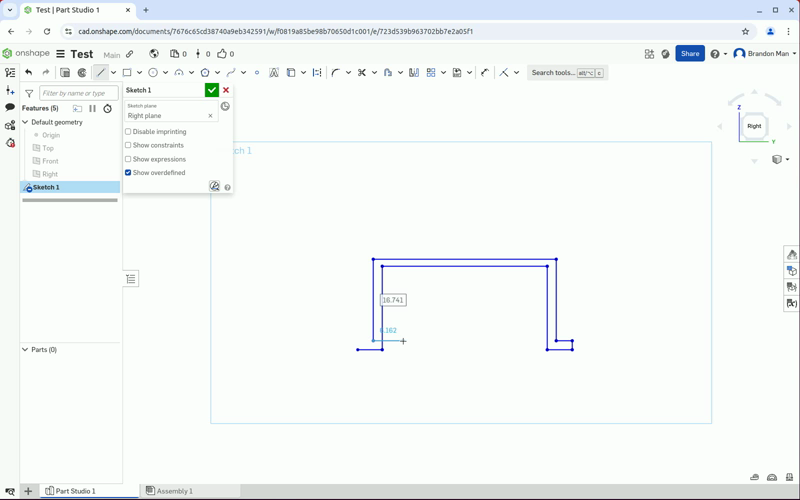
mouse_move(357, 340)
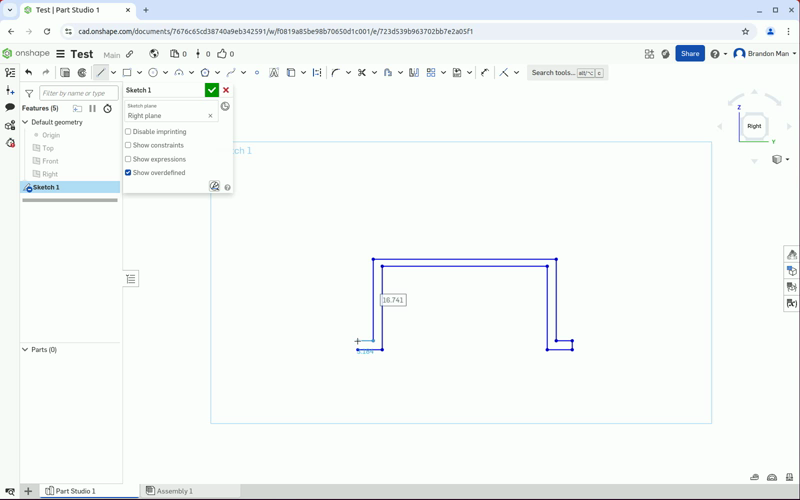
click(357, 340)
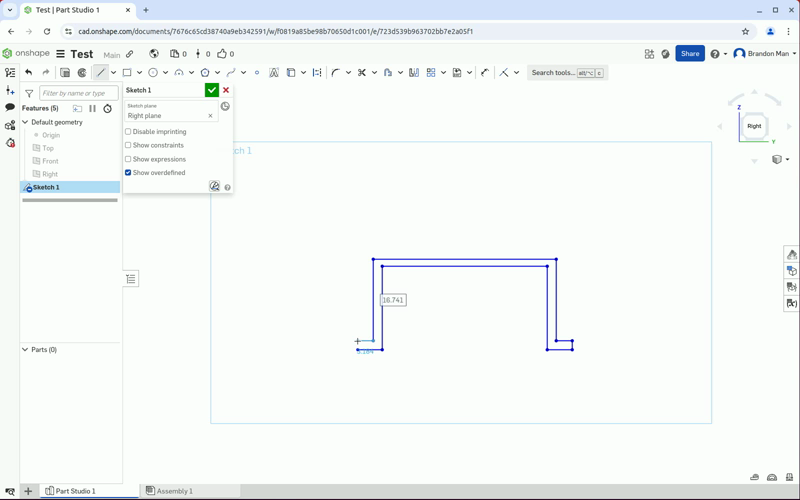
key_up(shift)
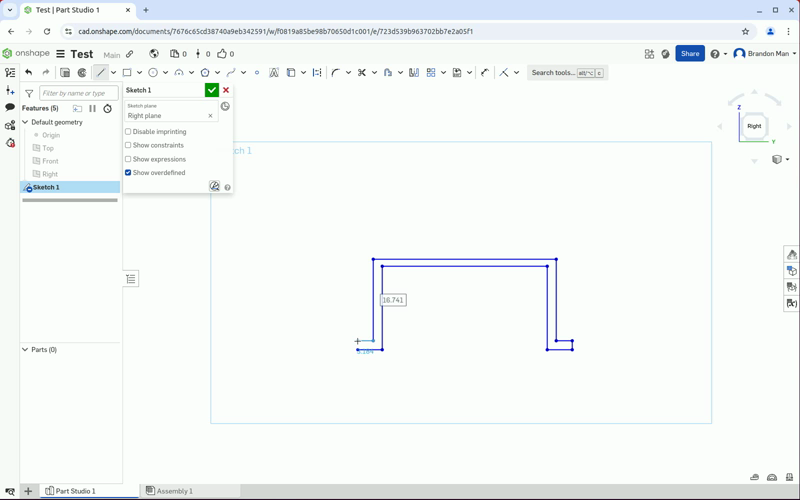
mouse_move(387, 340)
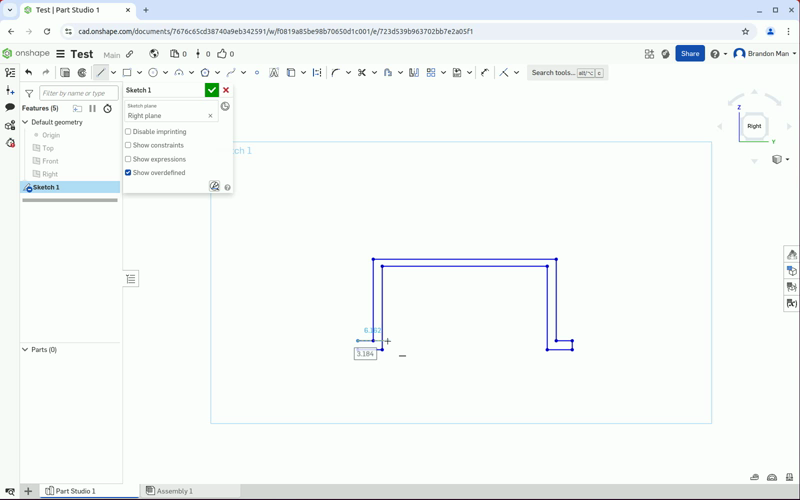
key_down(shift)
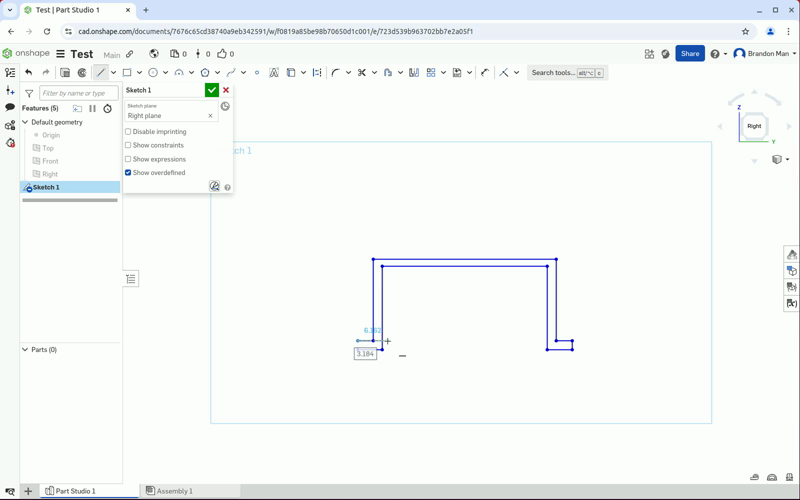
mouse_move(357, 349)
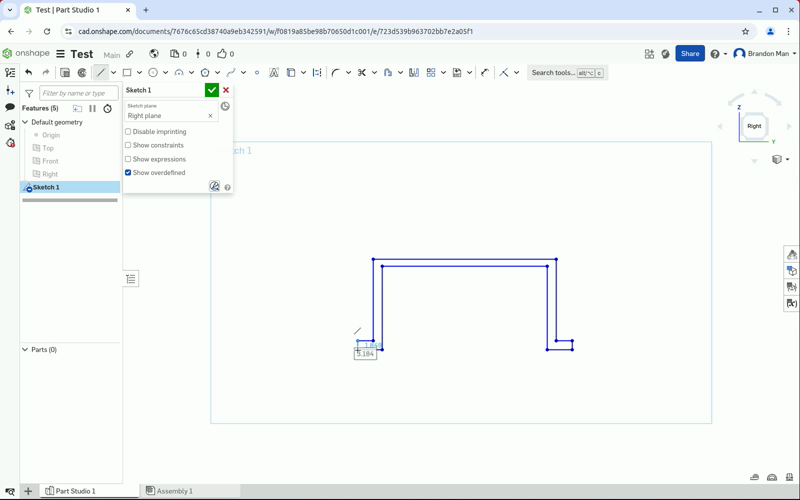
key_up(shift)
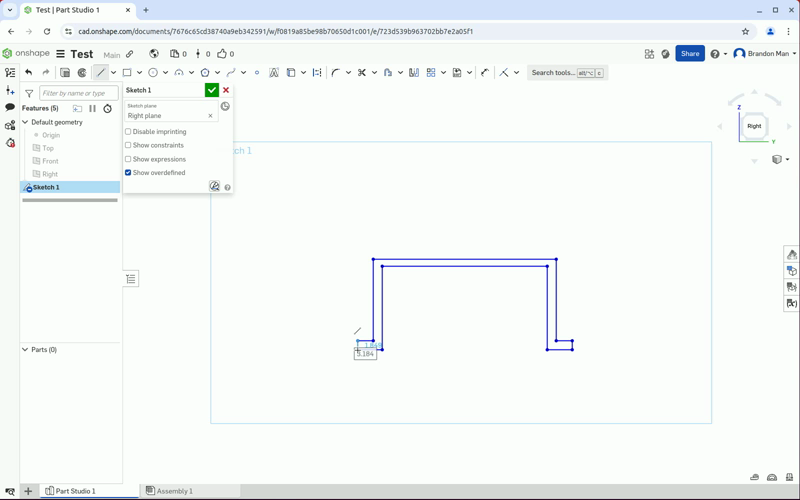
click(357, 349)
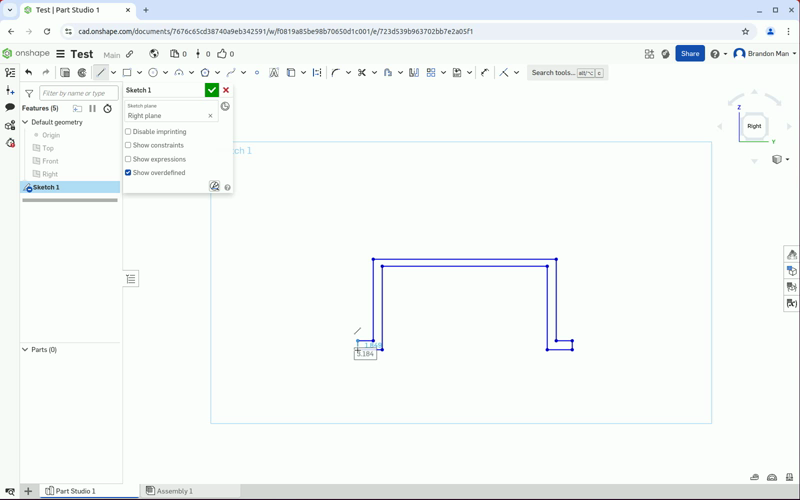
key(esc)
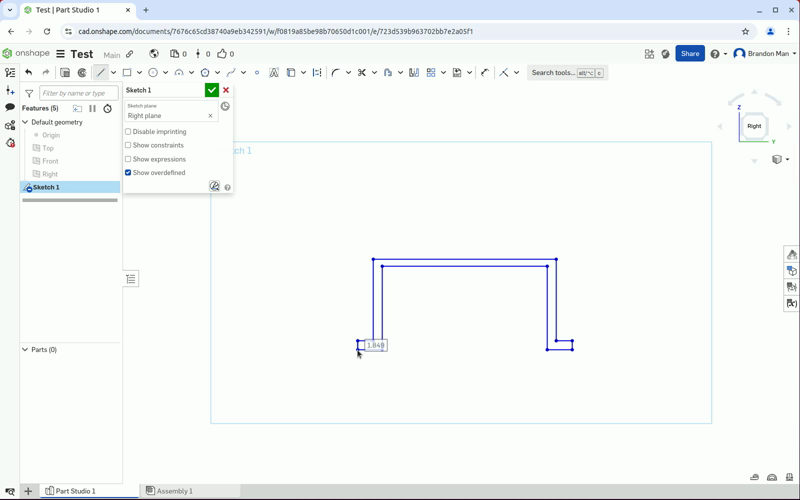
mouse_move(555, 346)
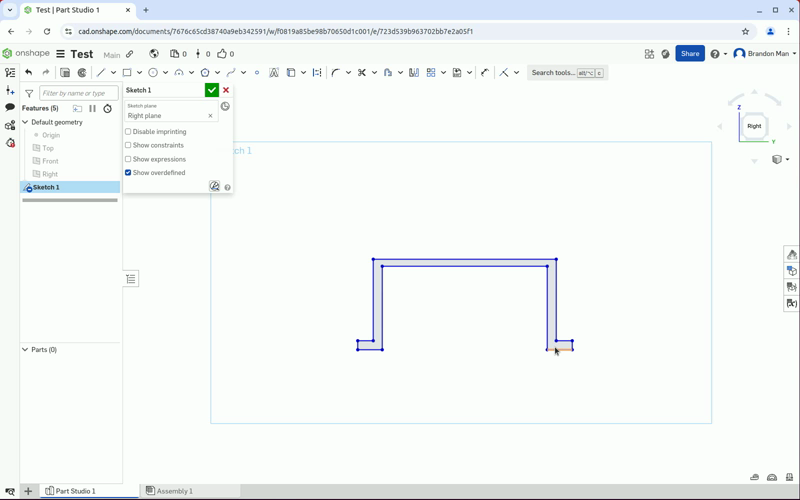
click(555, 346)
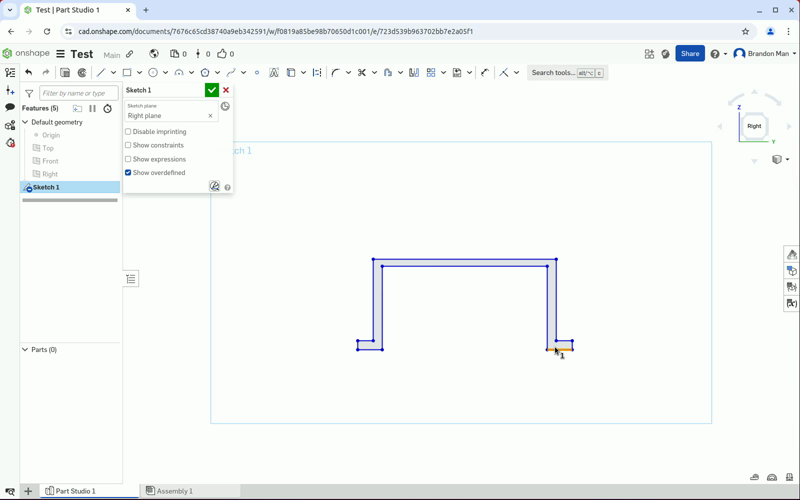
mouse_move(73, 352)
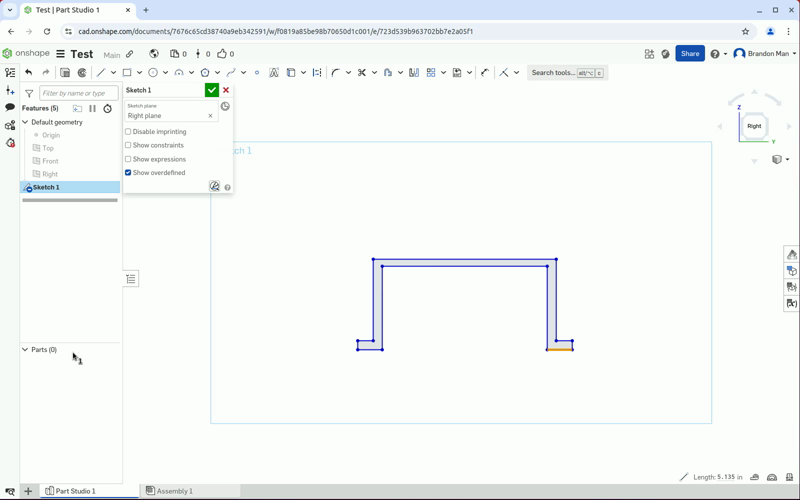
key(shift+y)
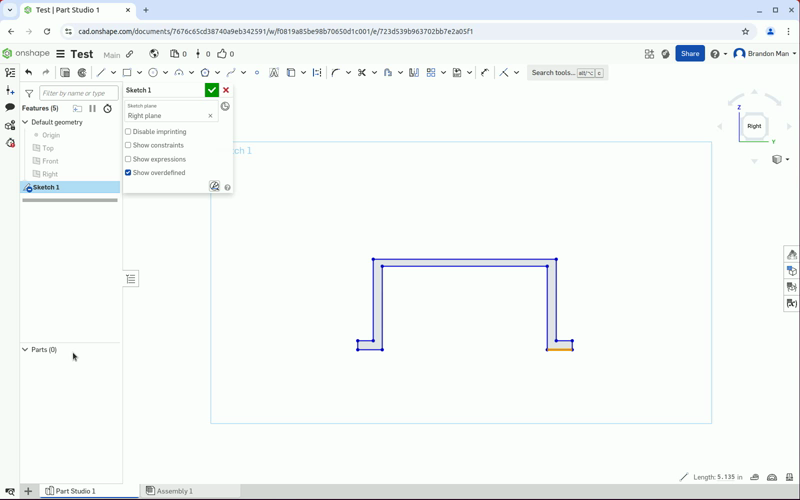
key(shift+e)
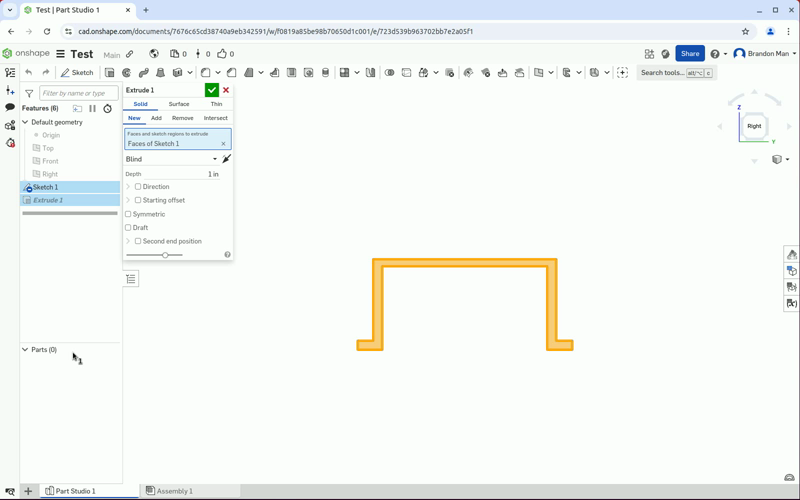
mouse_move(143, 106)
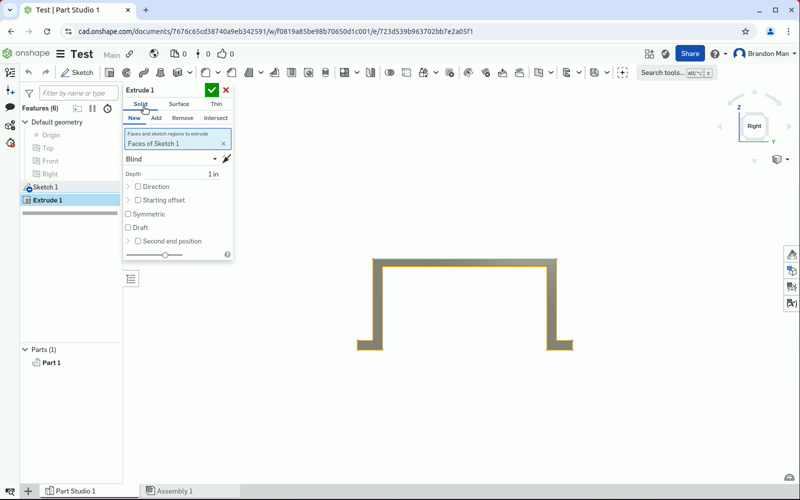
click(143, 106)
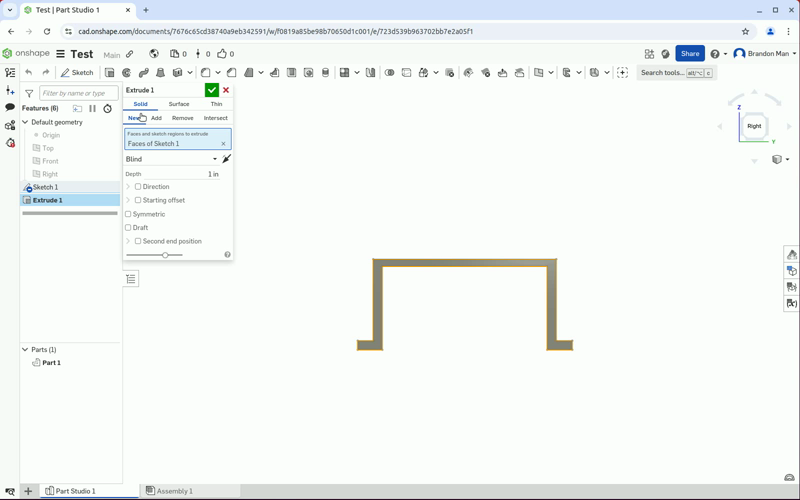
mouse_move(137, 120)
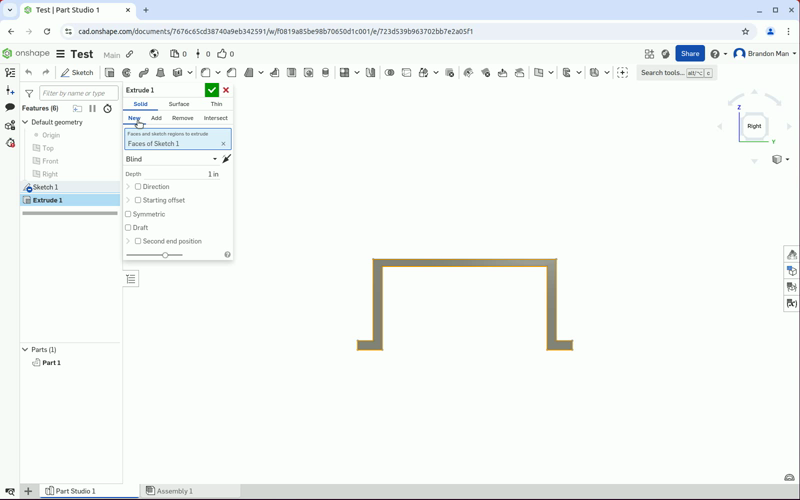
click(137, 120)
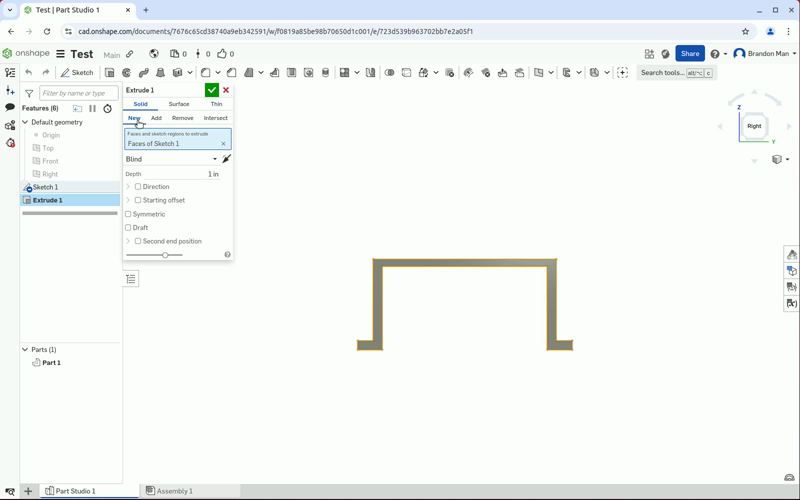
key(tab, 4)
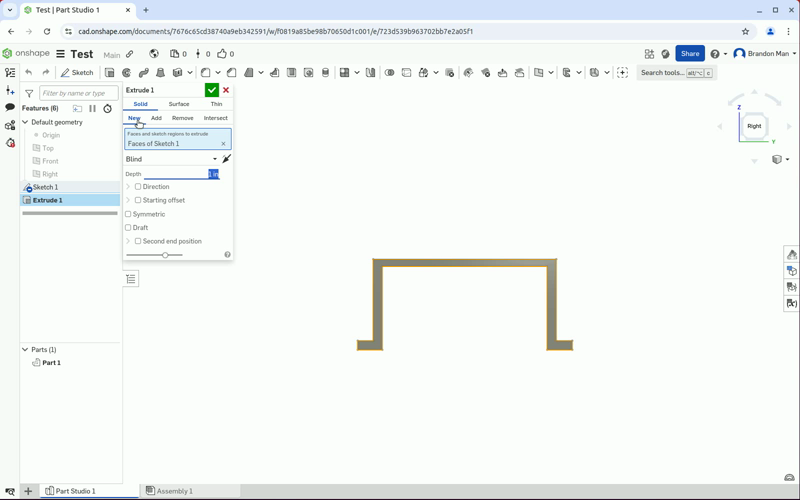
text(4.333)
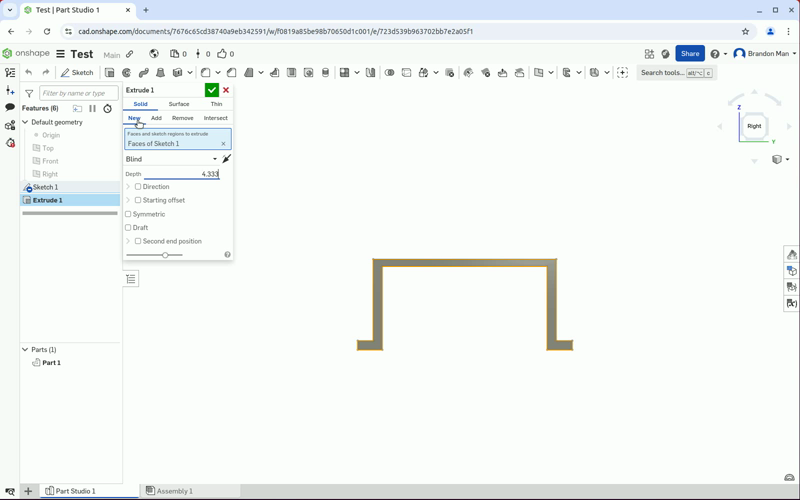
key(enter)
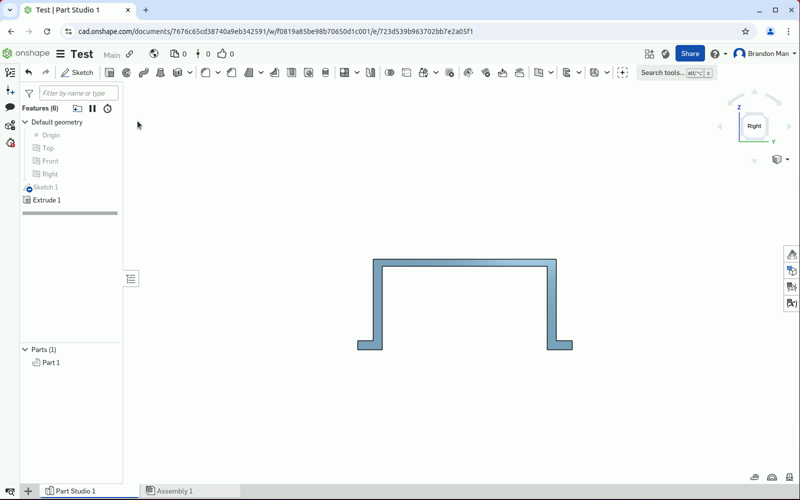
key(shift+h)
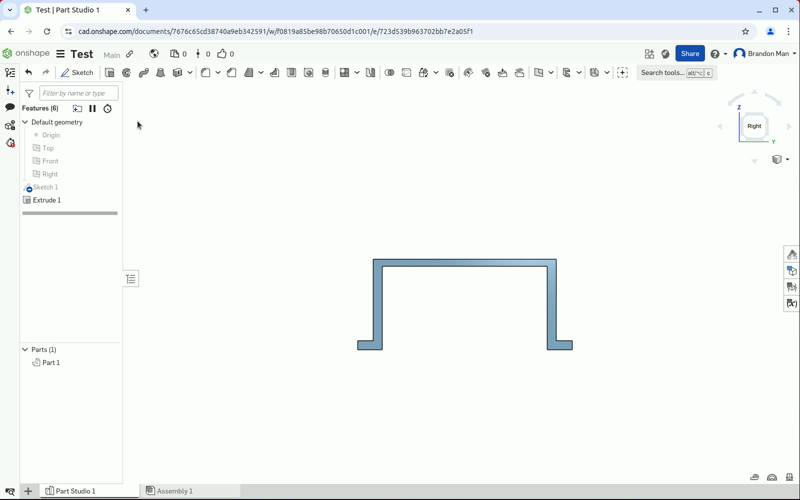
key(shift+h)
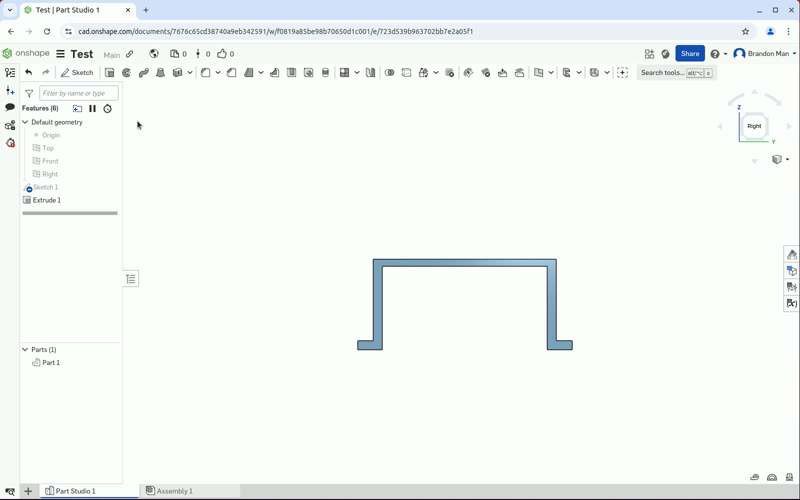
mouse_move(73, 189)
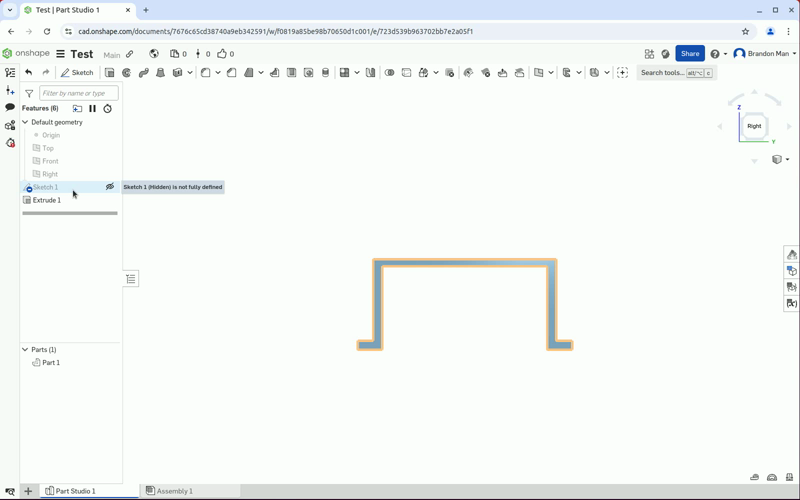
click(73, 189)
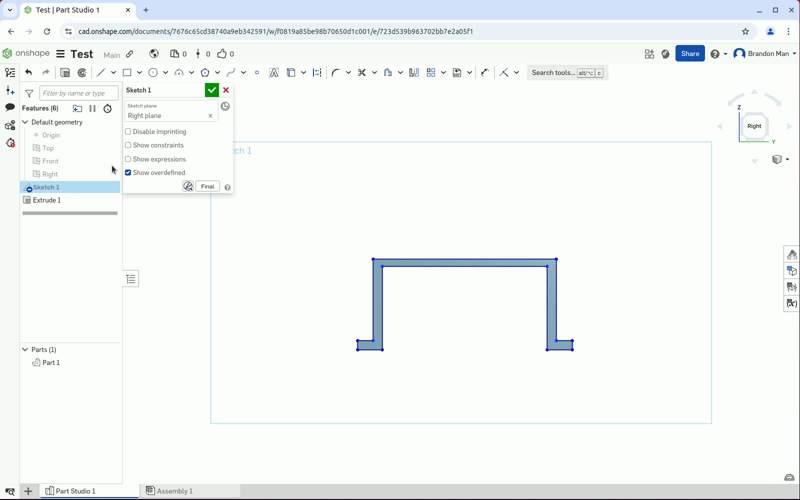
mouse_move(229, 92)
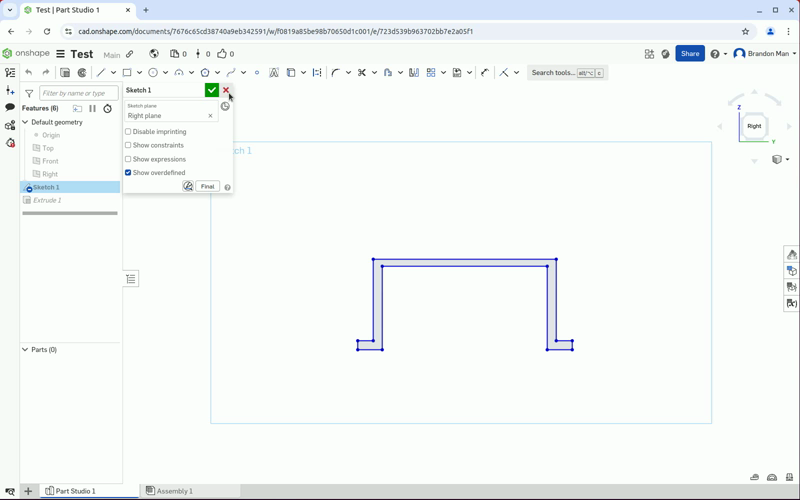
click(229, 92)
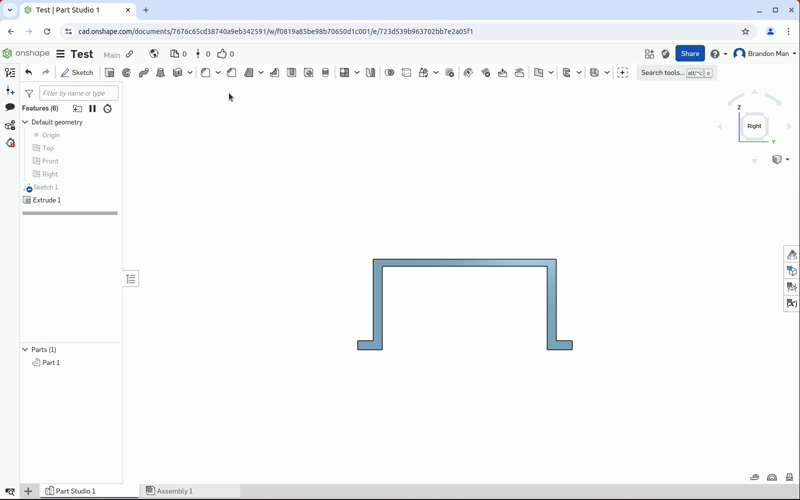
mouse_move(73, 352)
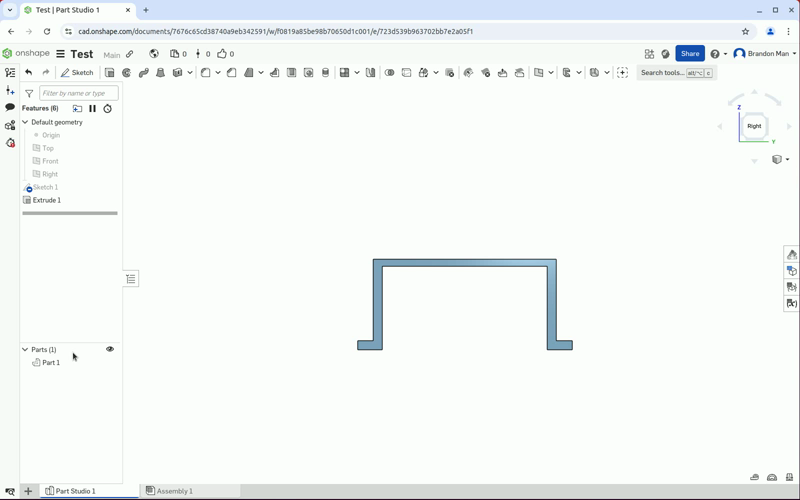
key(y)
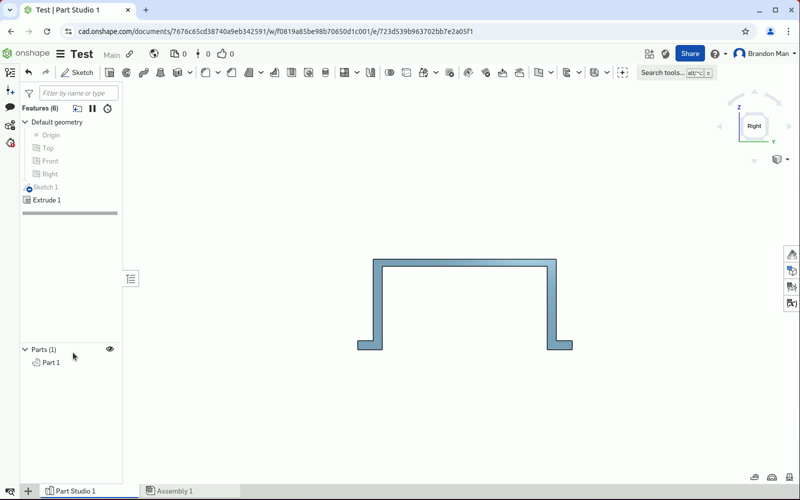
key(shift+p)
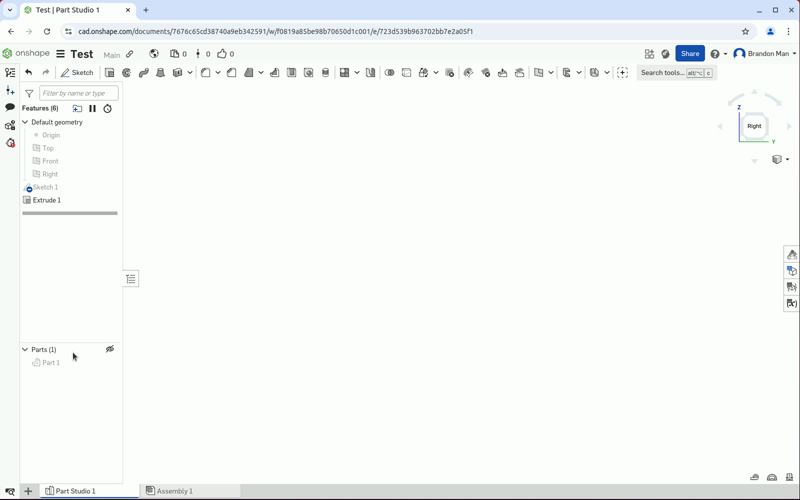
key(space)
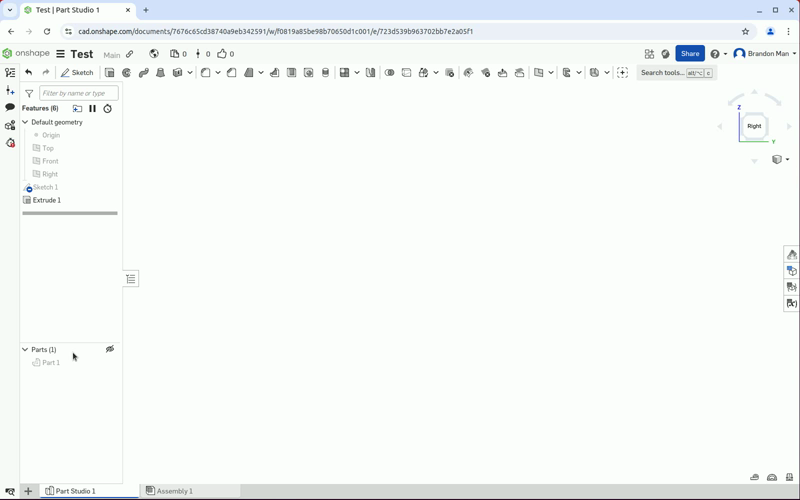
key_down(shift)
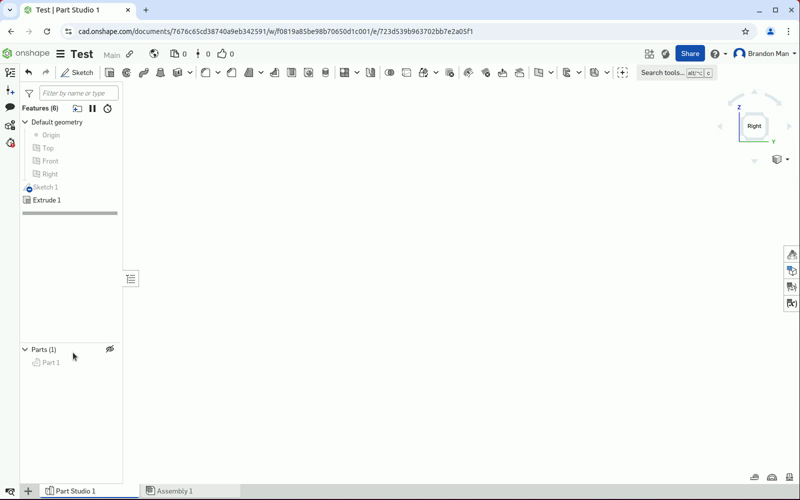
key(right)
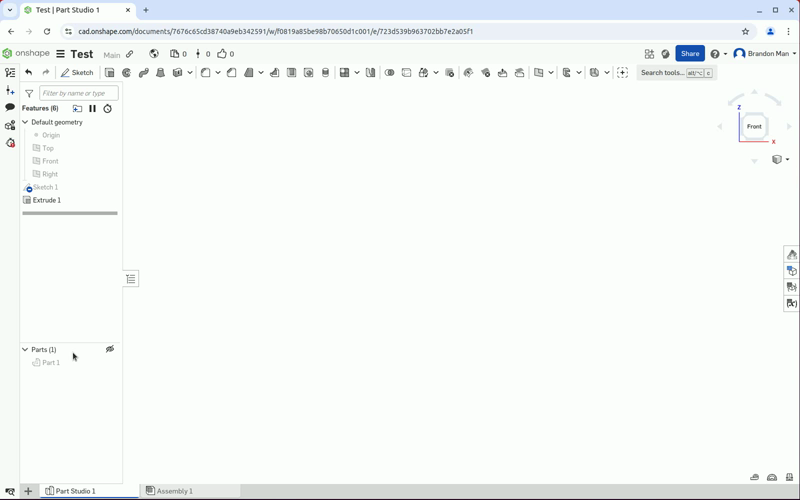
key_up(shift)
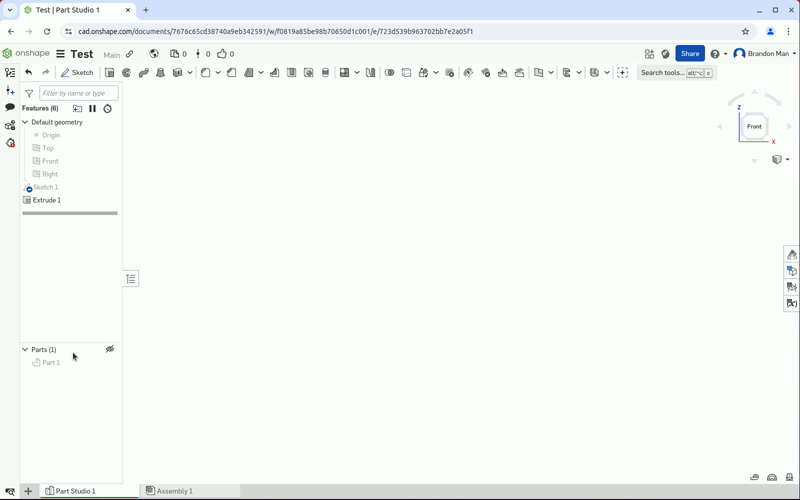
key(space)
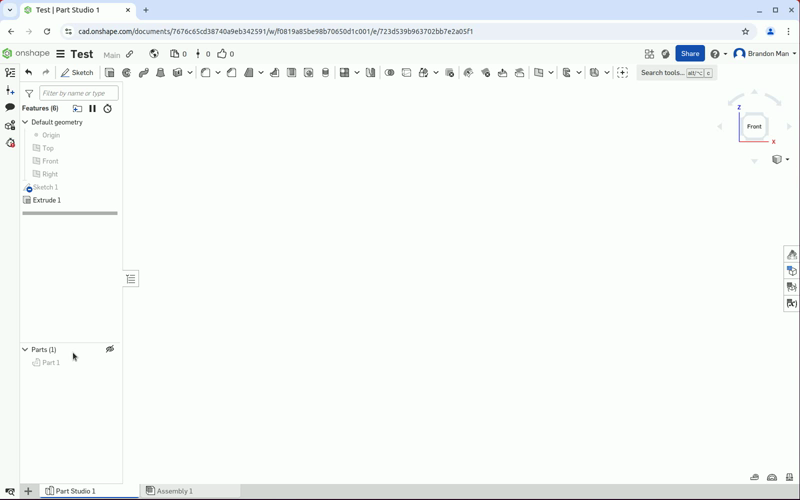
key_down(shift)
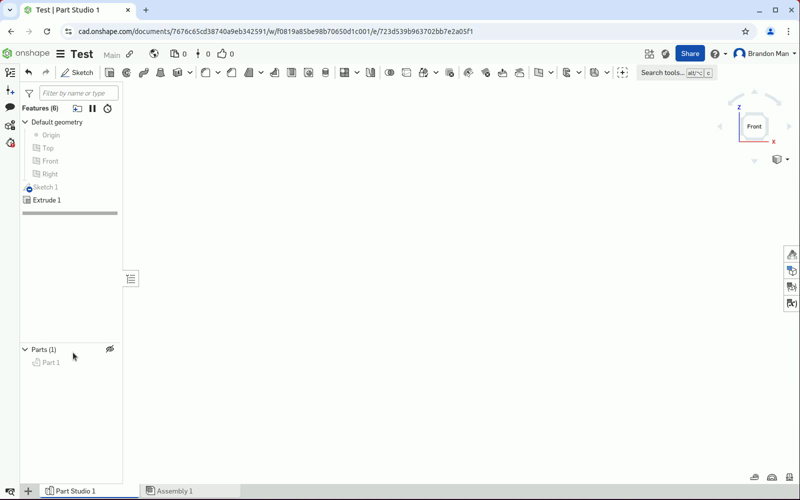
key(down)
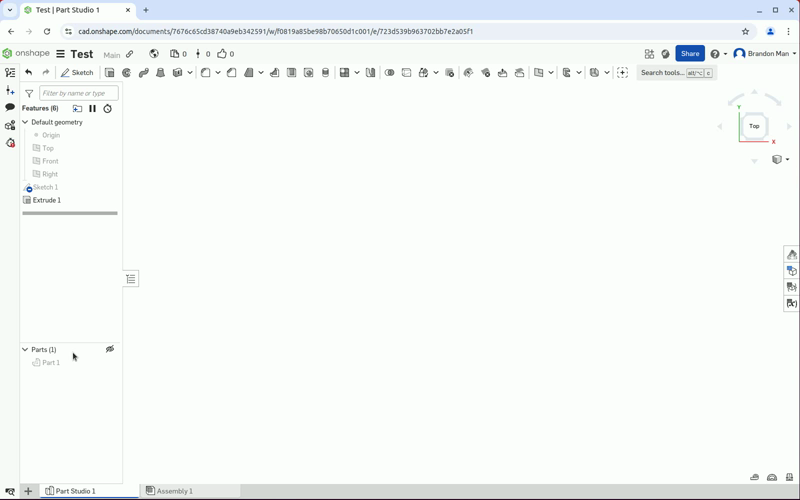
key_up(shift)
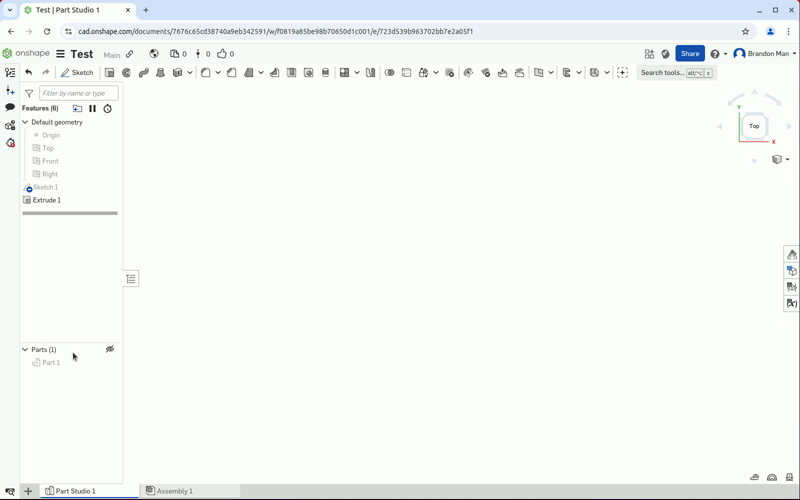
mouse_move(73, 352)
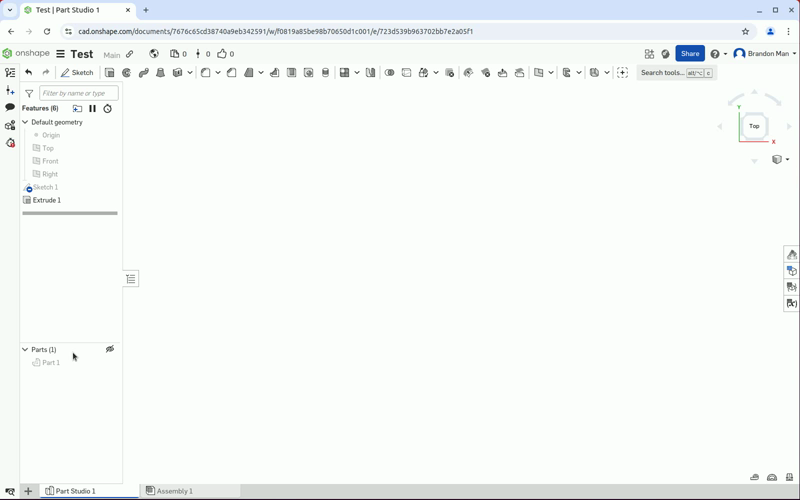
key(shift+y)
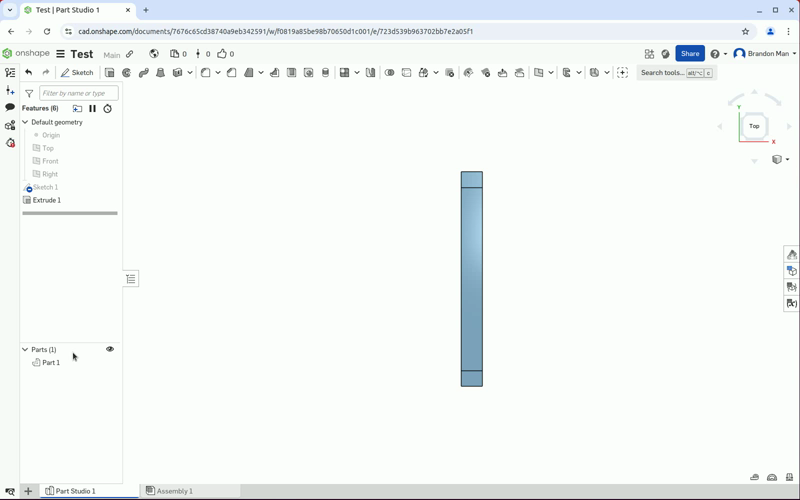
mouse_move(541, 75)
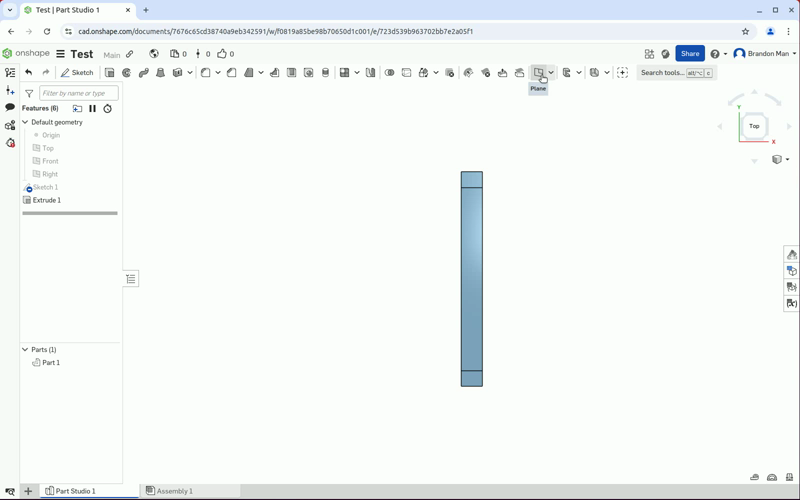
click(541, 75)
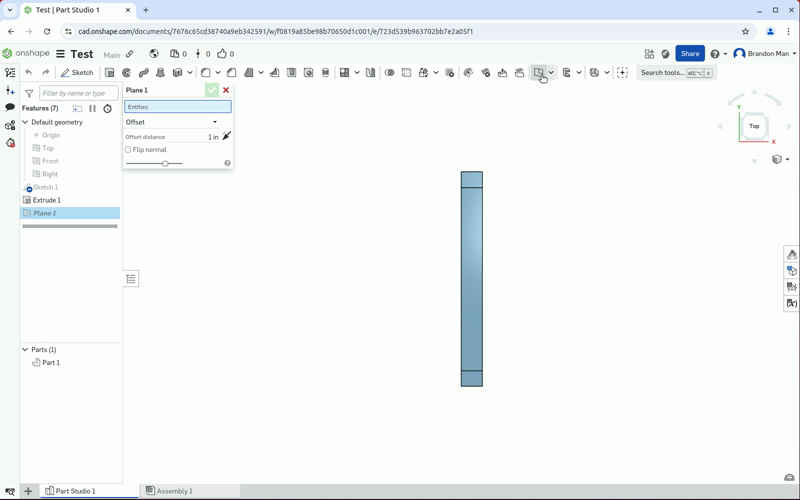
mouse_move(73, 150)
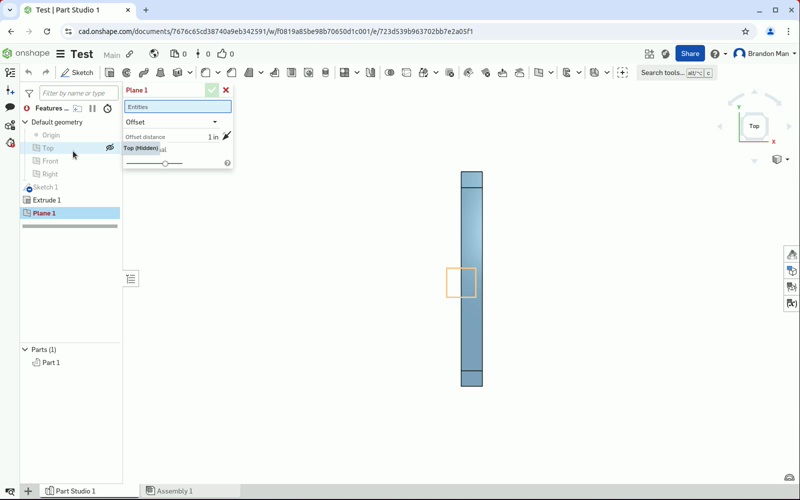
click(73, 150)
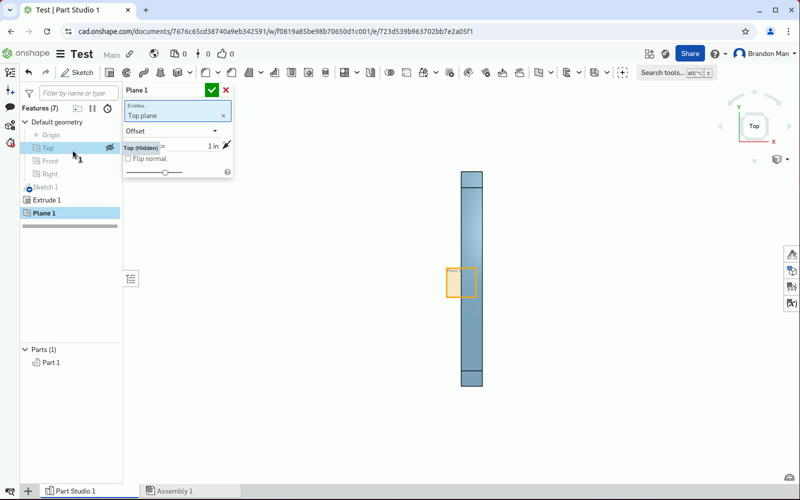
key(tab, 2)
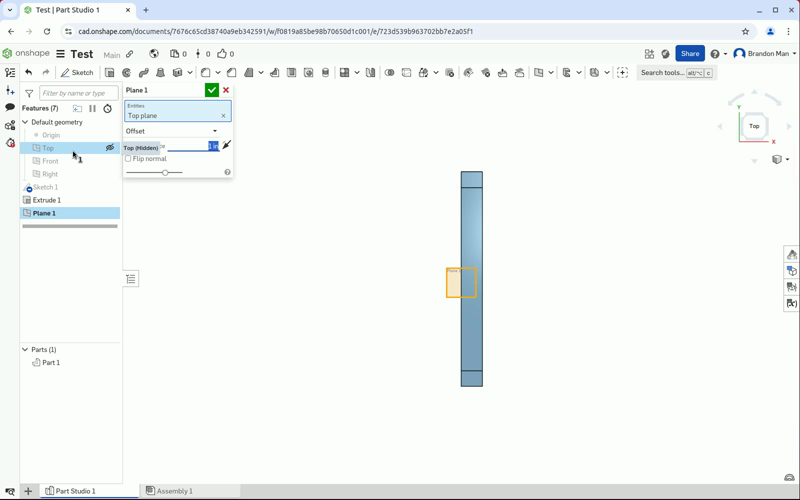
text(11.801)
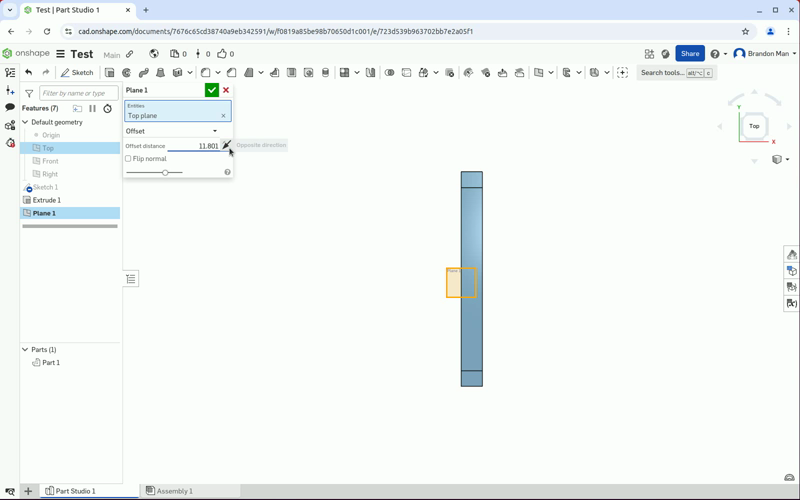
mouse_move(229, 147)
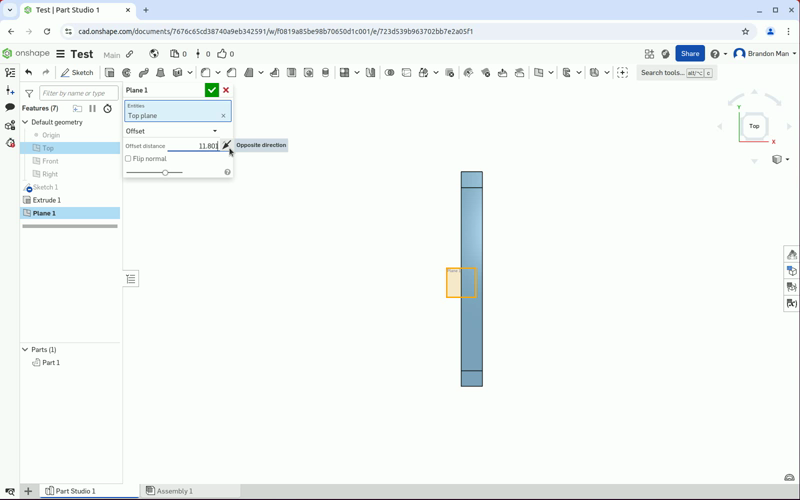
click(229, 147)
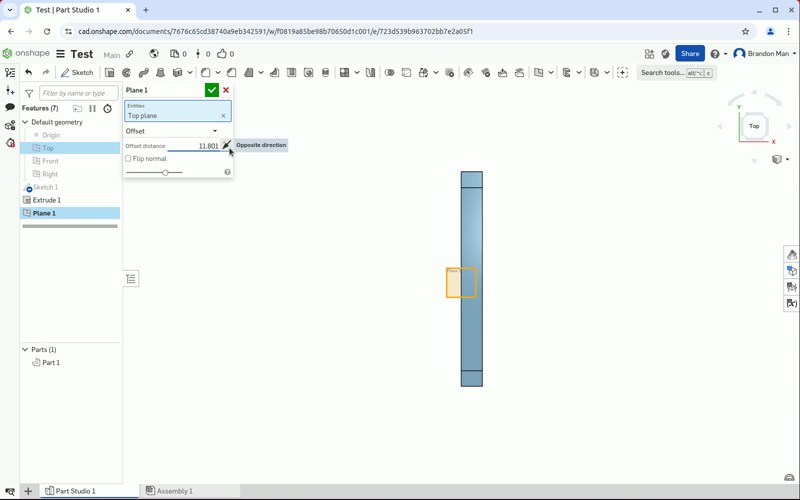
key(enter, 2)
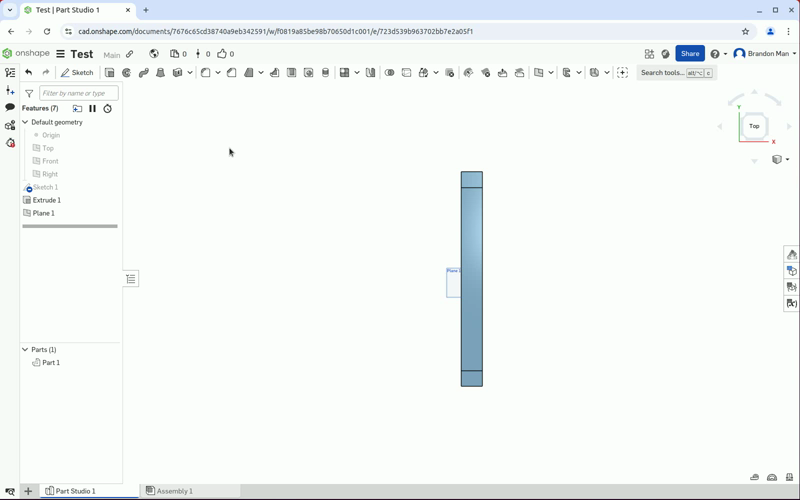
key(shift+s)
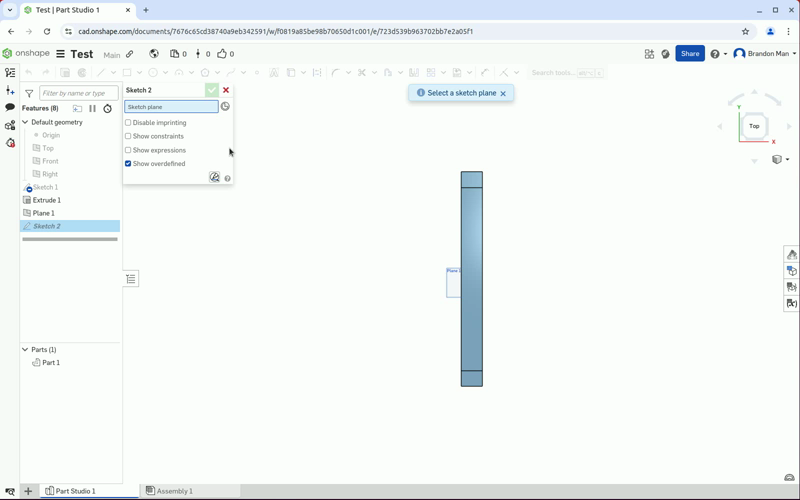
mouse_move(73, 215)
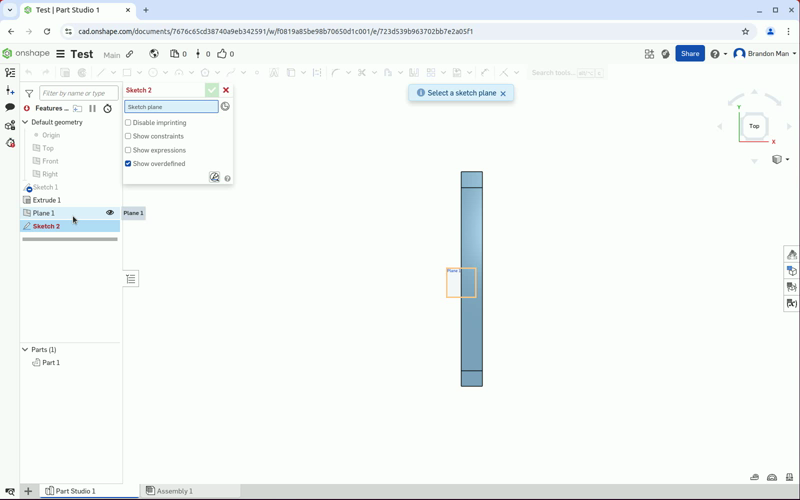
click(73, 215)
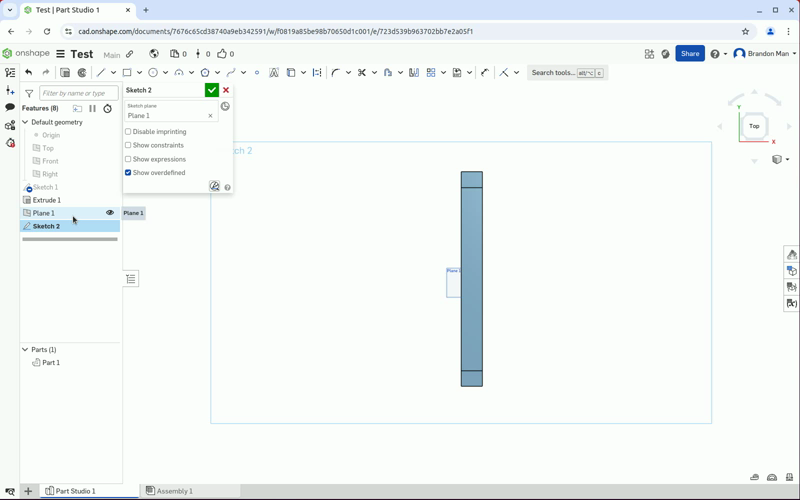
mouse_move(73, 352)
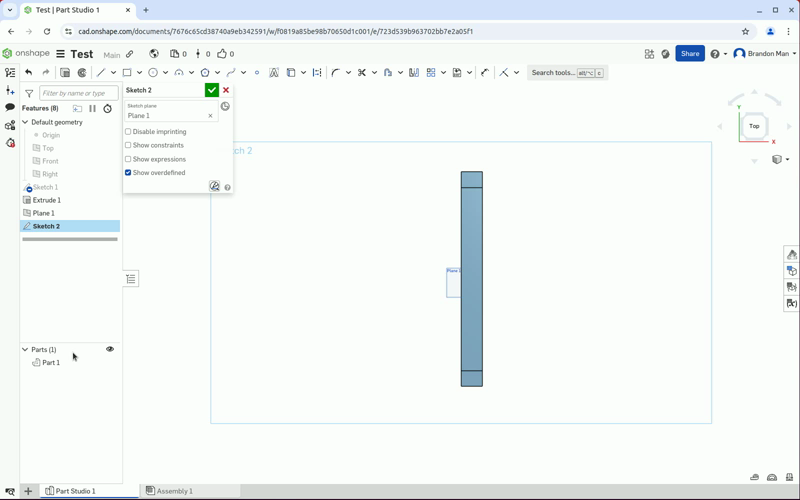
key(y)
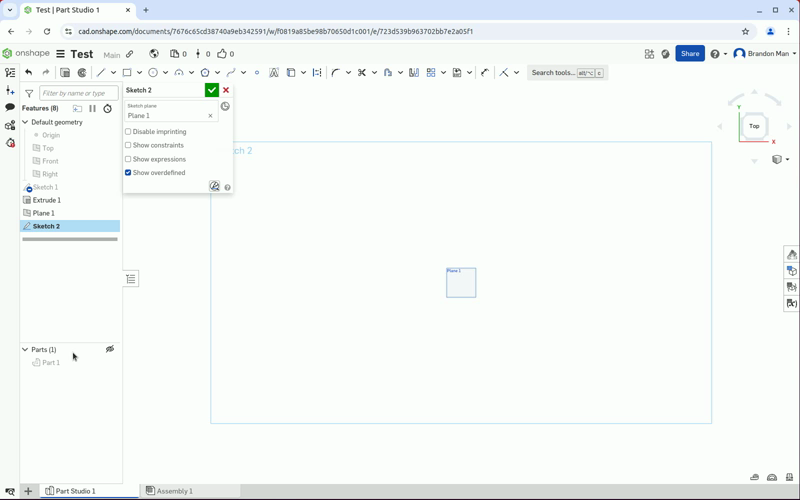
key(c)
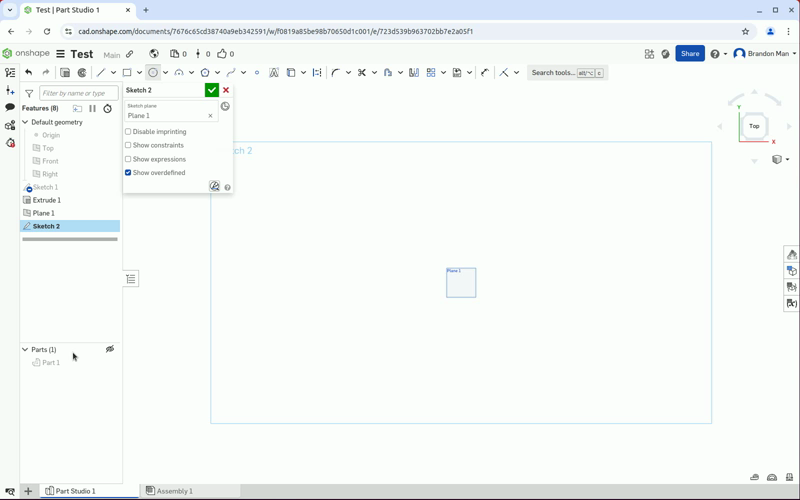
key_down(shift)
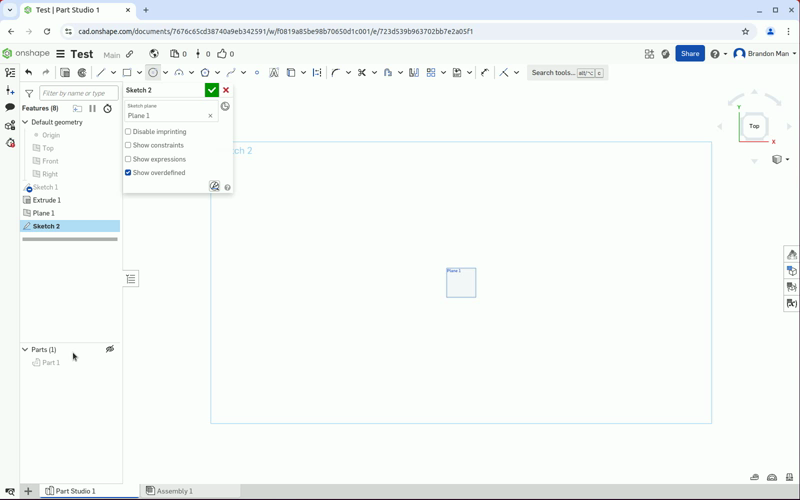
mouse_move(471, 178)
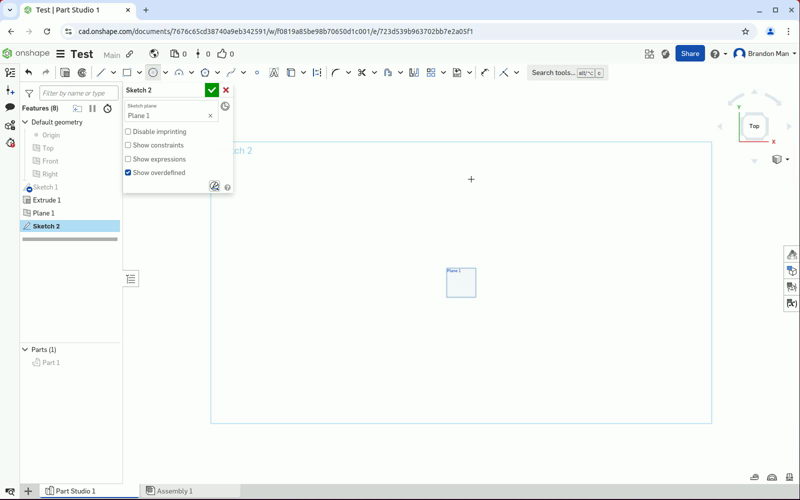
click(471, 178)
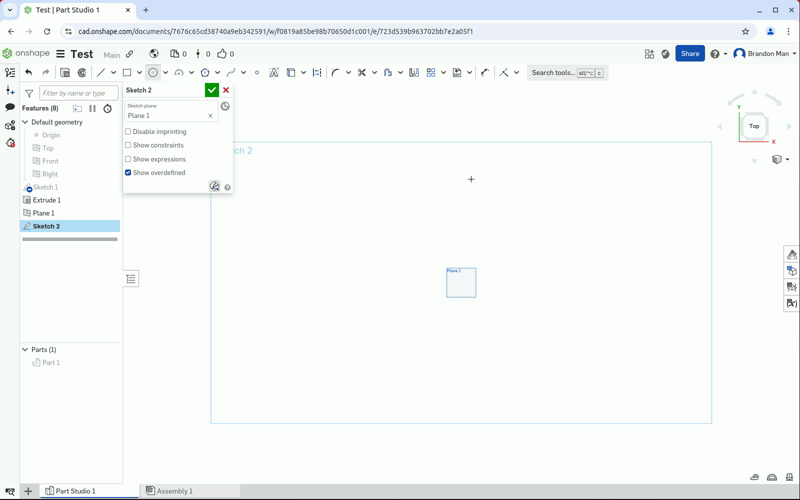
key_up(shift)
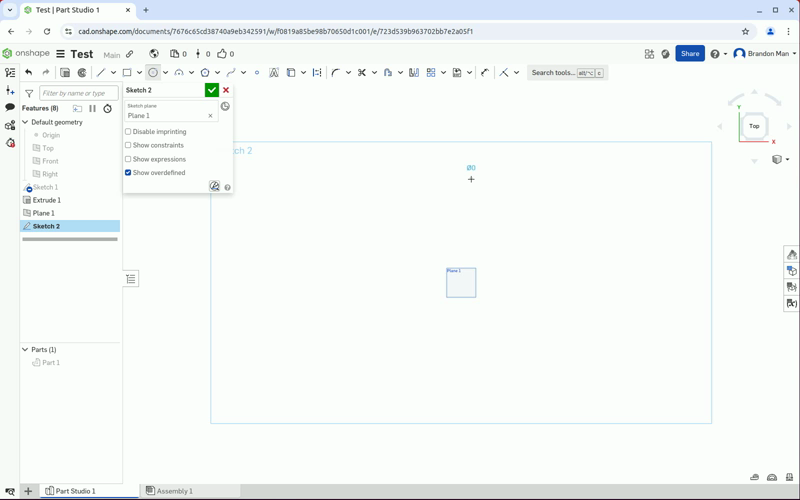
mouse_move(476, 178)
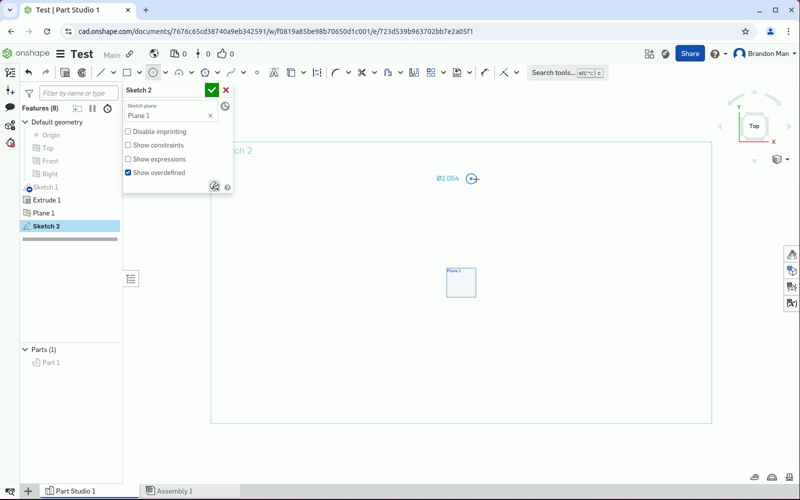
click(476, 178)
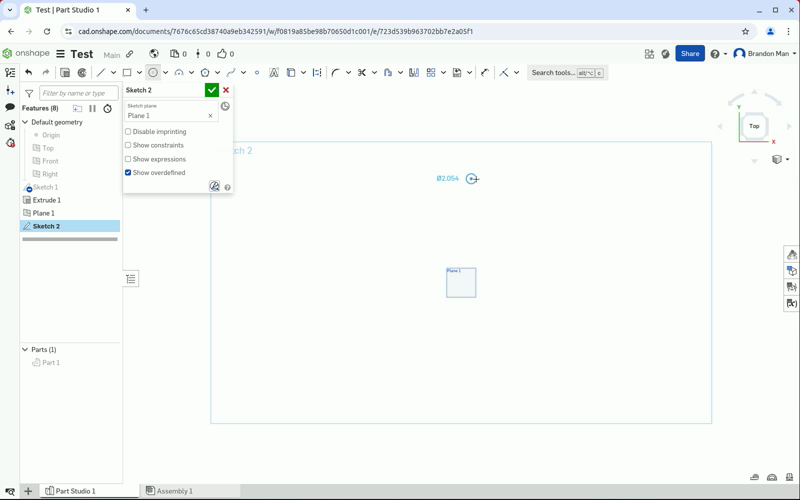
key(esc)
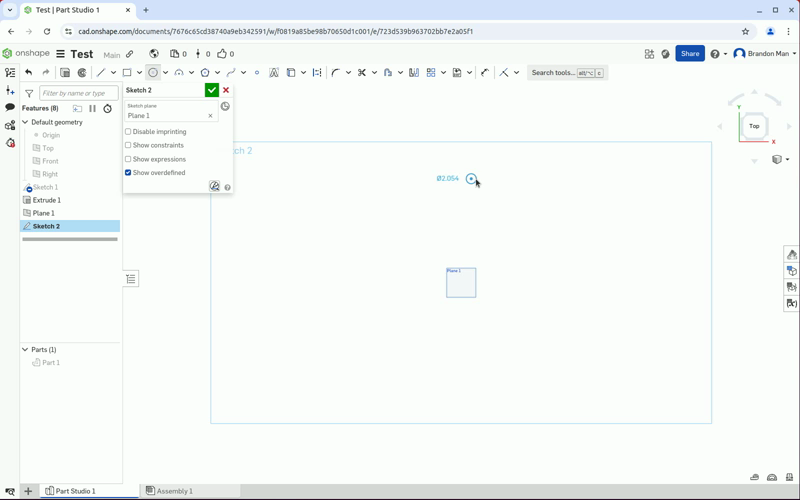
mouse_move(475, 178)
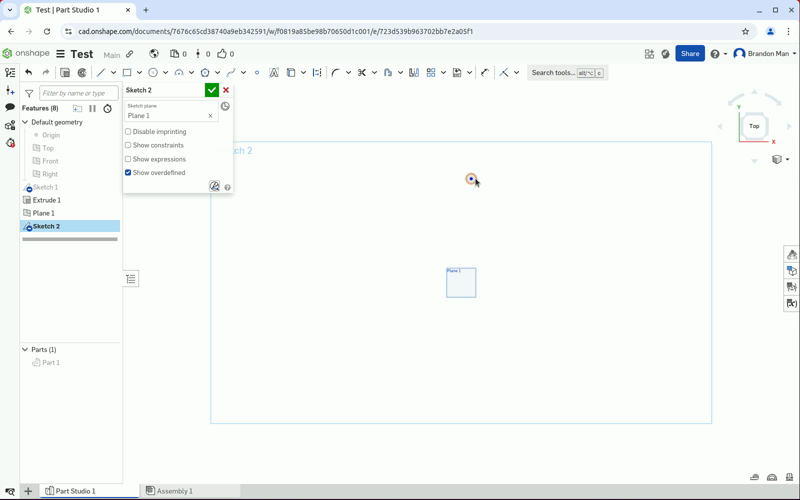
scroll(6)
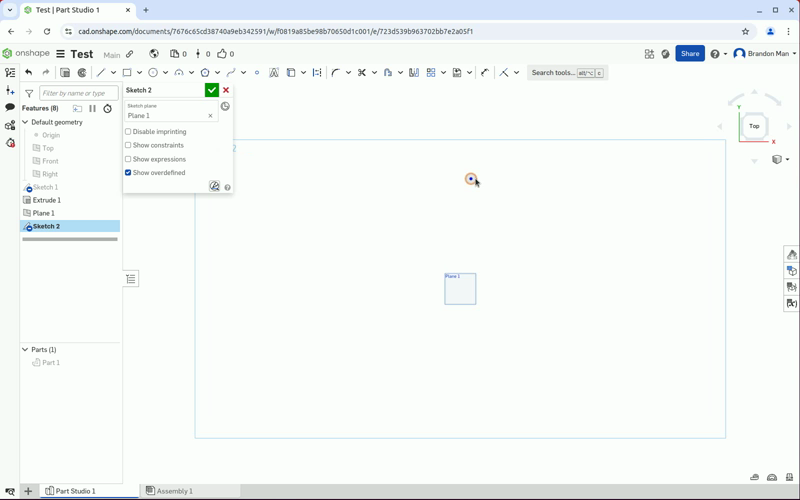
scroll(6)
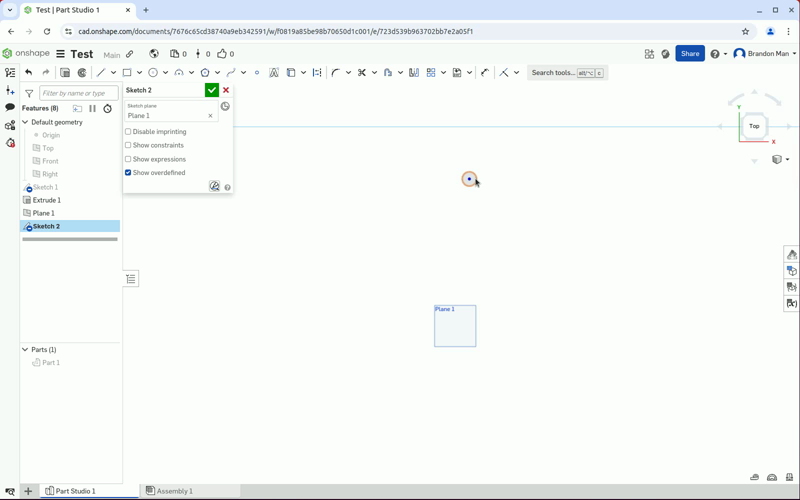
scroll(6)
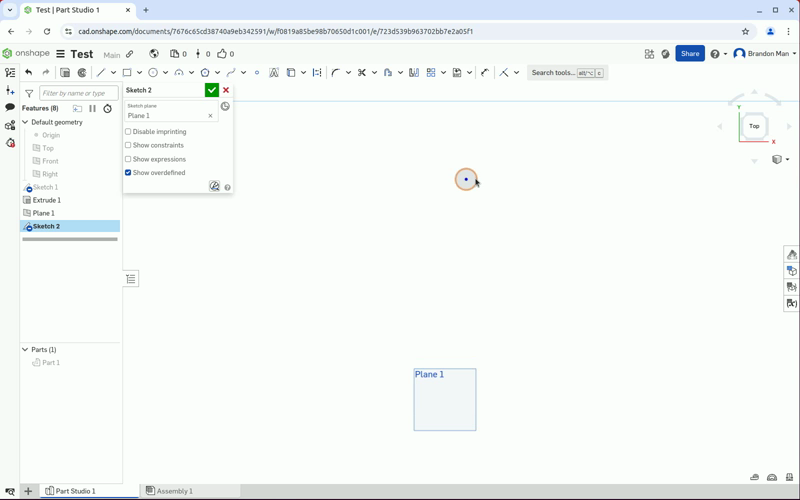
scroll(6)
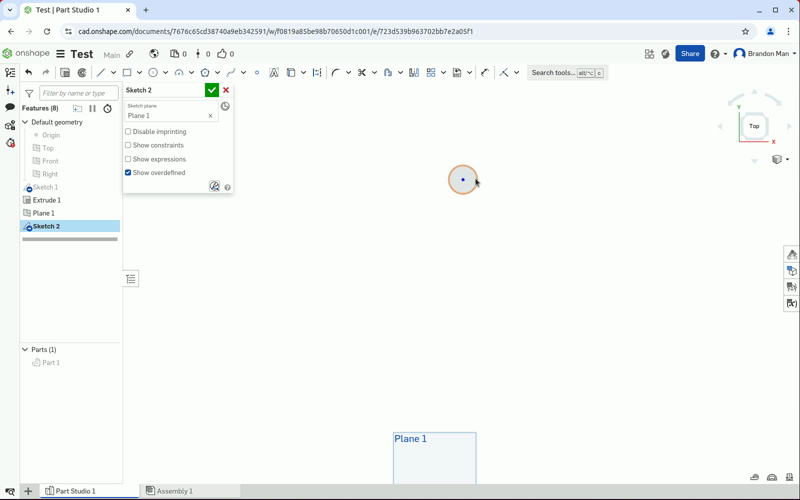
scroll(6)
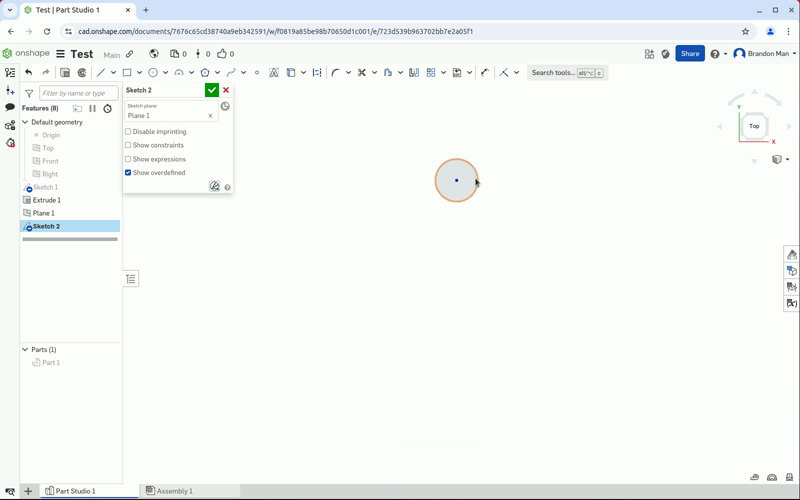
scroll(6)
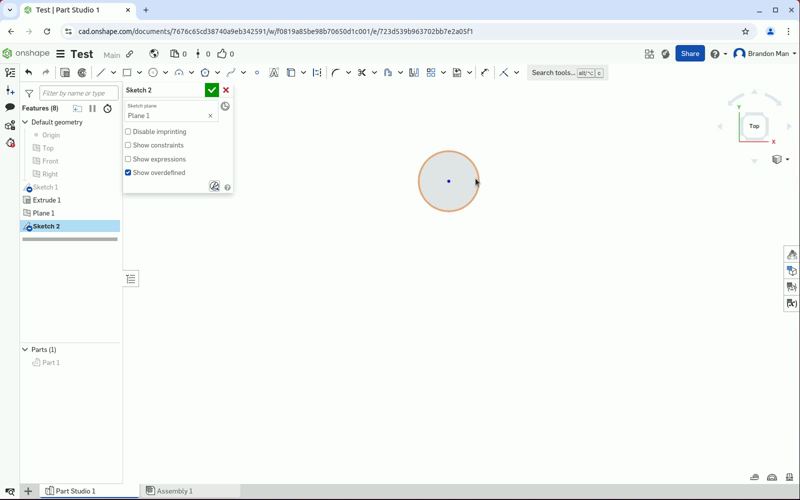
scroll(6)
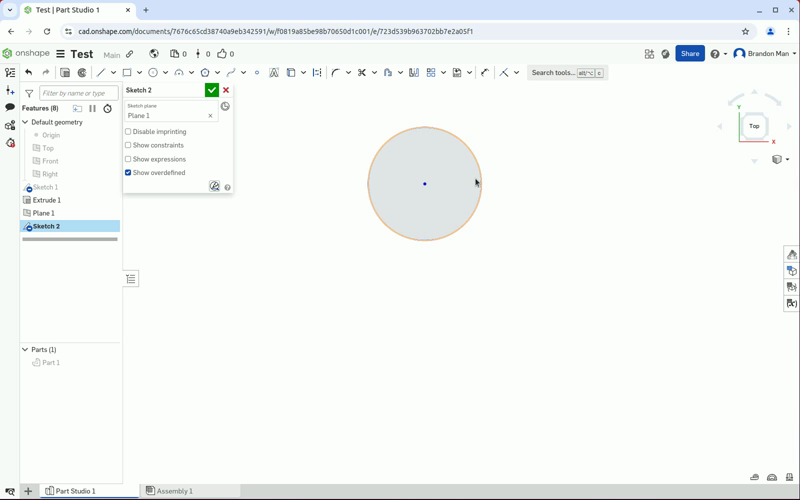
click(475, 178)
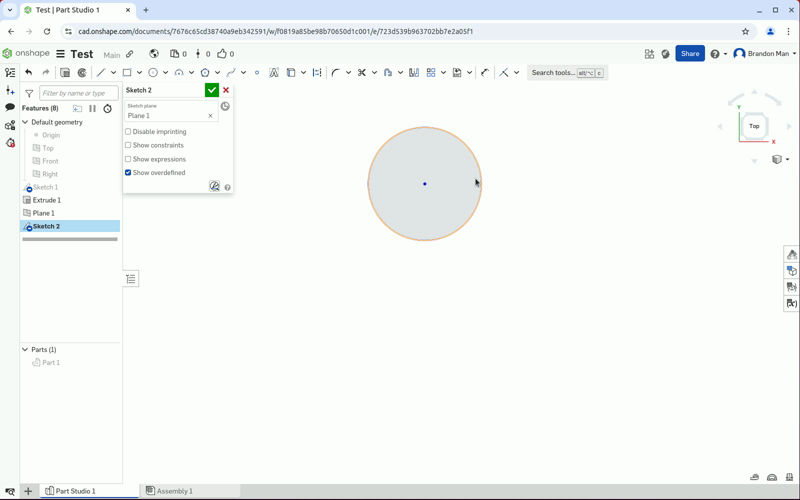
scroll(-6)
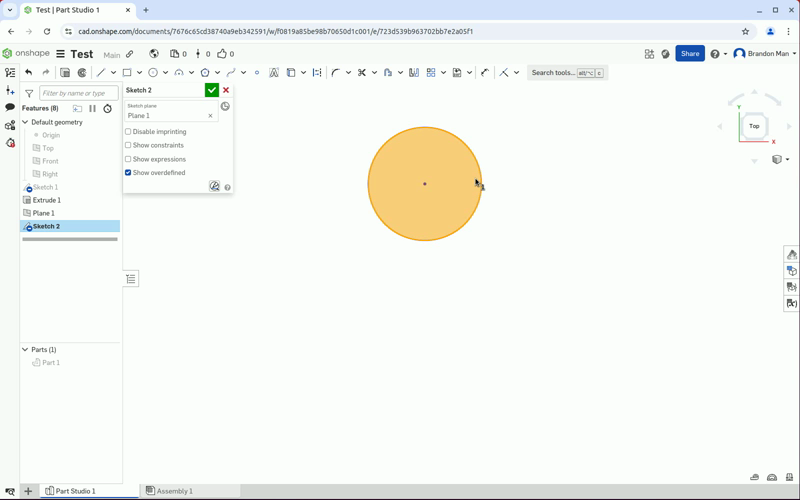
scroll(-6)
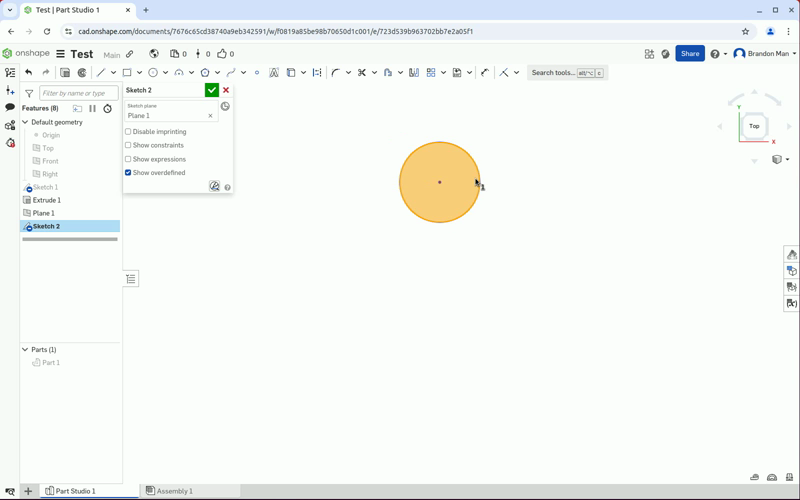
scroll(-6)
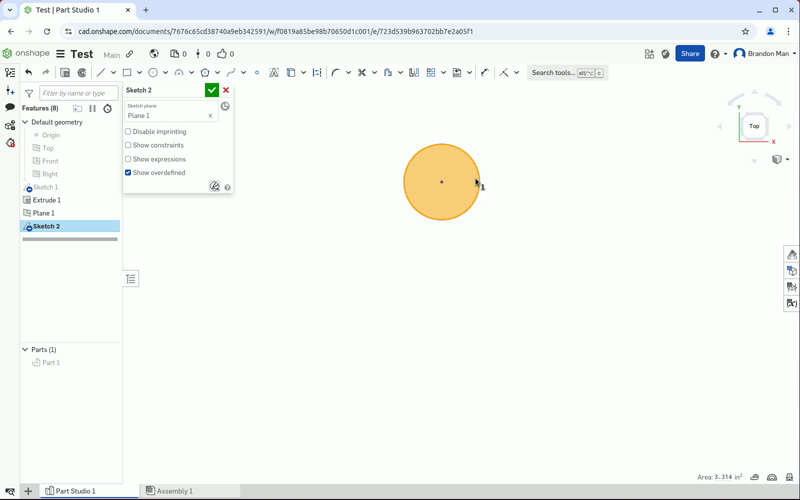
scroll(-6)
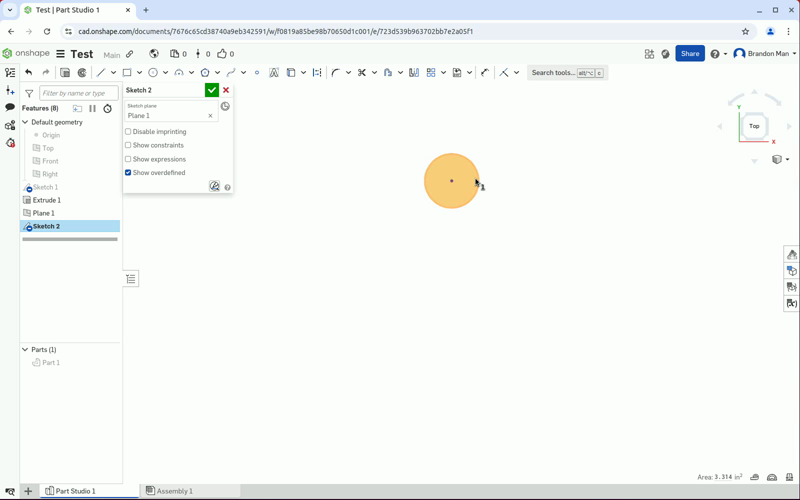
scroll(-6)
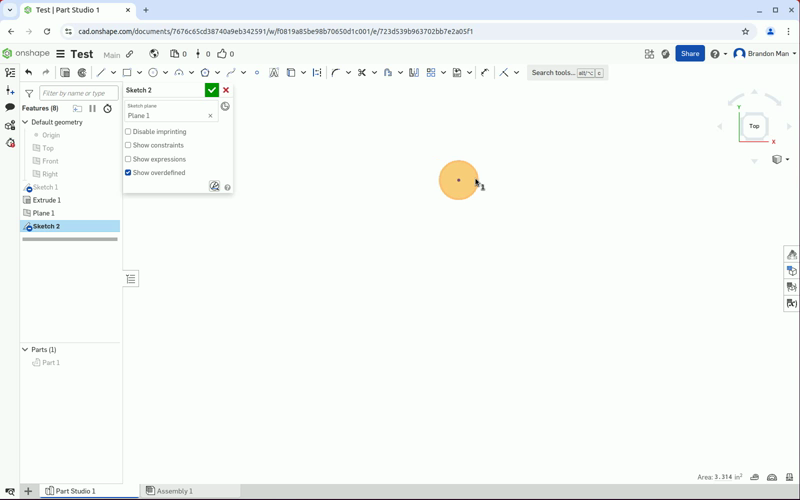
scroll(-6)
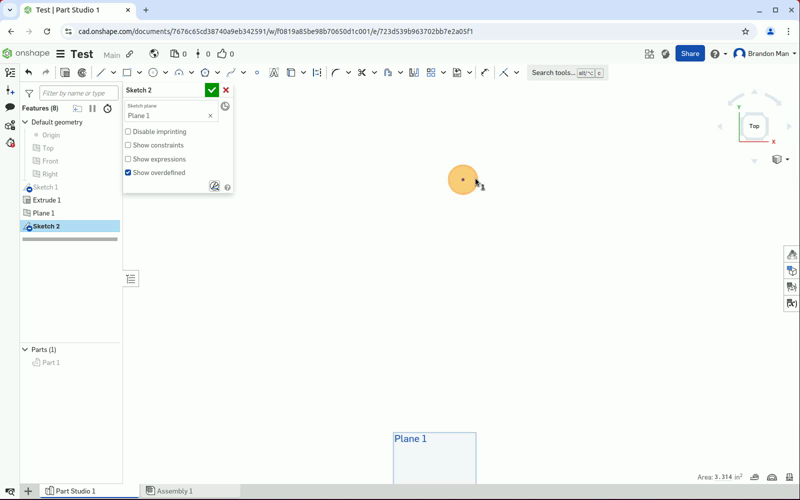
scroll(-6)
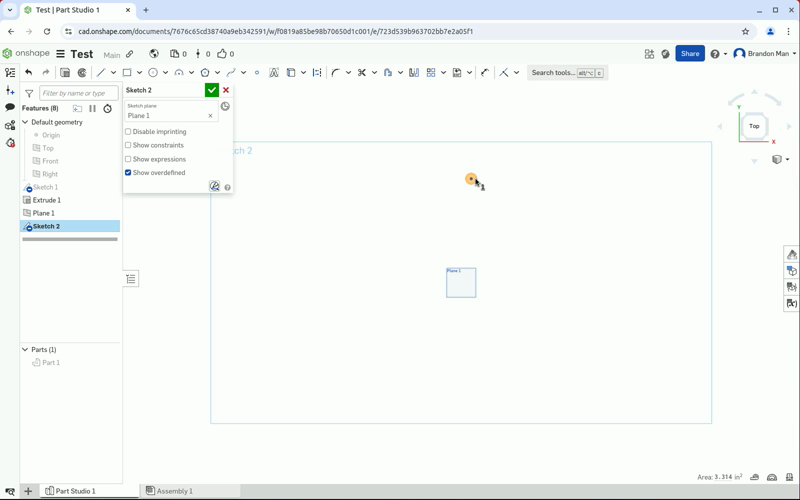
mouse_move(73, 352)
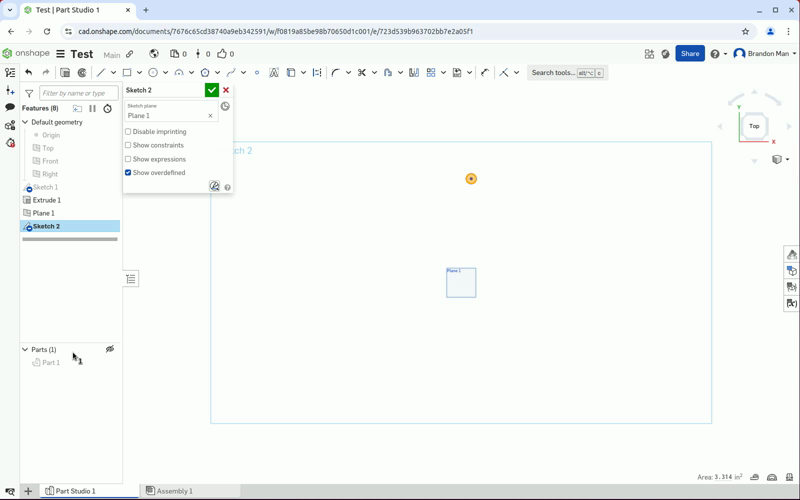
key(shift+y)
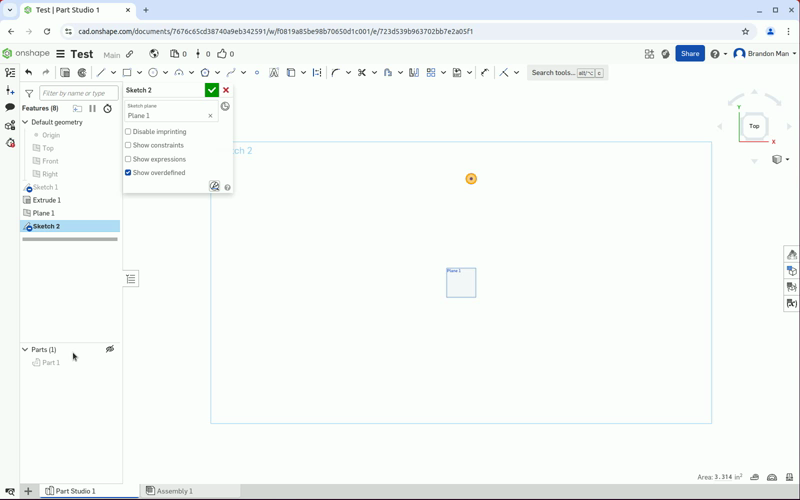
key(shift+e)
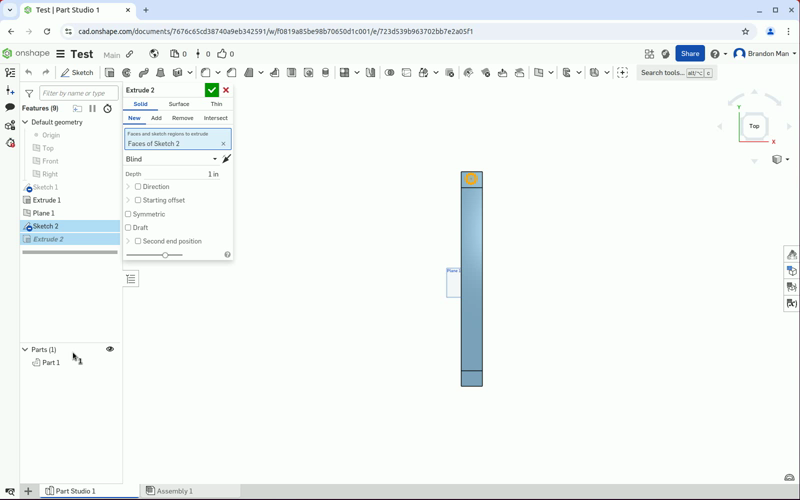
mouse_move(143, 106)
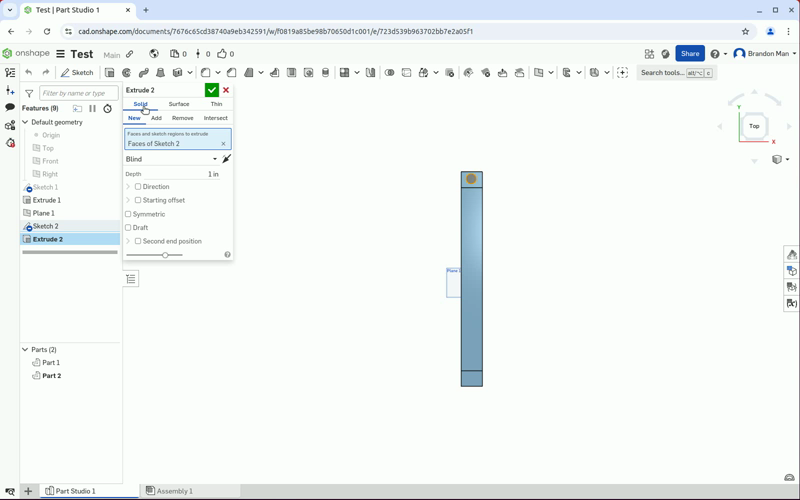
click(143, 106)
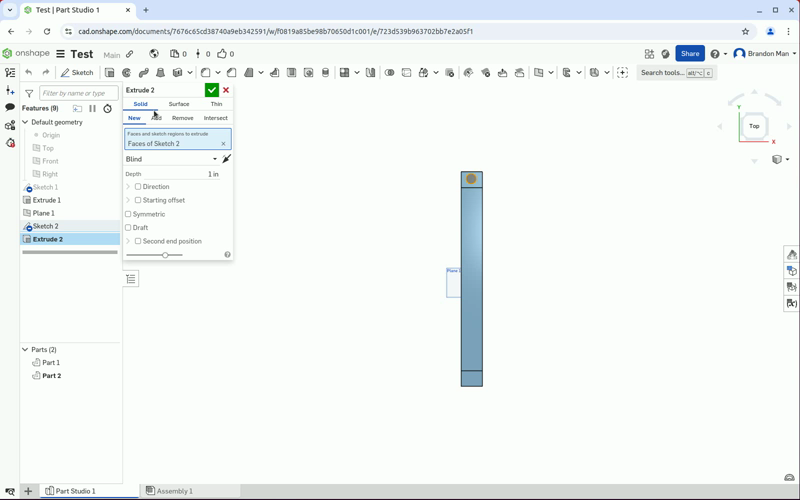
mouse_move(186, 120)
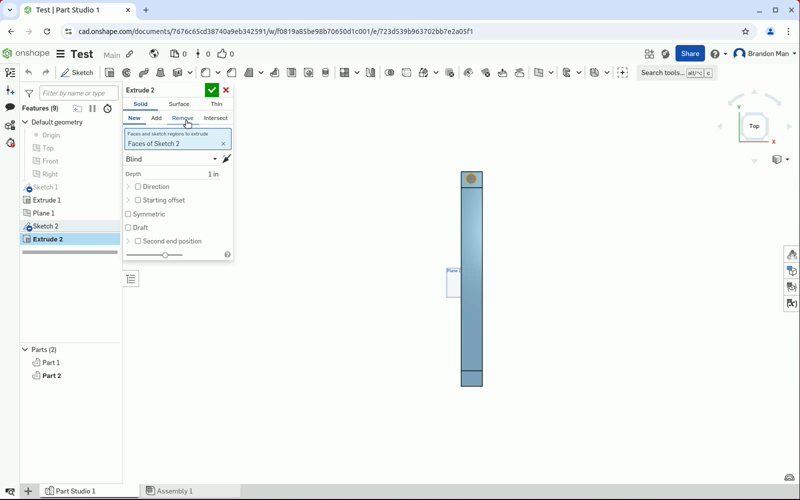
click(186, 120)
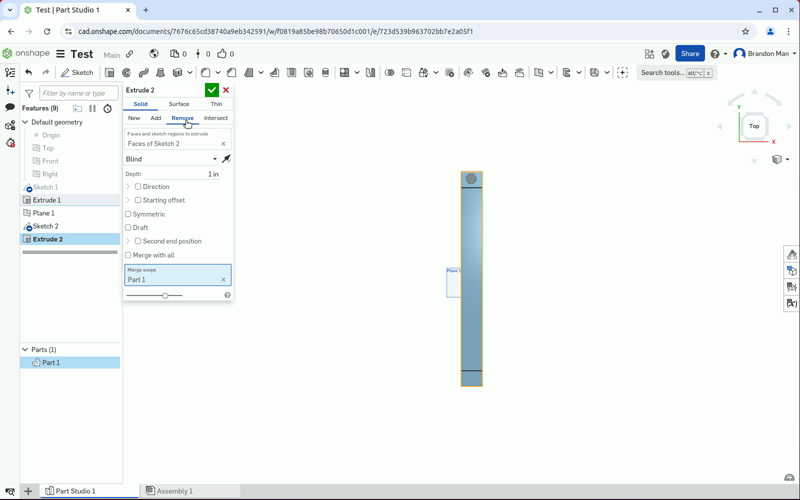
key(tab, 4)
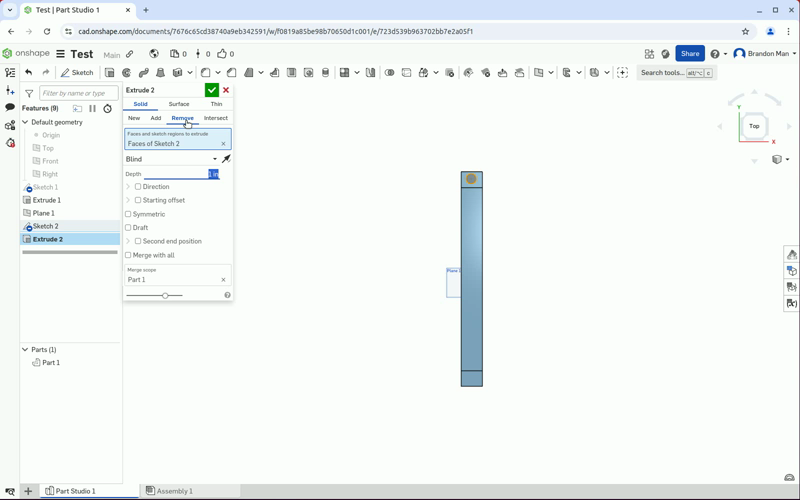
text(10.832)
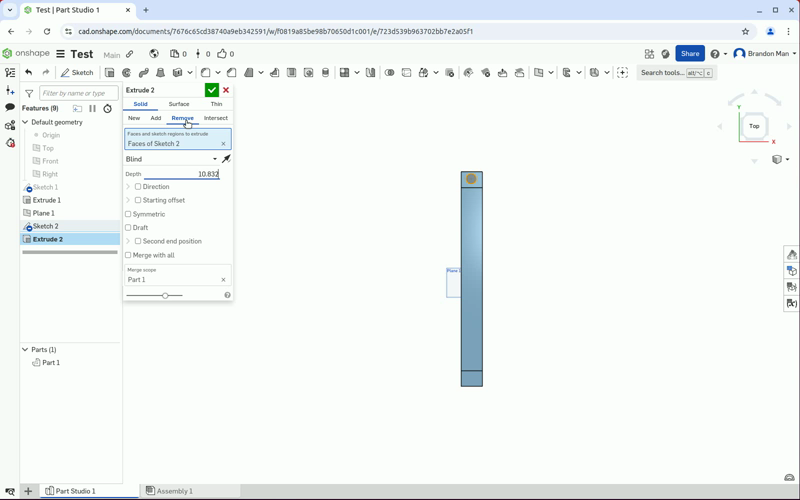
key(tab, 6)
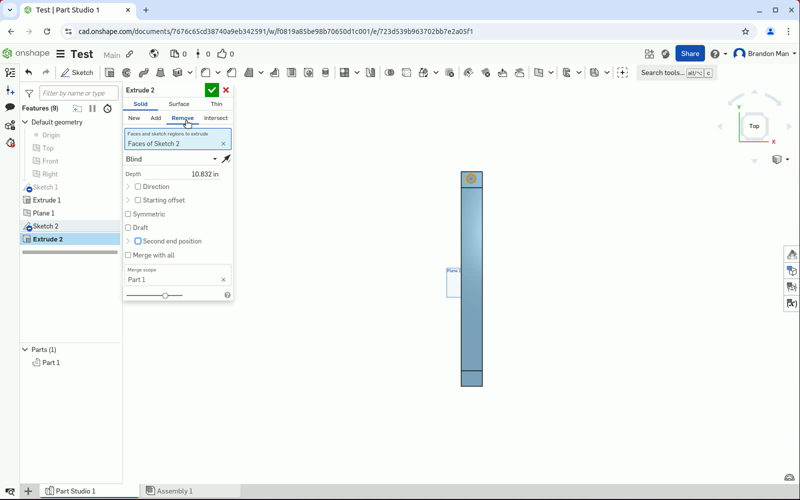
key(space)
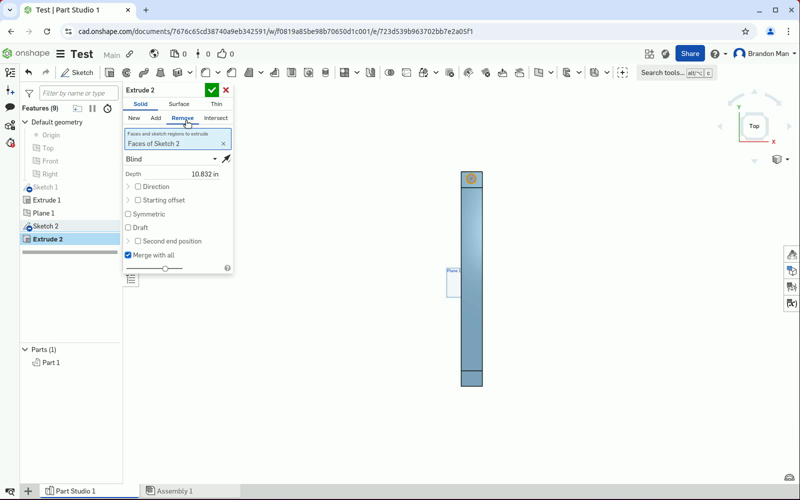
key(enter)
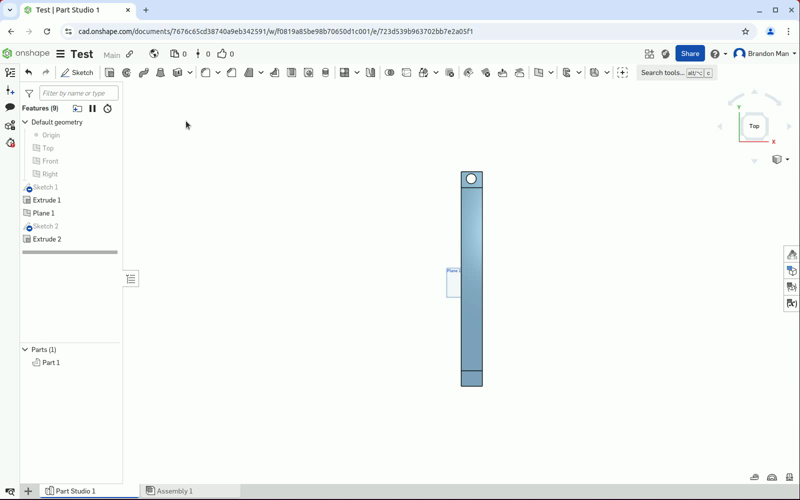
key(shift+h)
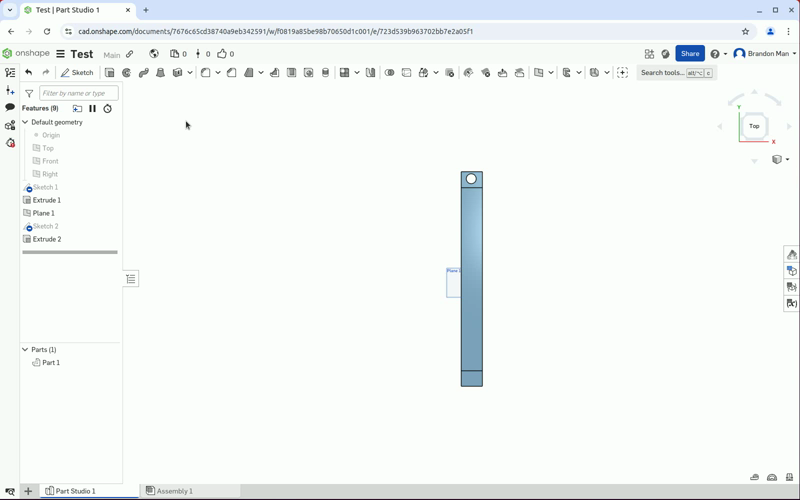
key(shift+h)
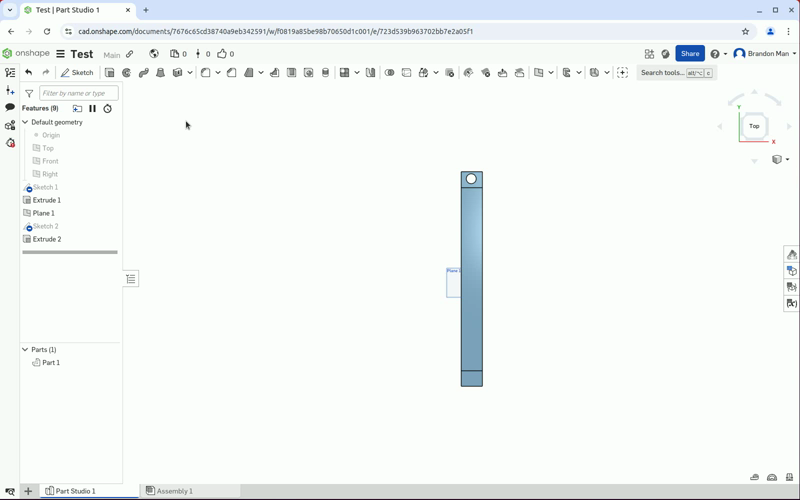
mouse_move(73, 189)
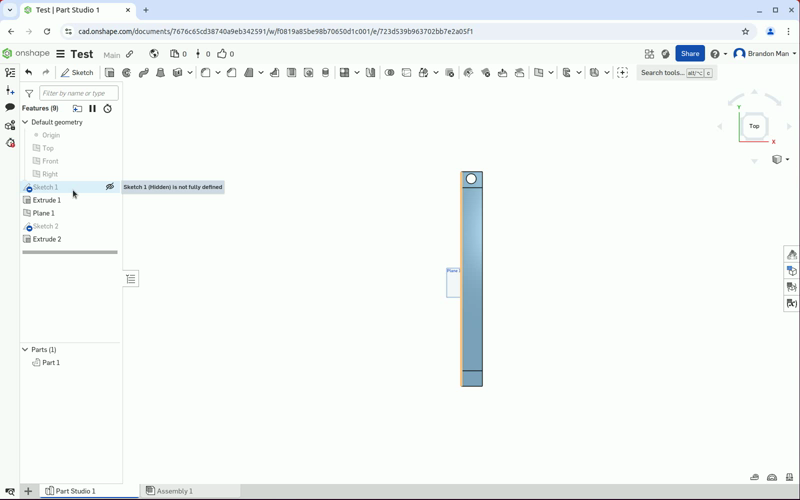
click(73, 189)
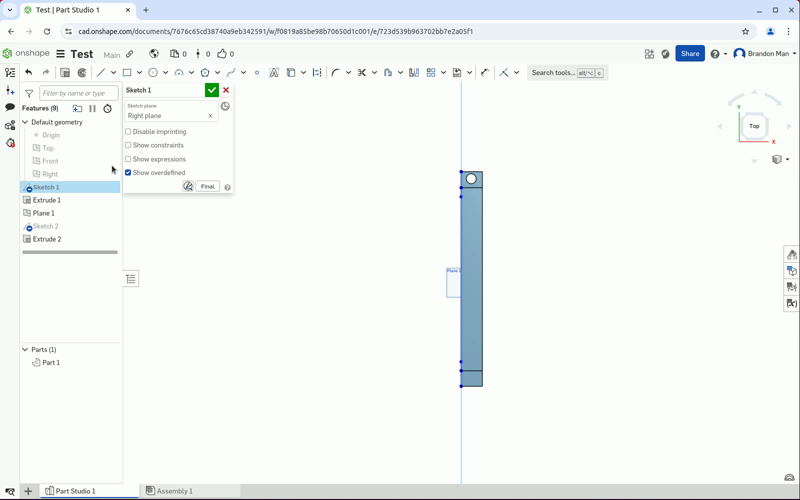
mouse_move(229, 92)
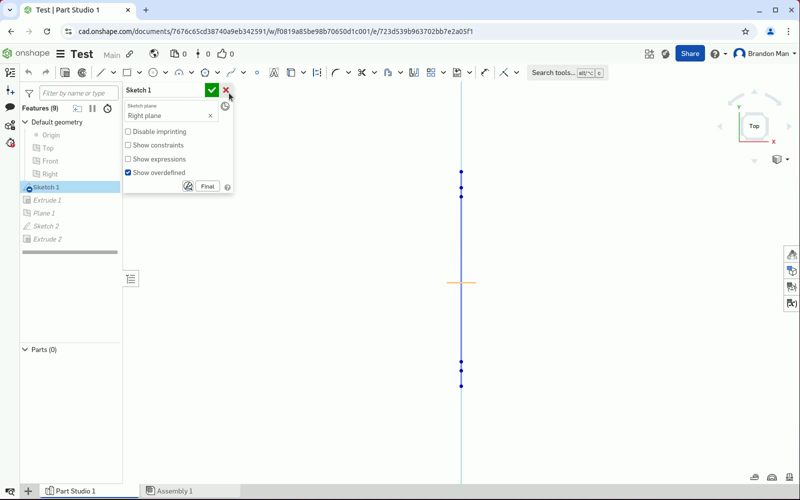
click(229, 92)
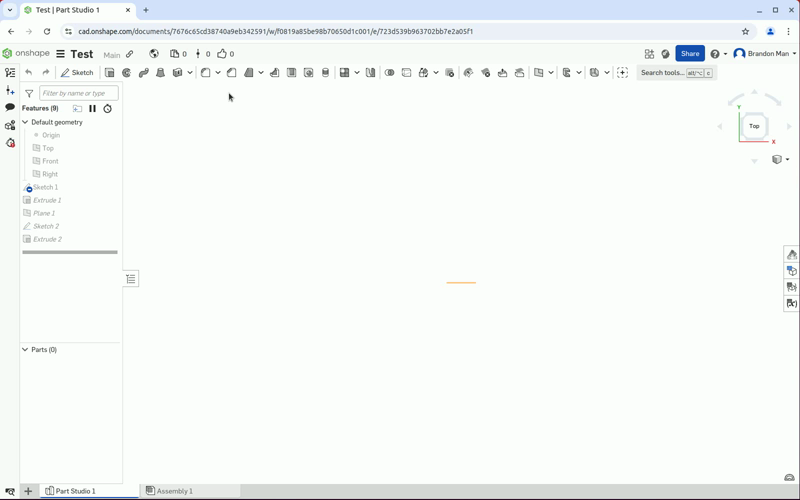
key(shift+s)
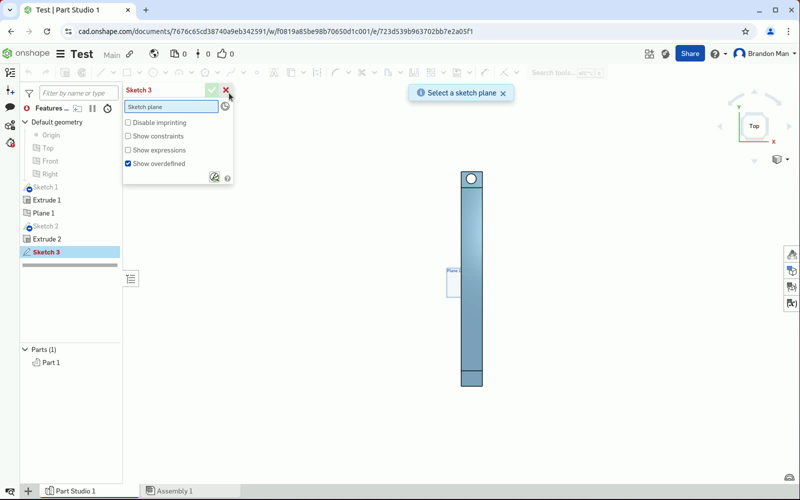
mouse_move(73, 215)
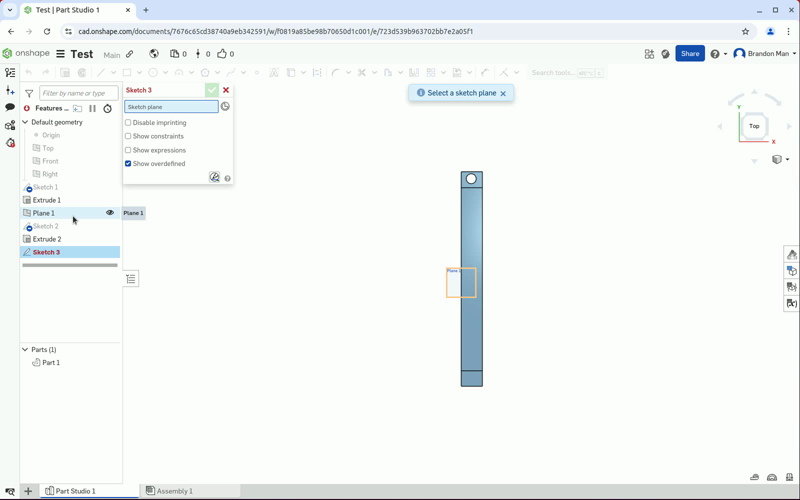
click(73, 215)
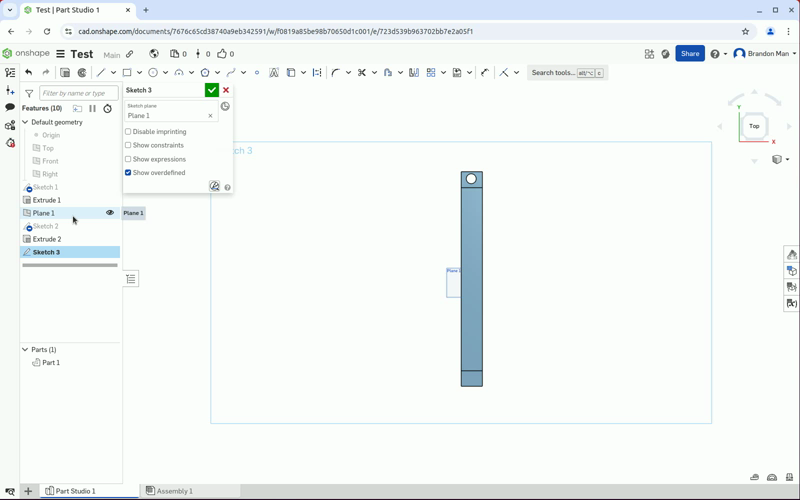
mouse_move(73, 352)
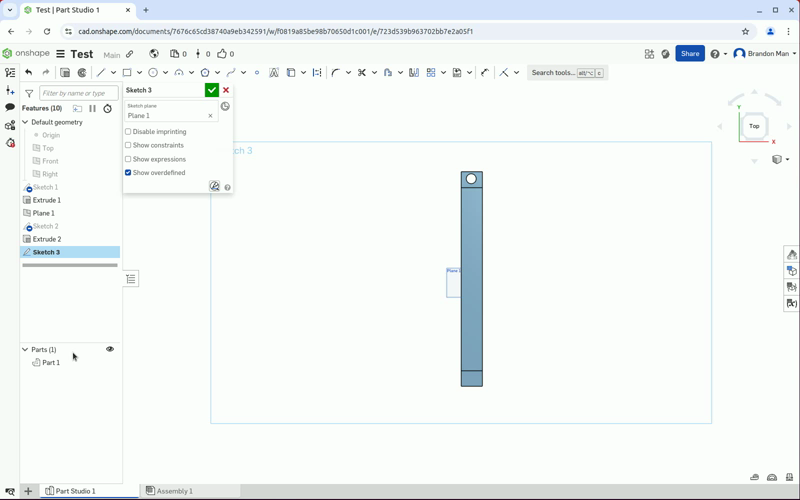
key(y)
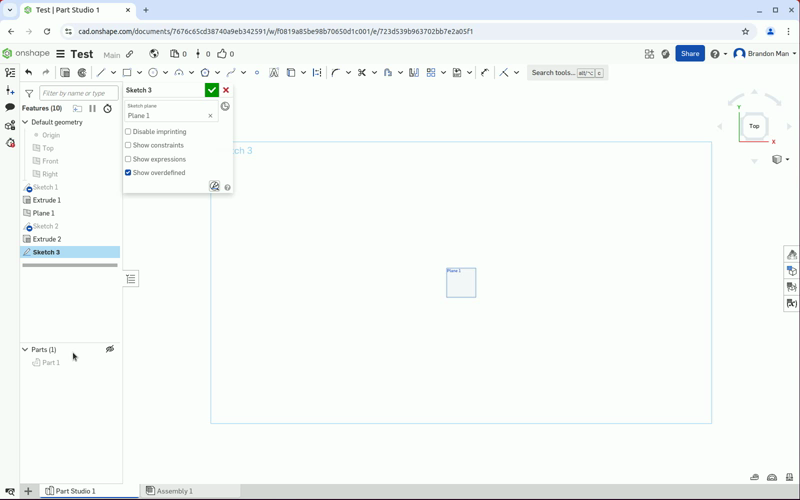
key(c)
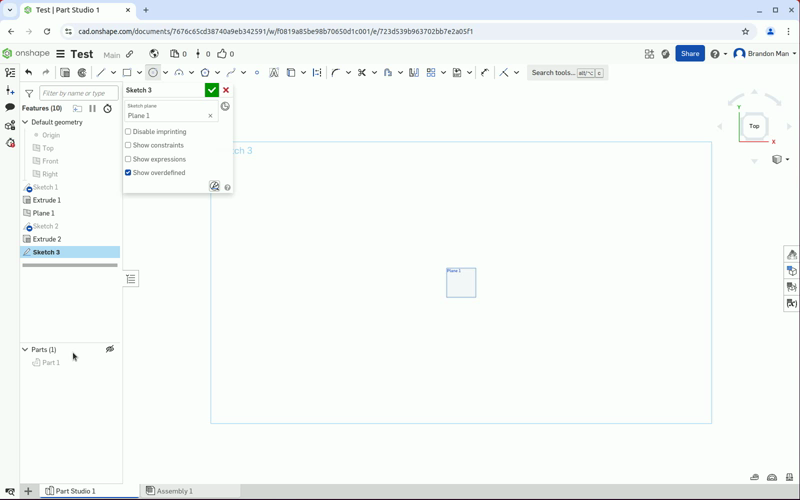
key_down(shift)
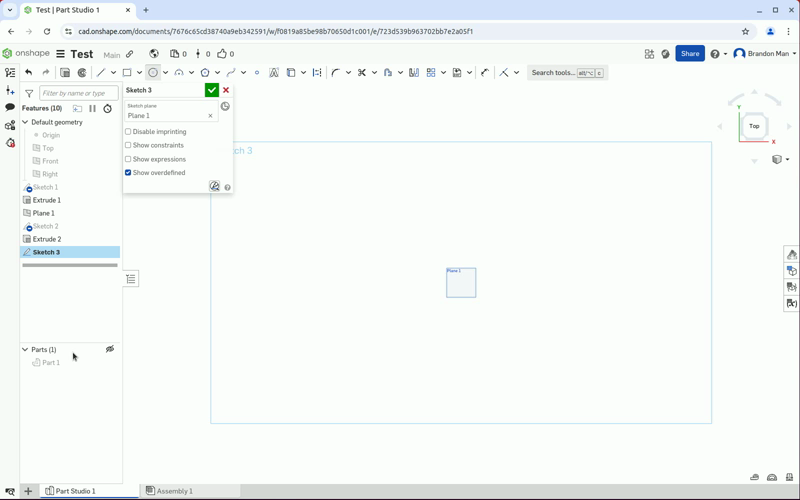
mouse_move(471, 378)
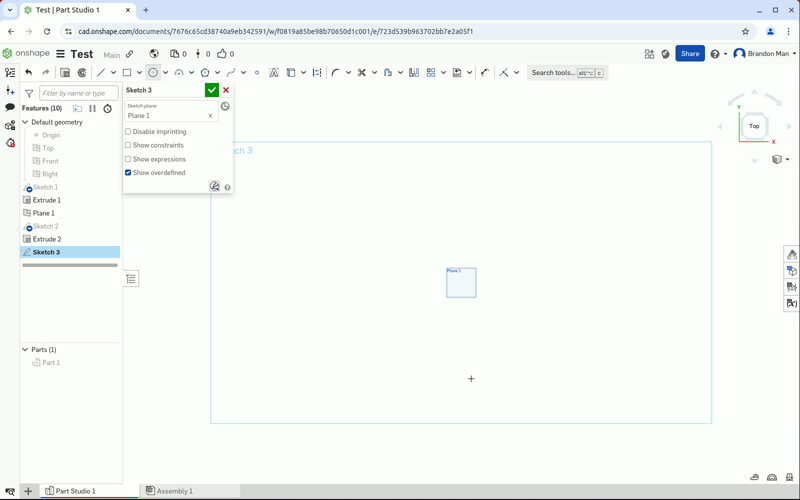
click(471, 378)
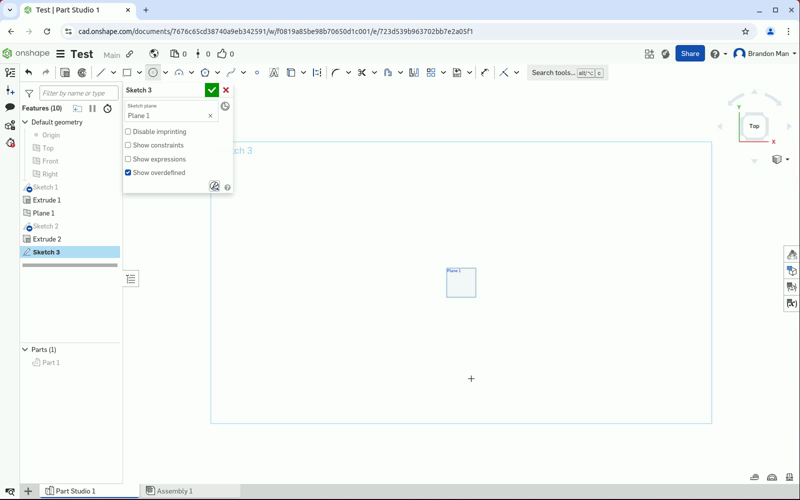
key_up(shift)
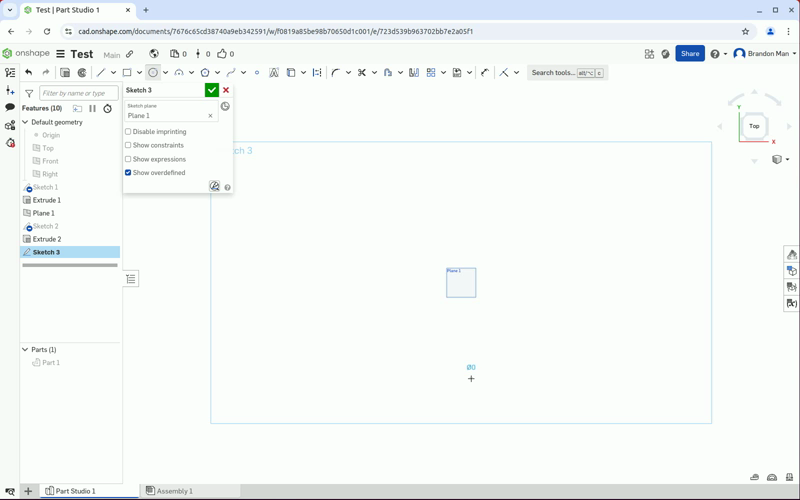
mouse_move(476, 378)
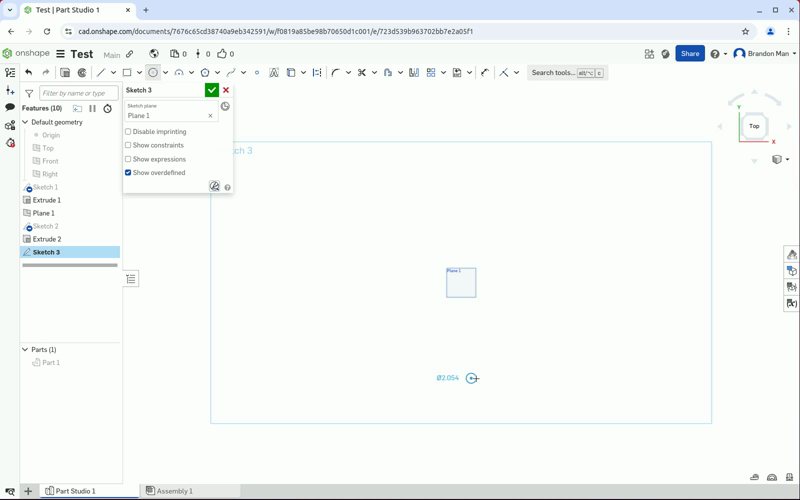
click(476, 378)
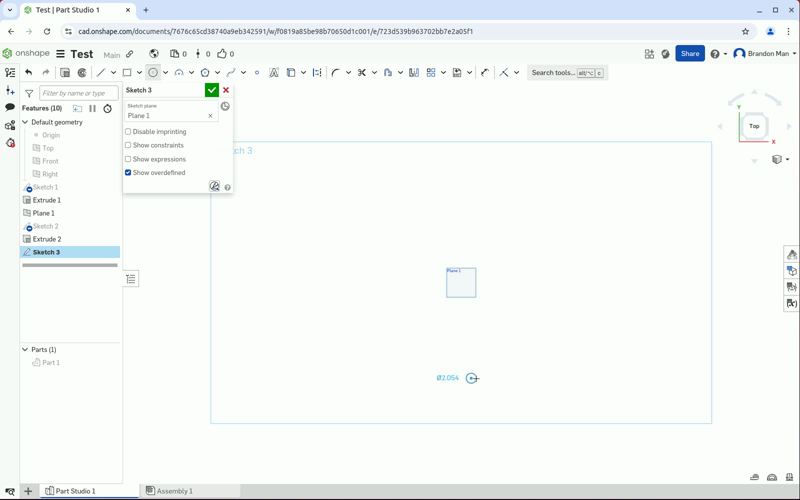
key(esc)
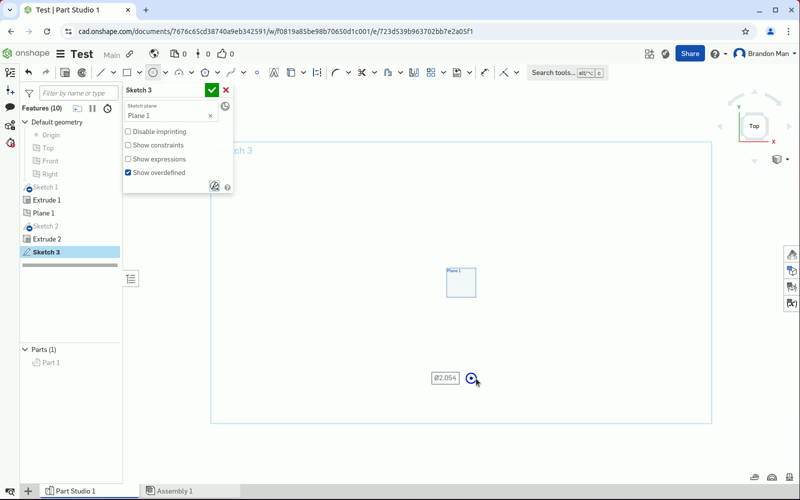
mouse_move(473, 379)
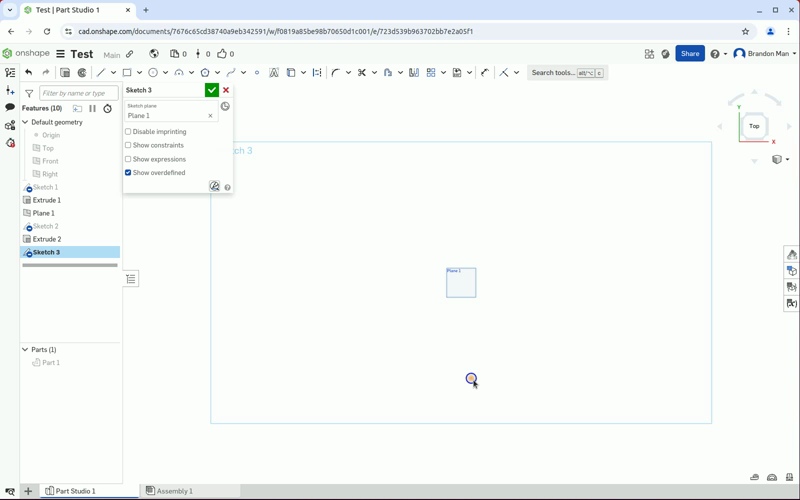
scroll(6)
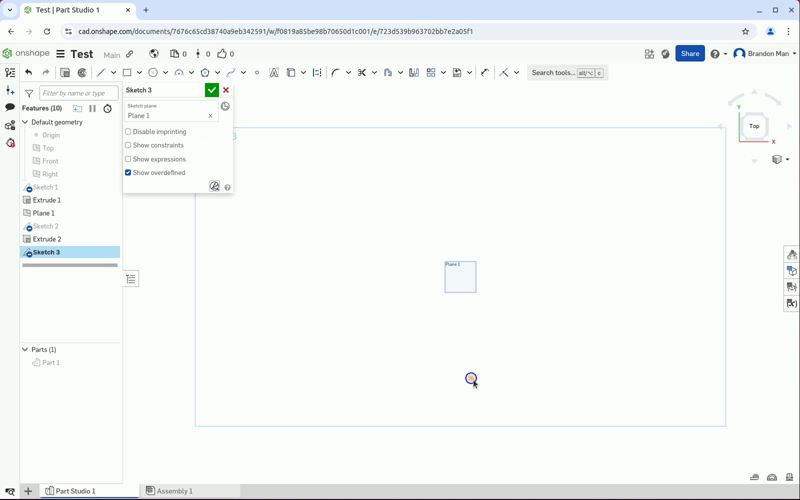
scroll(6)
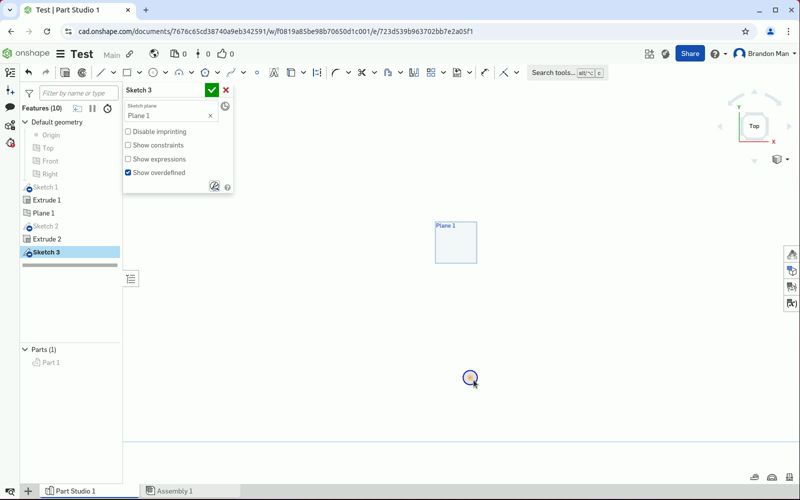
scroll(6)
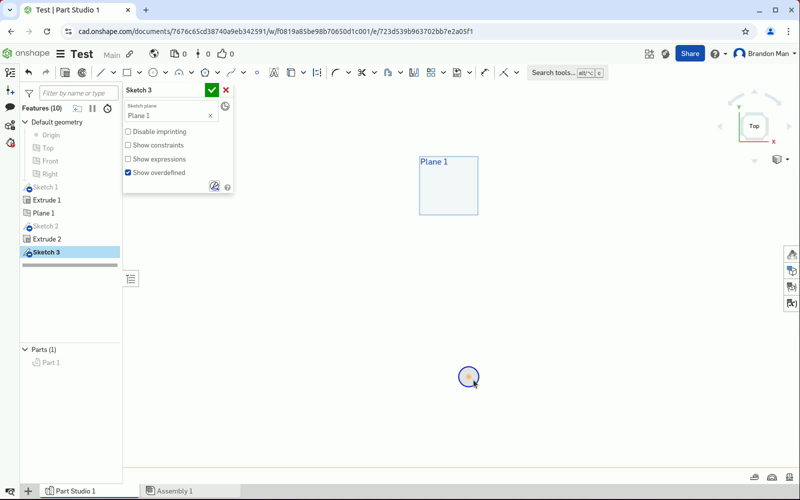
scroll(6)
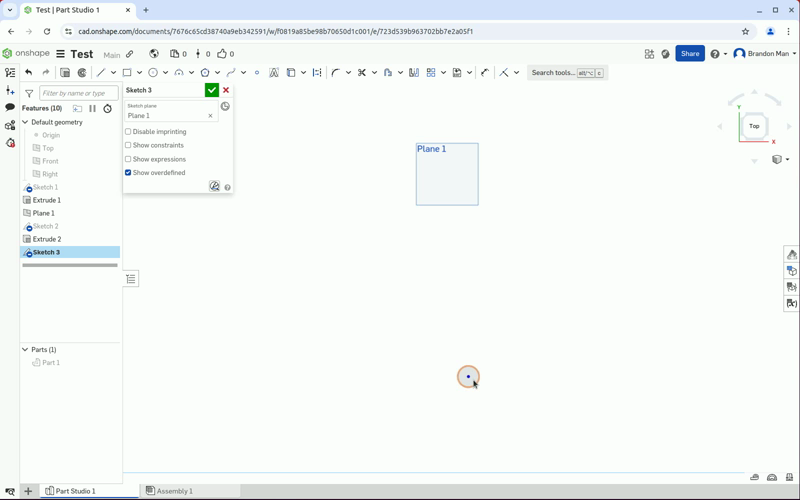
scroll(6)
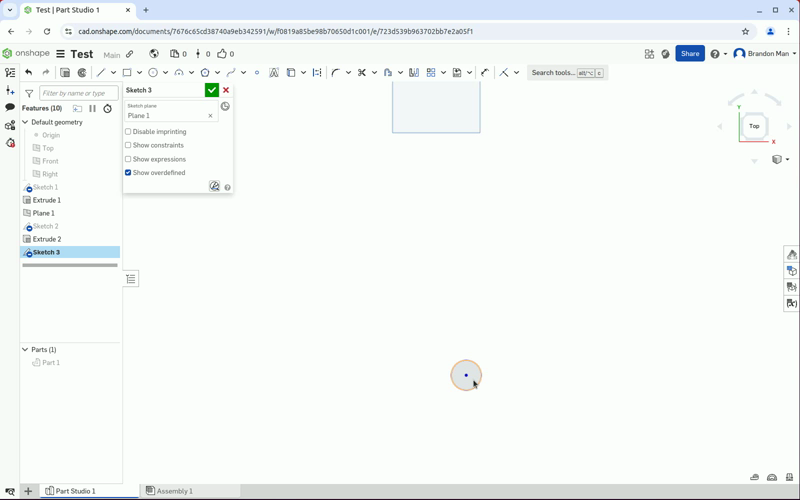
scroll(6)
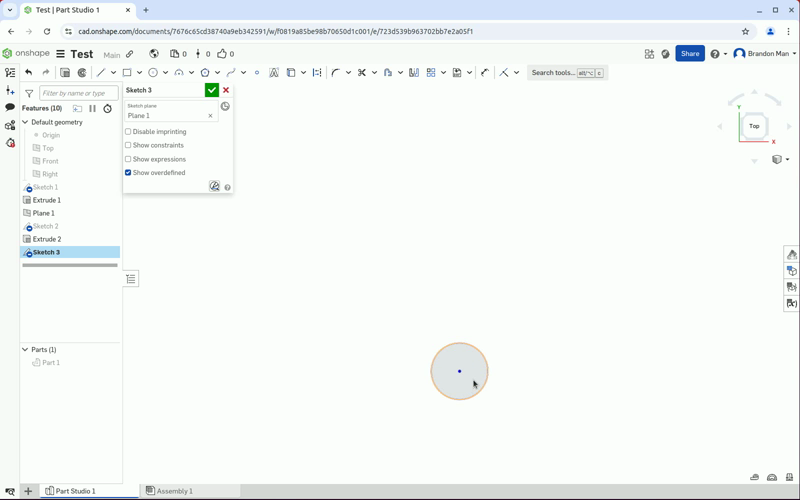
scroll(6)
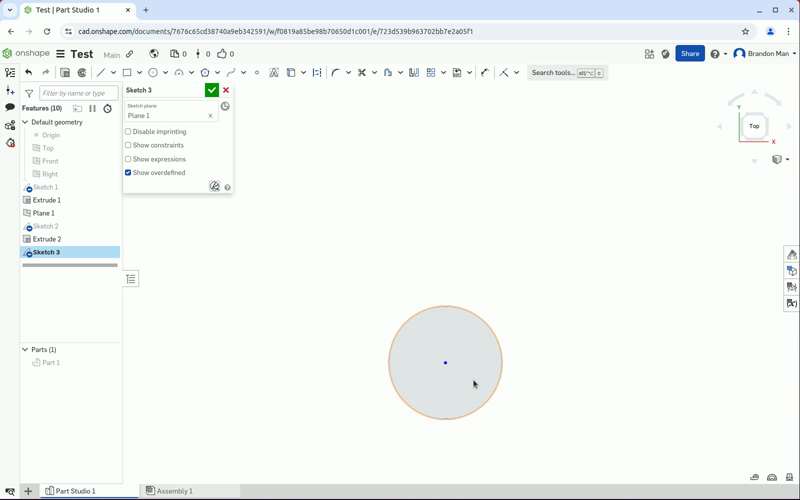
click(473, 379)
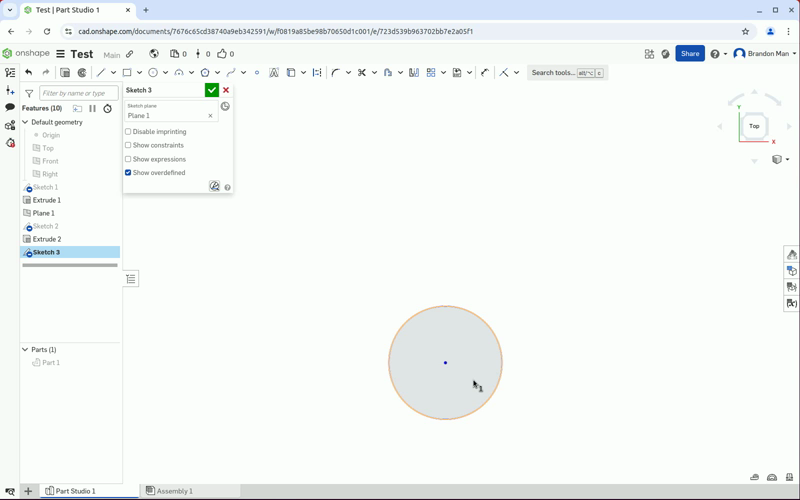
scroll(-6)
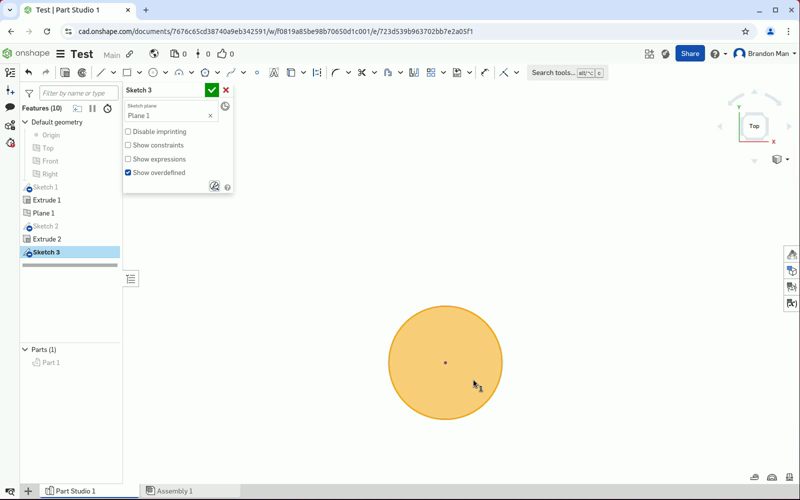
scroll(-6)
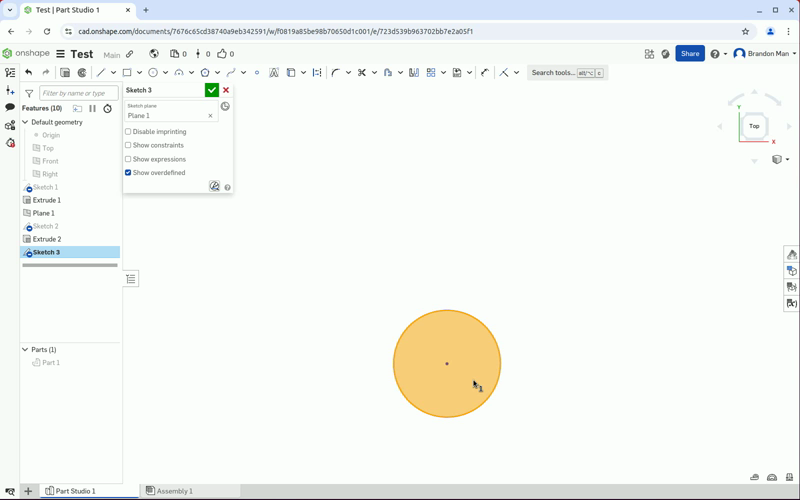
scroll(-6)
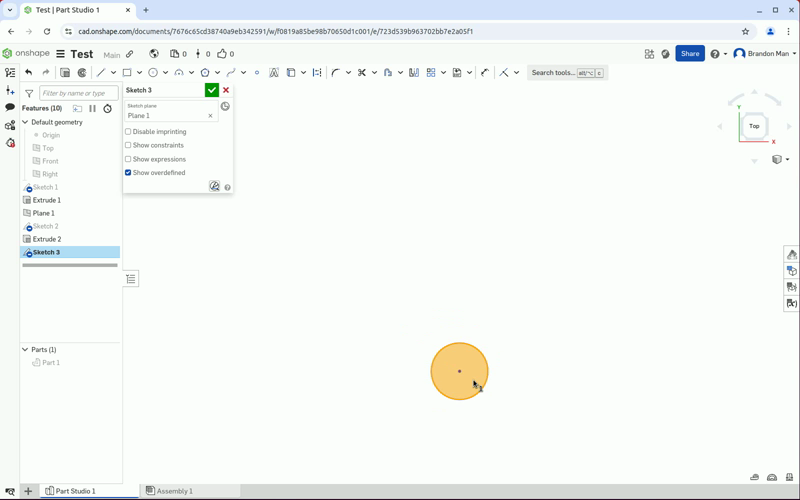
scroll(-6)
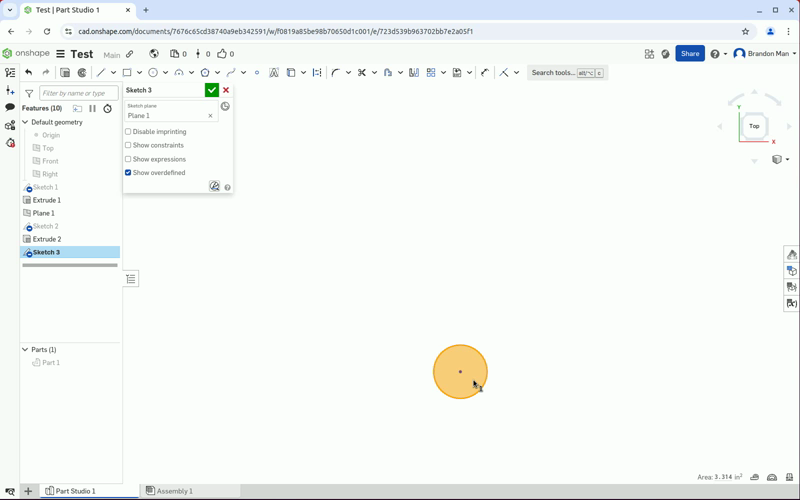
scroll(-6)
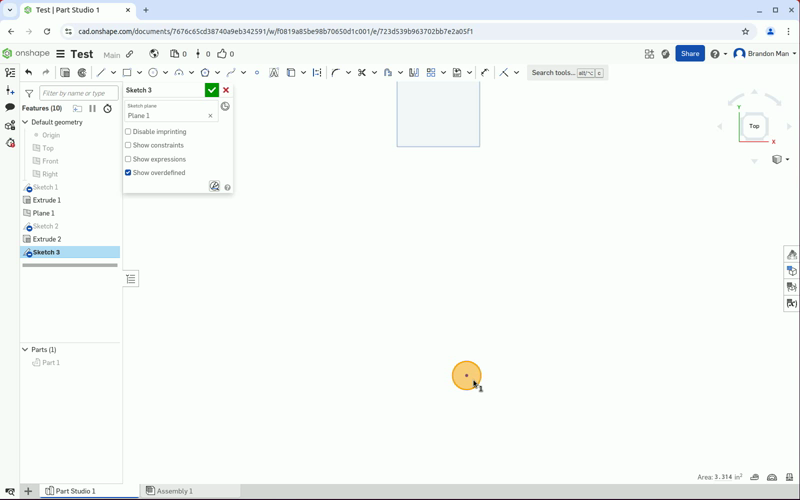
scroll(-6)
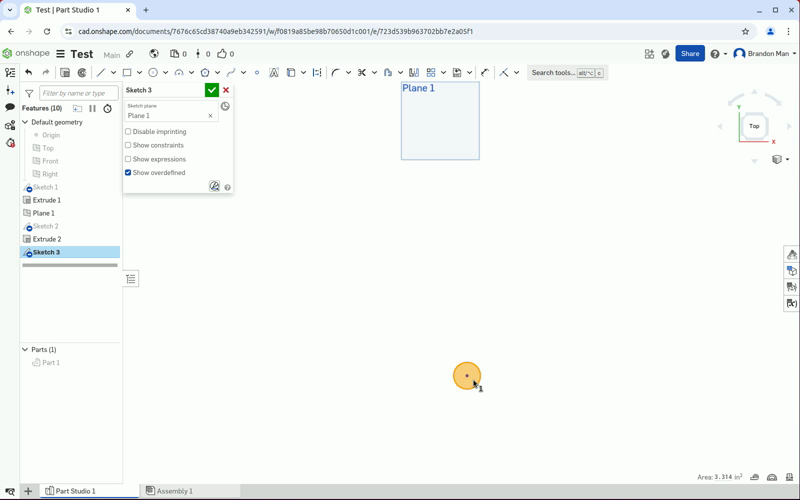
scroll(-6)
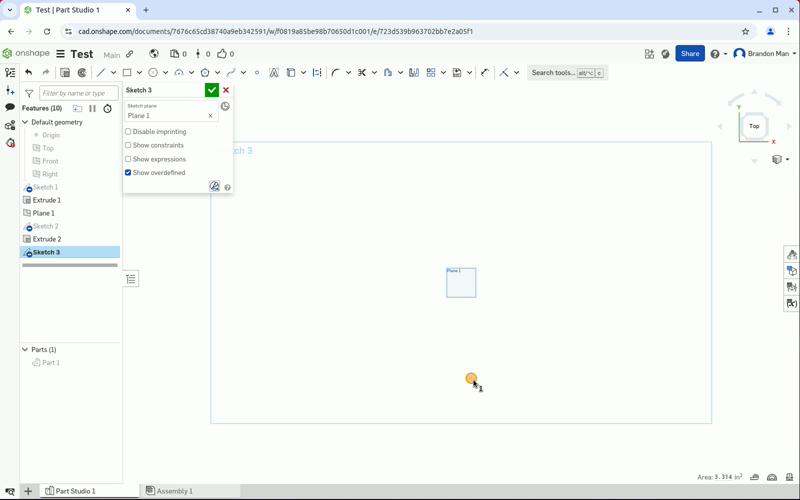
mouse_move(73, 352)
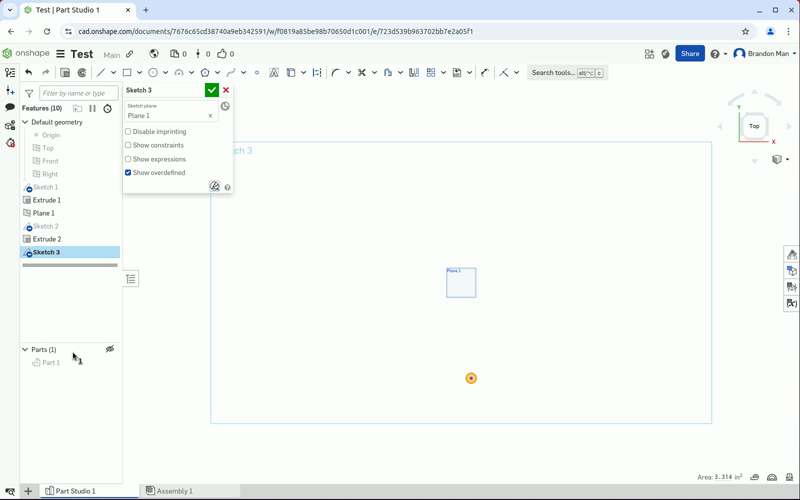
key(shift+y)
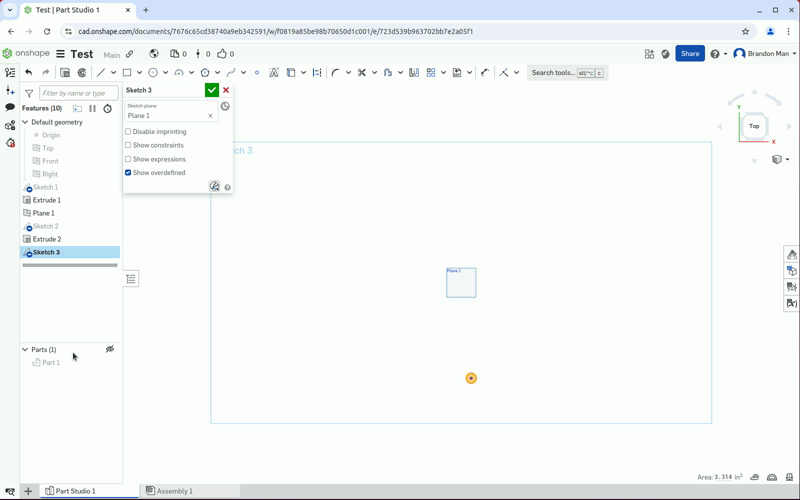
key(shift+e)
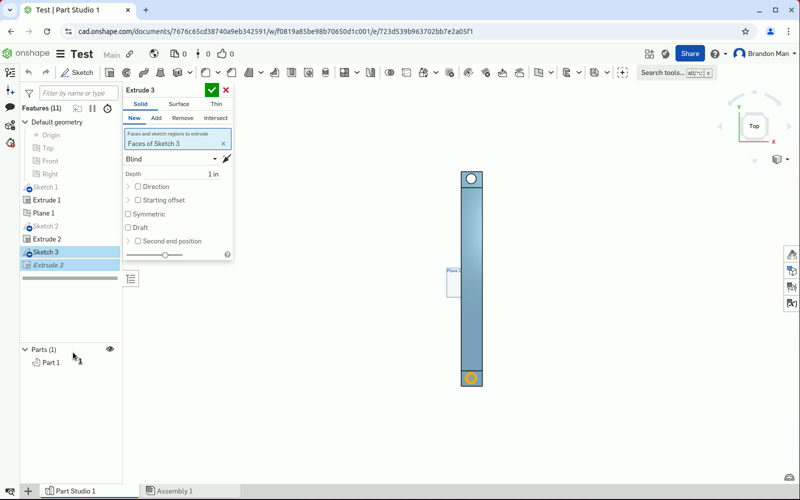
mouse_move(143, 106)
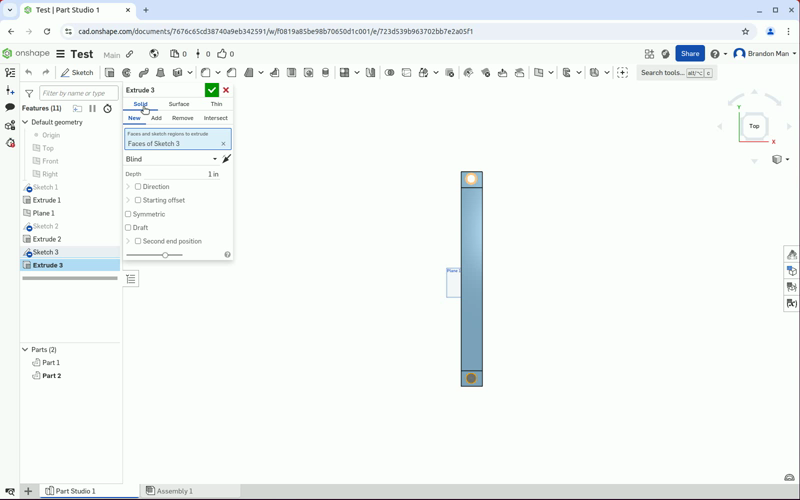
click(143, 106)
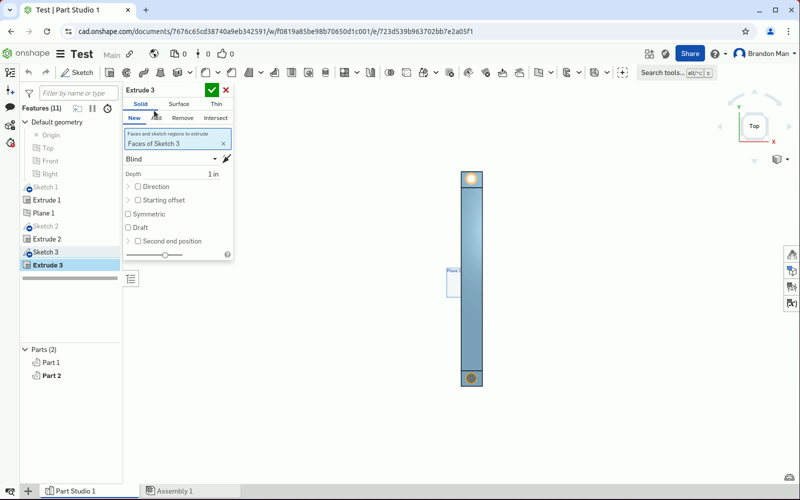
mouse_move(186, 120)
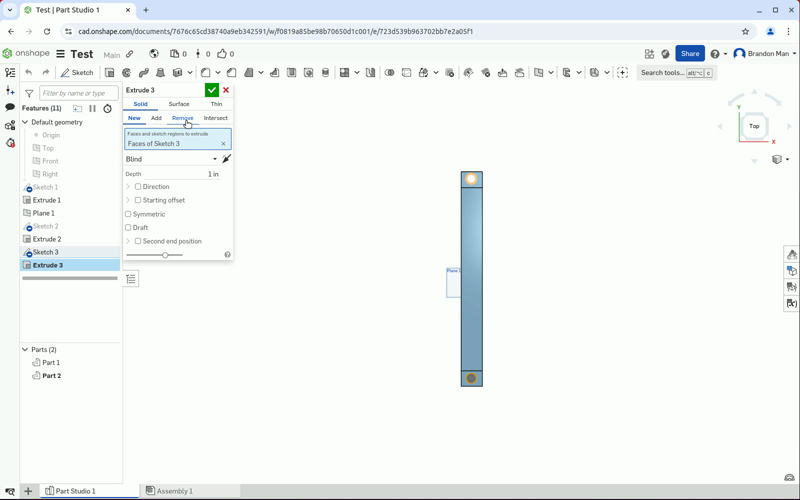
click(186, 120)
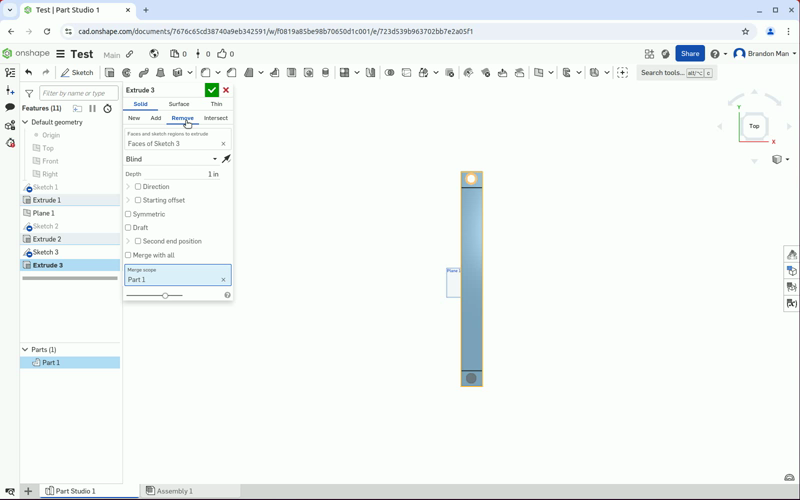
key(tab, 4)
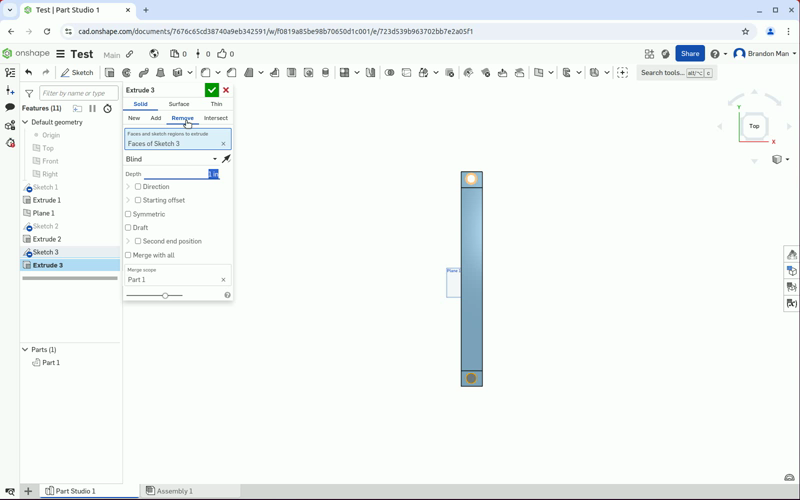
text(10.832)
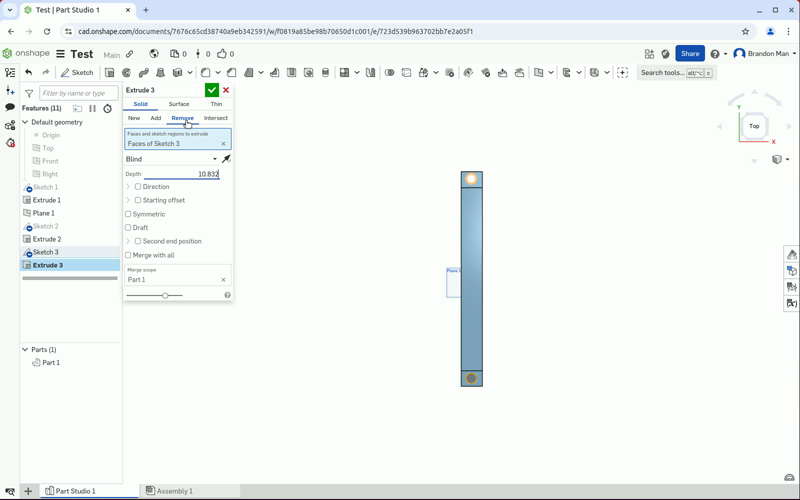
key(tab, 6)
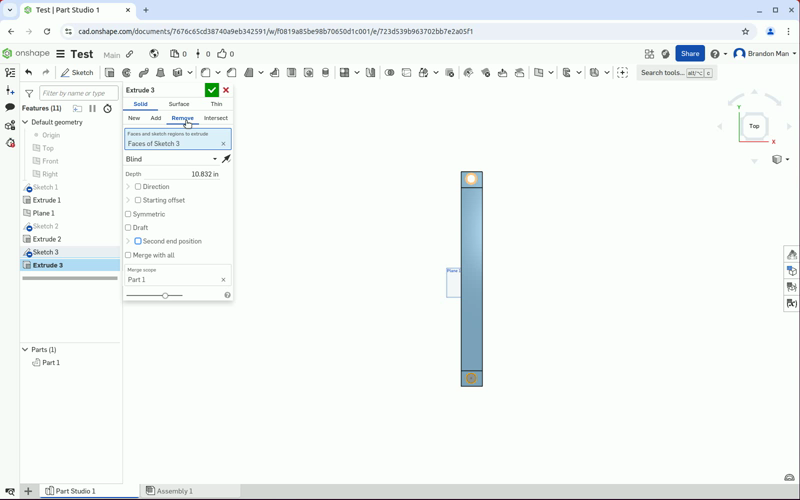
key(space)
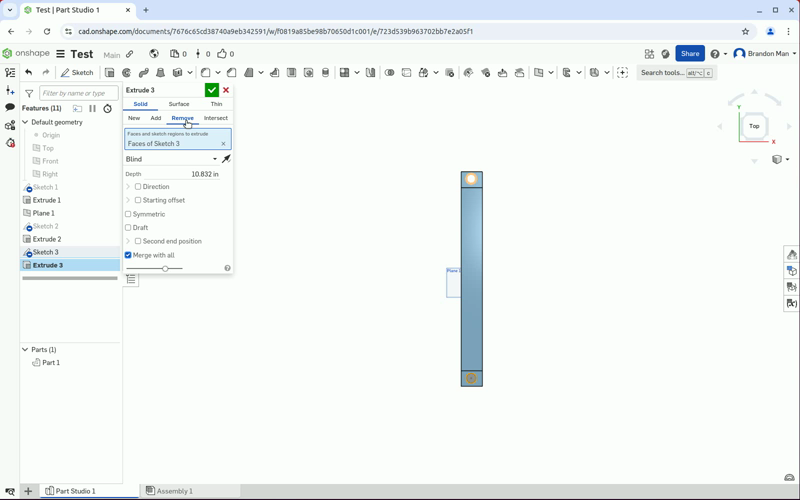
key(enter)
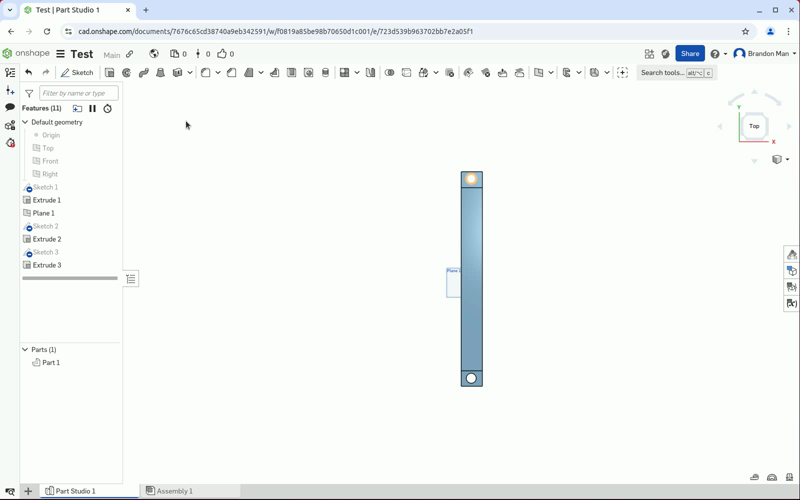
key(shift+h)
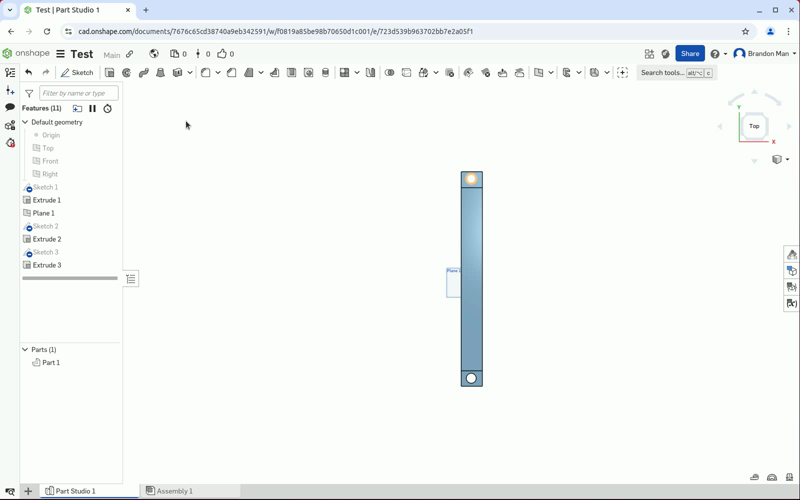
key(shift+h)
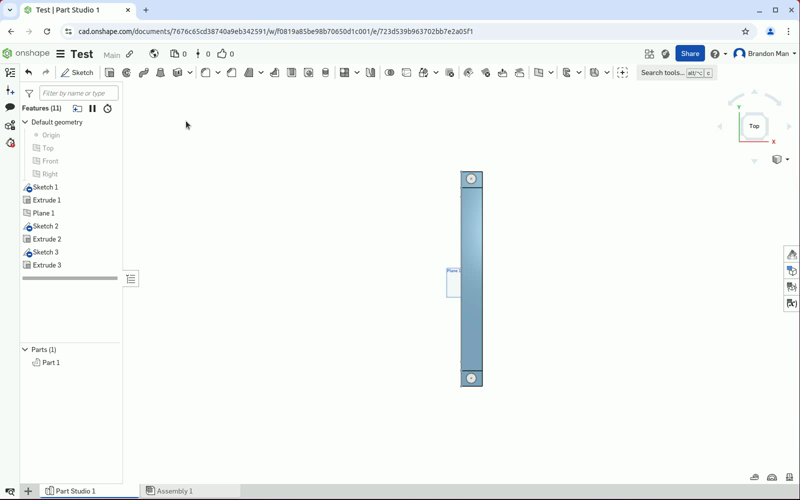
key(shift+7)
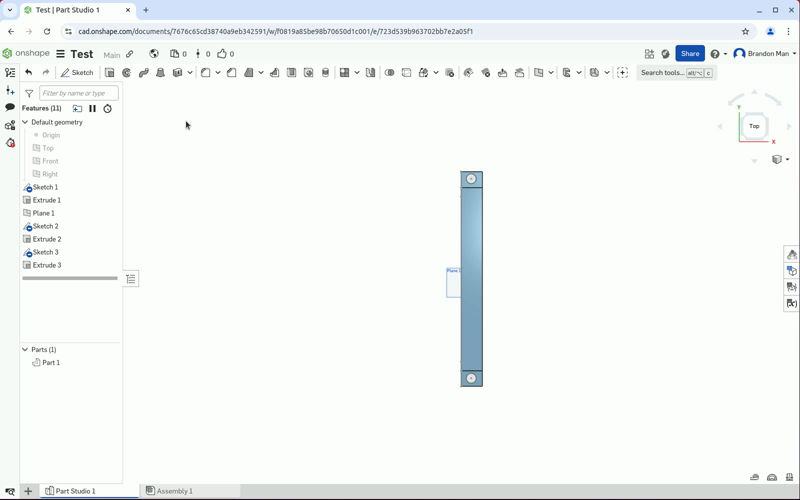
key(up, 3)
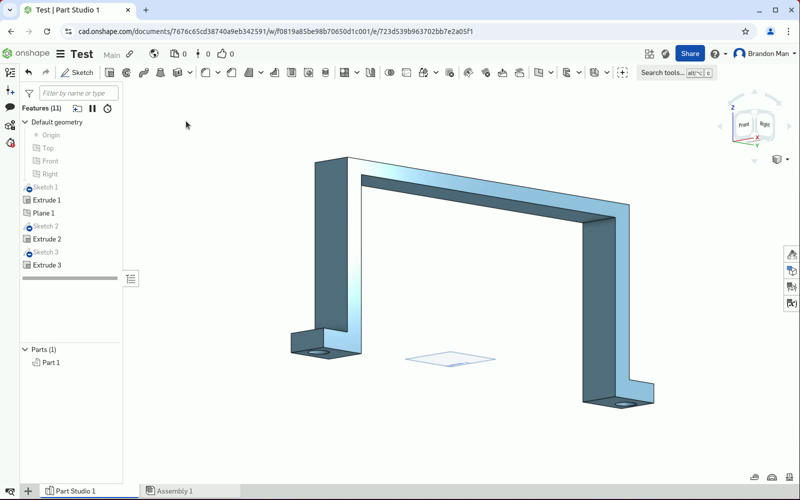
key(left, 3)
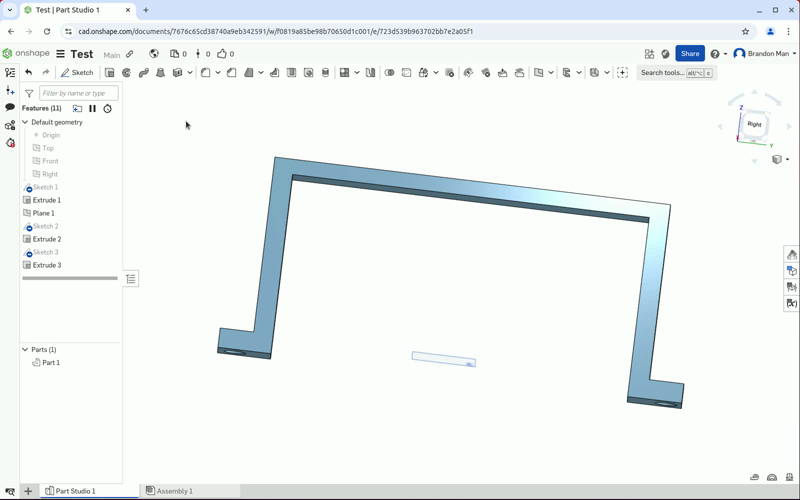
key(right, 3)
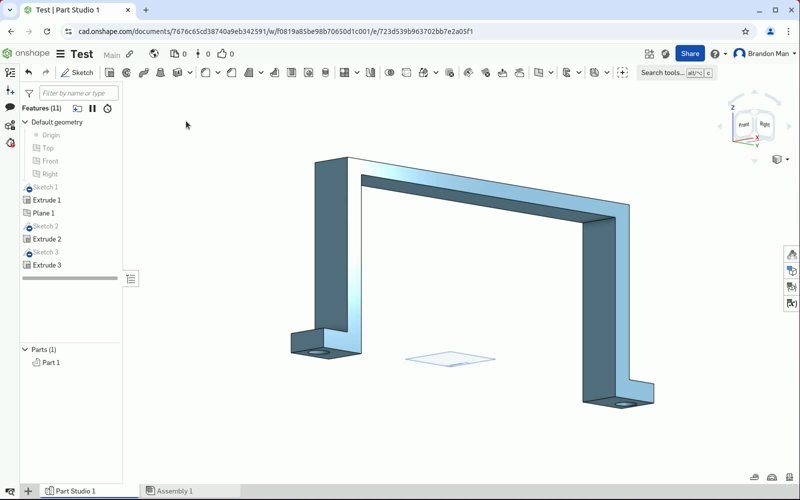
key(down, 3)
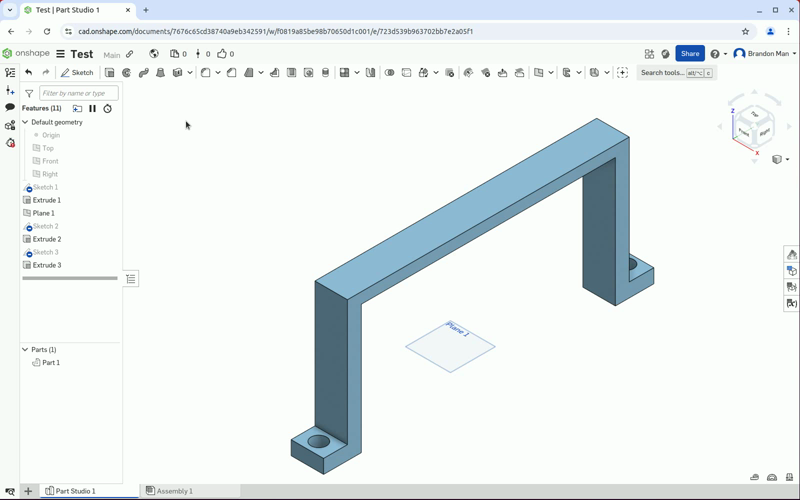
mouse_move(73, 189)
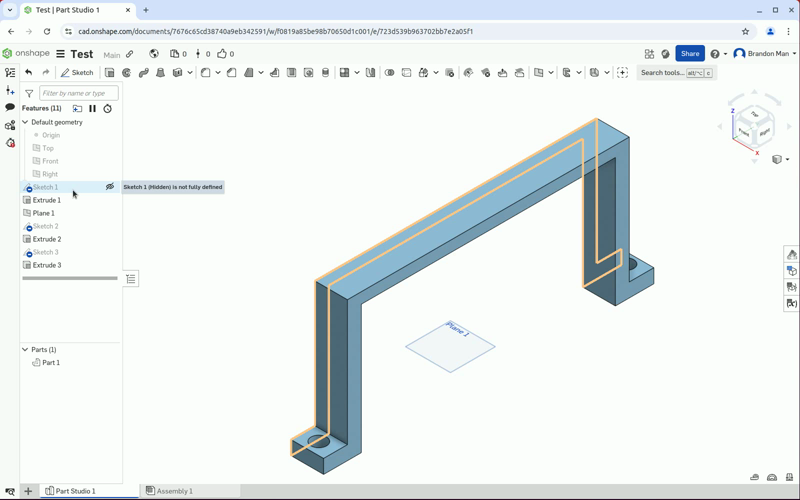
click(73, 189)